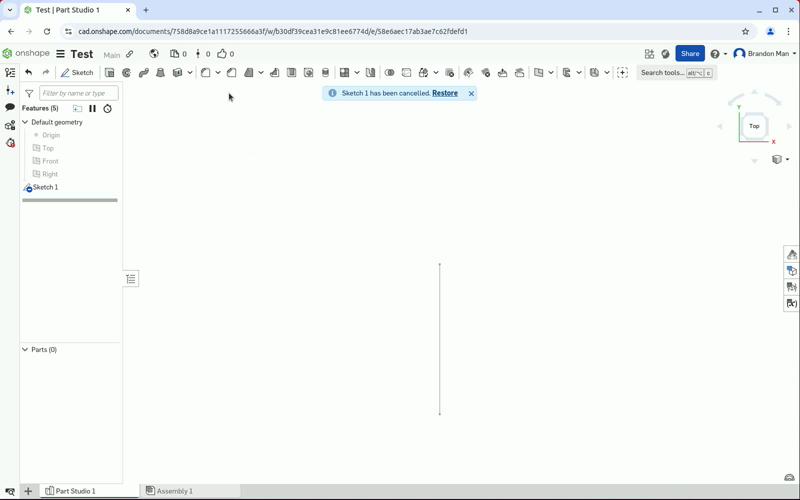
key(shift+h)
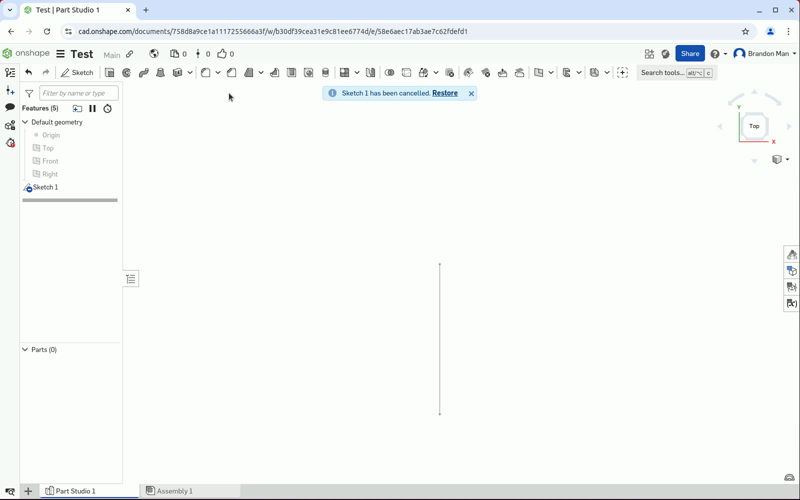
key(shift+s)
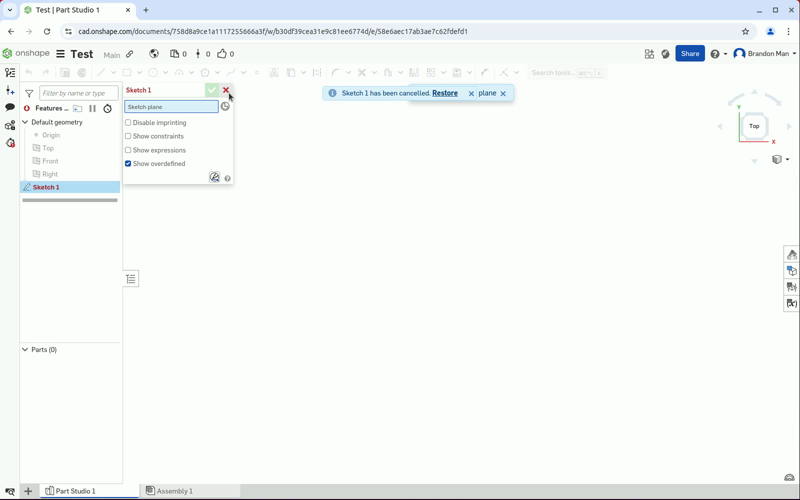
mouse_move(73, 150)
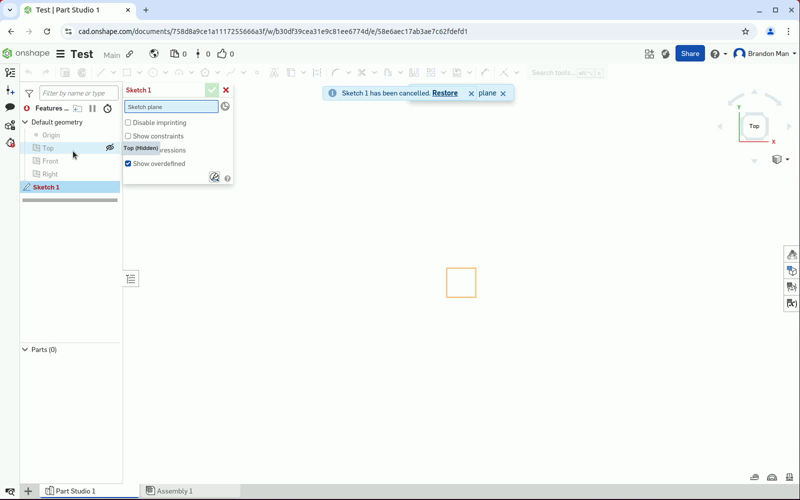
click(73, 150)
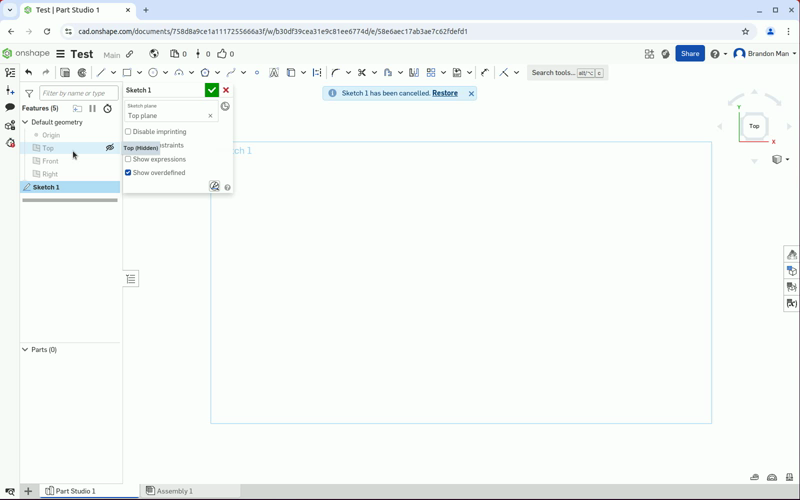
mouse_move(73, 352)
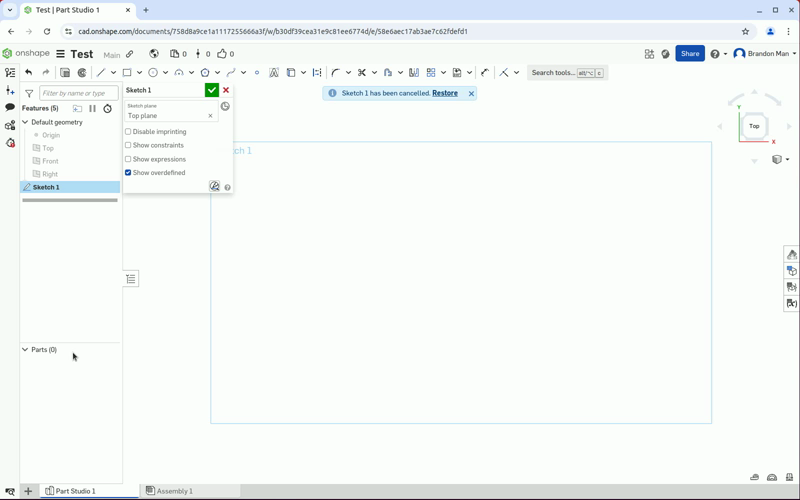
key(y)
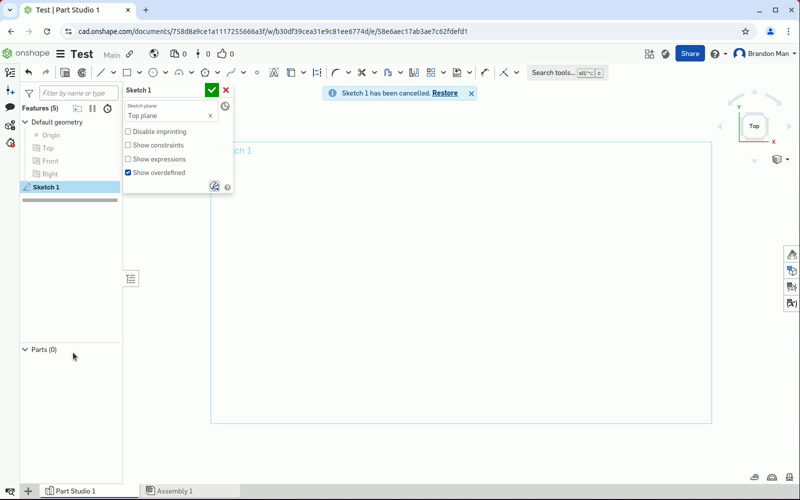
key(a)
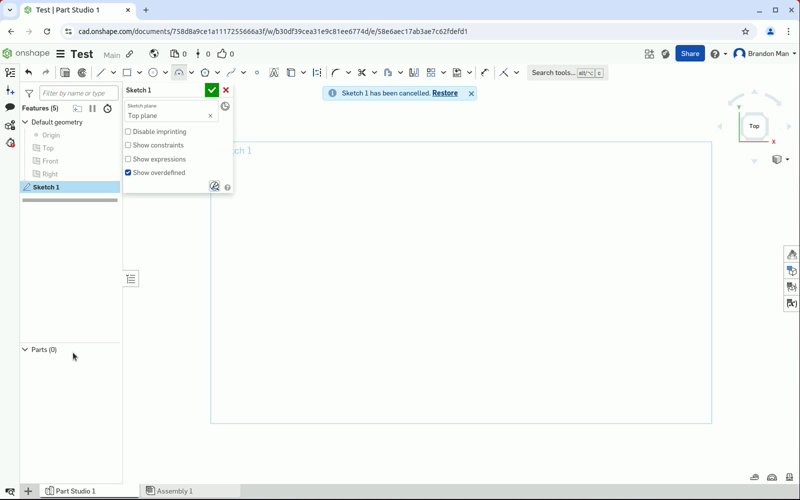
key_down(shift)
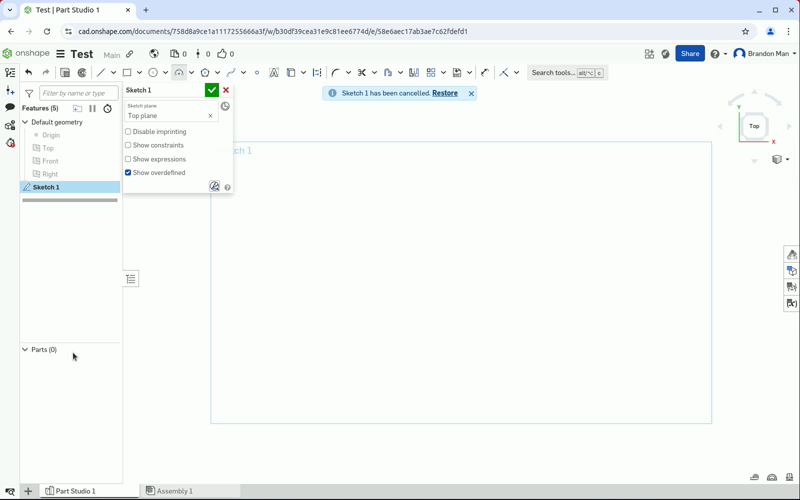
mouse_move(460, 274)
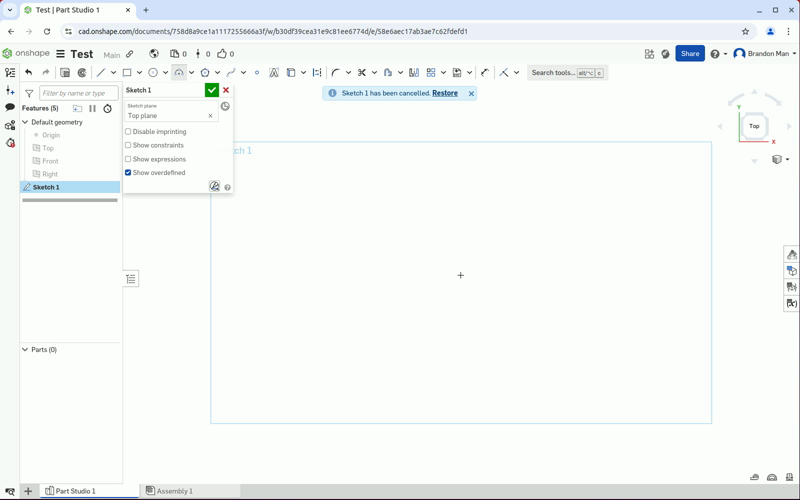
click(460, 274)
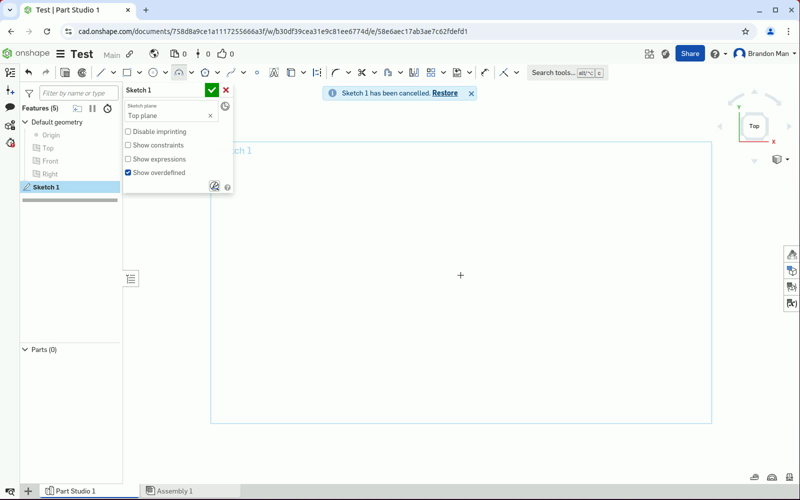
key_up(shift)
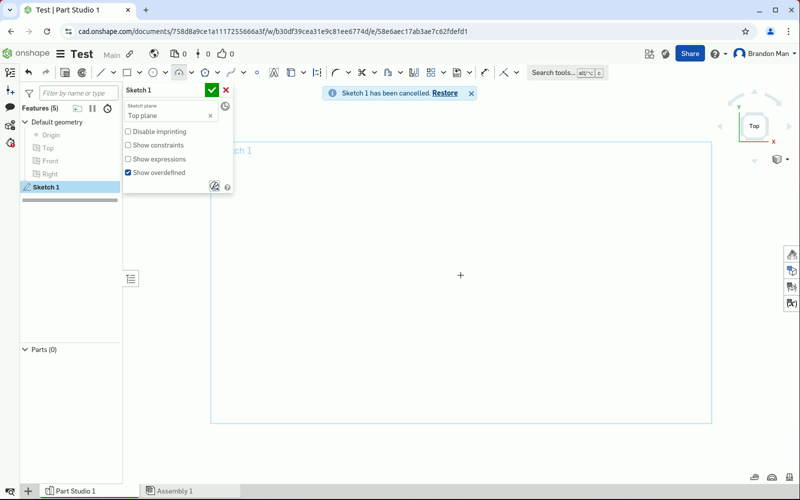
key_down(shift)
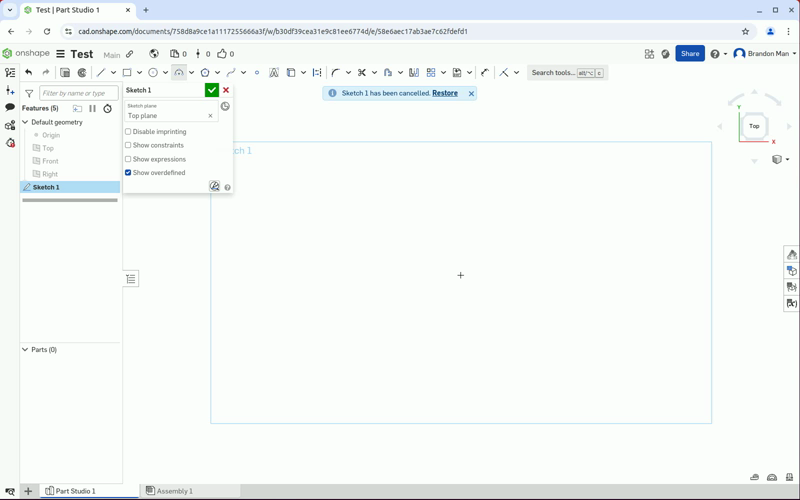
mouse_move(469, 282)
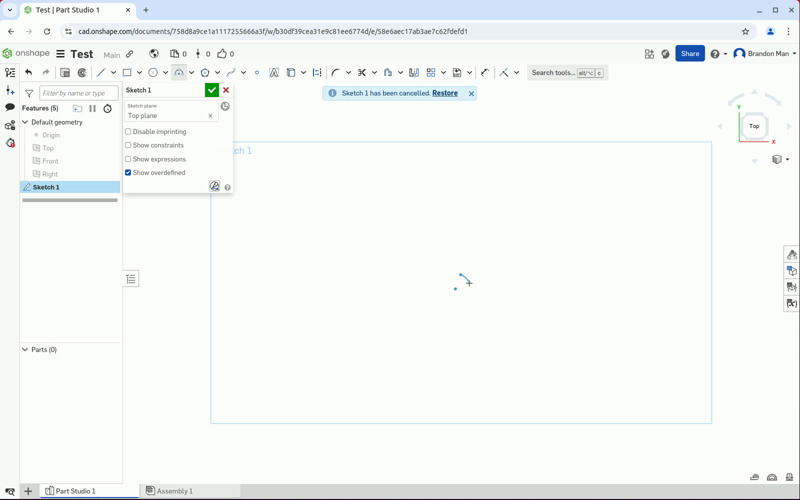
click(469, 282)
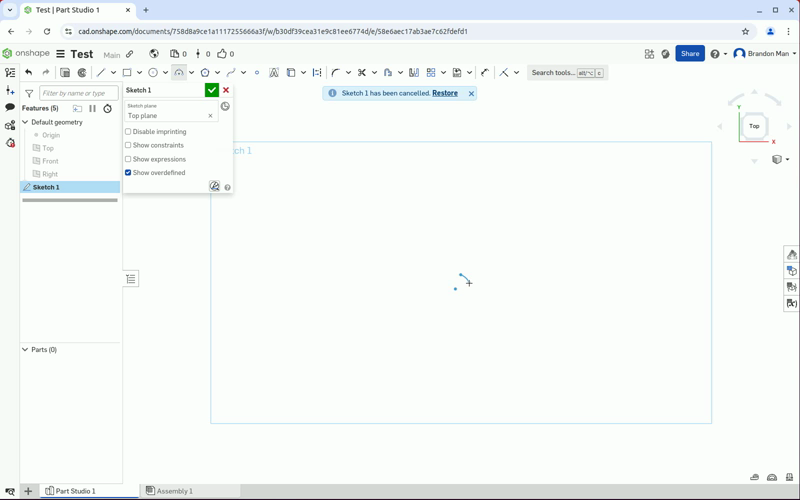
mouse_move(466, 277)
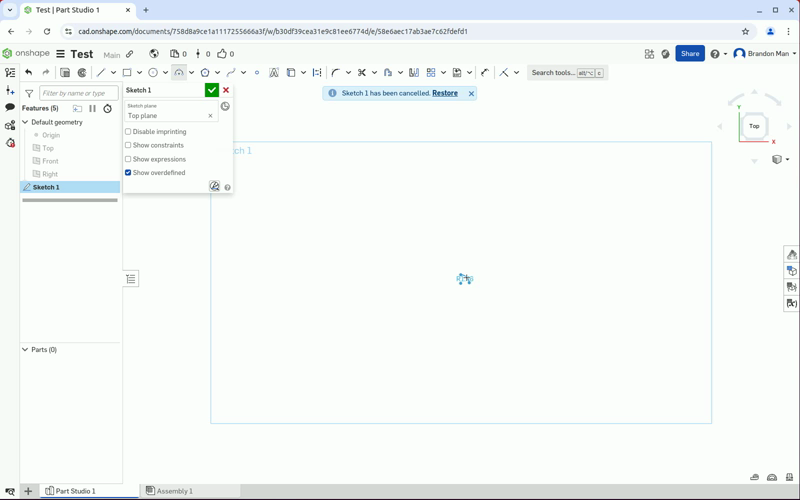
click(466, 277)
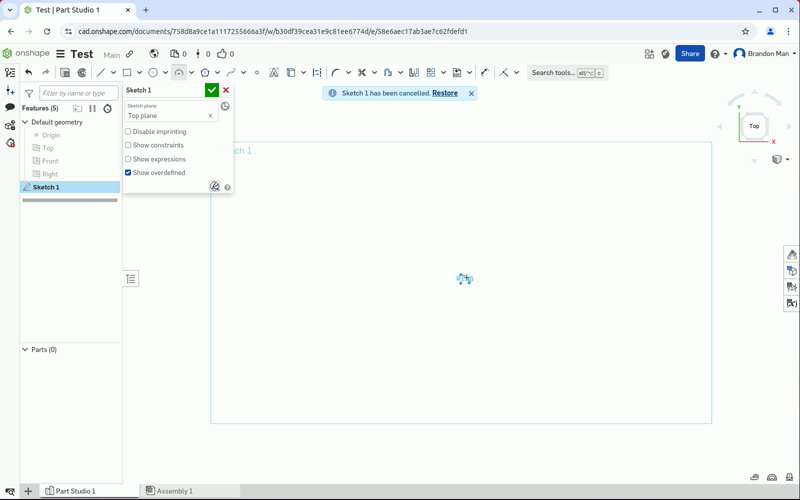
key_up(shift)
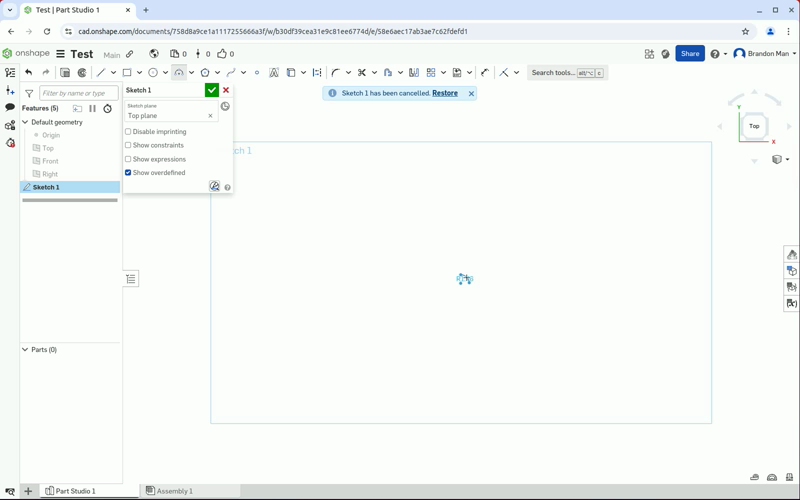
key(esc)
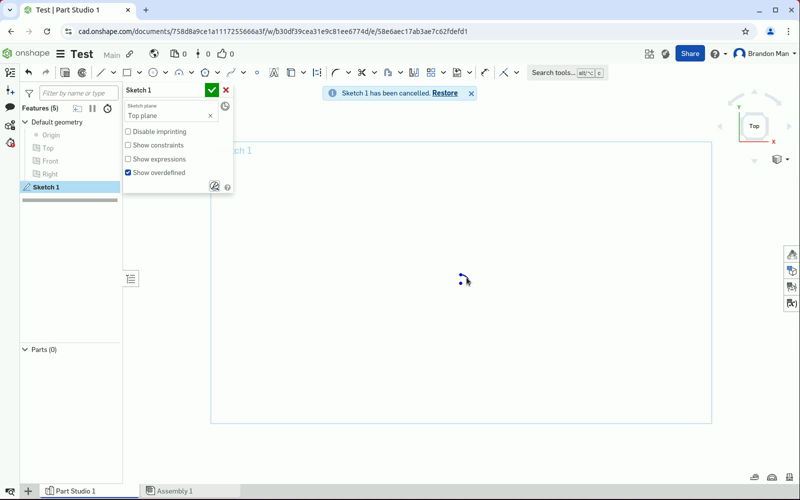
key(l)
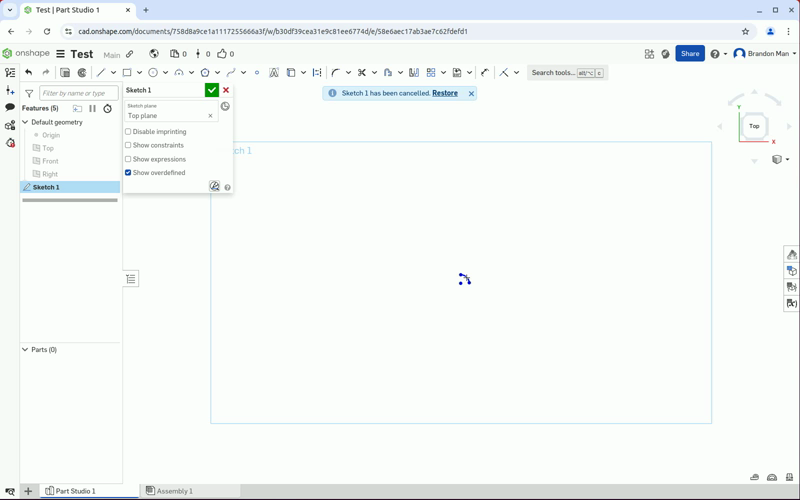
mouse_move(469, 282)
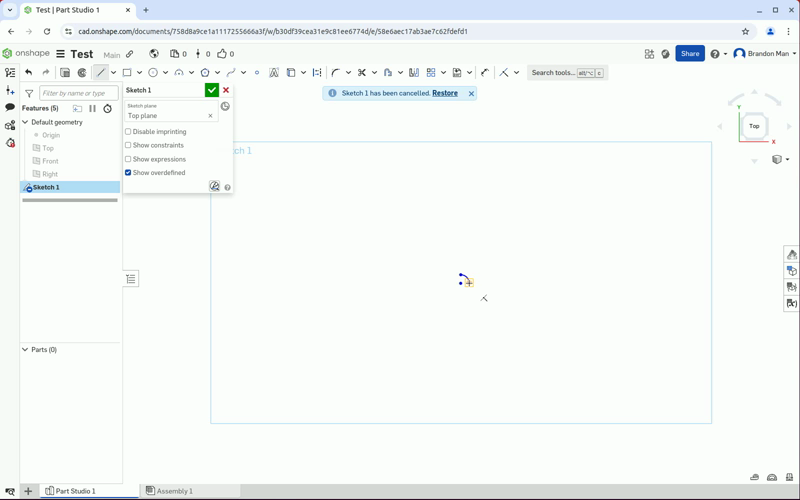
click(469, 282)
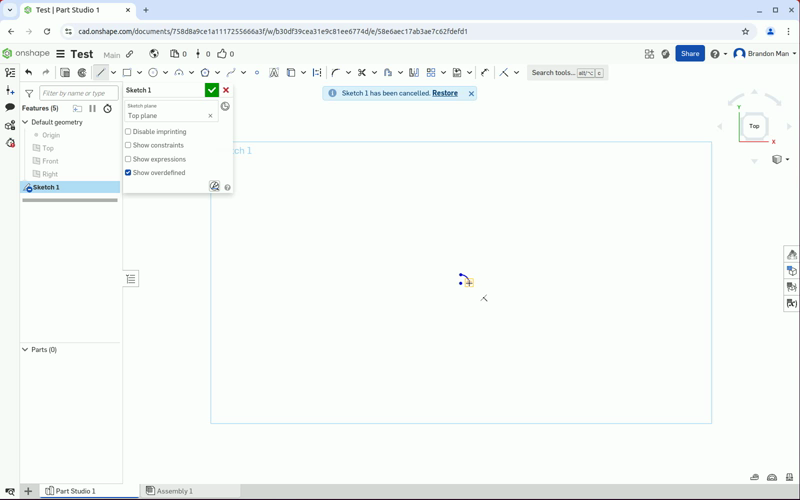
key_down(shift)
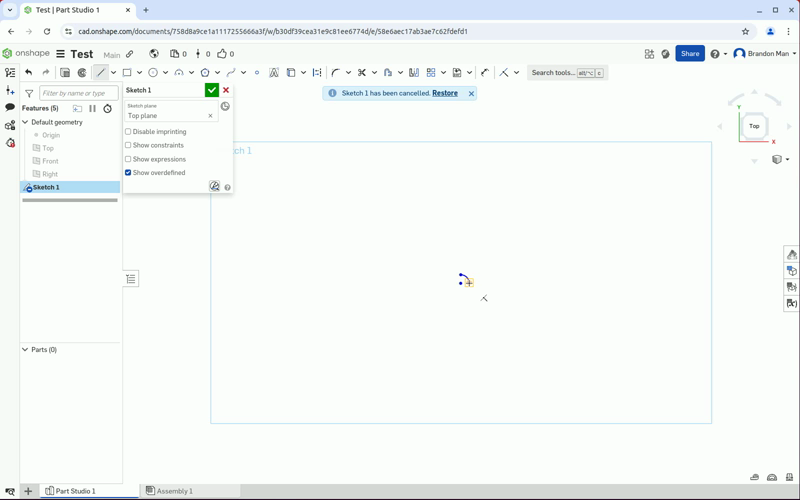
mouse_move(564, 282)
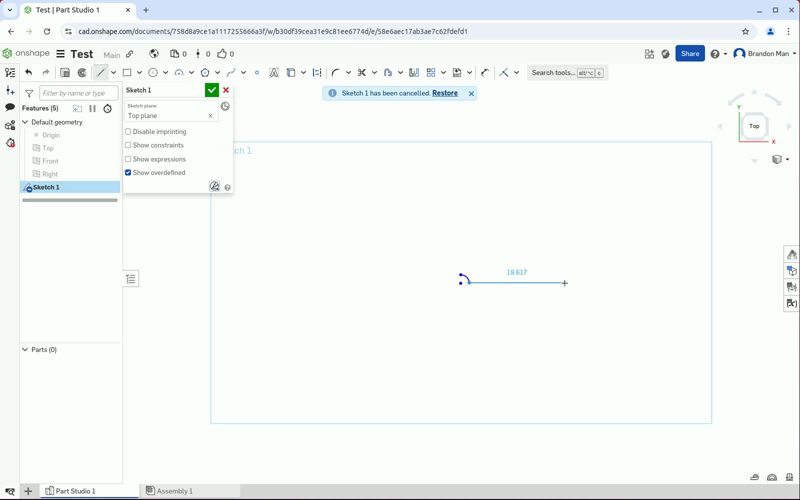
click(564, 282)
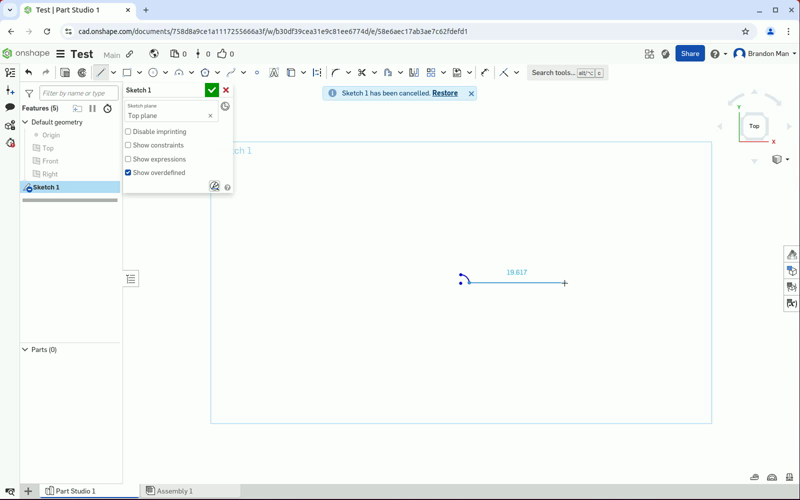
key_up(shift)
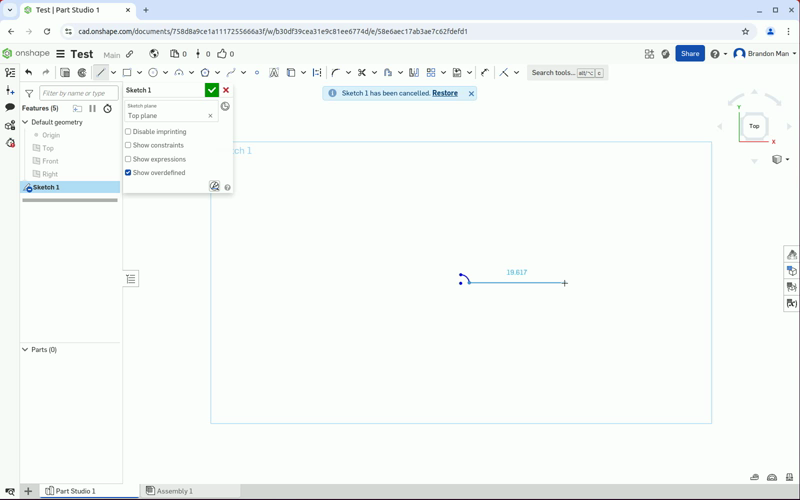
key(esc)
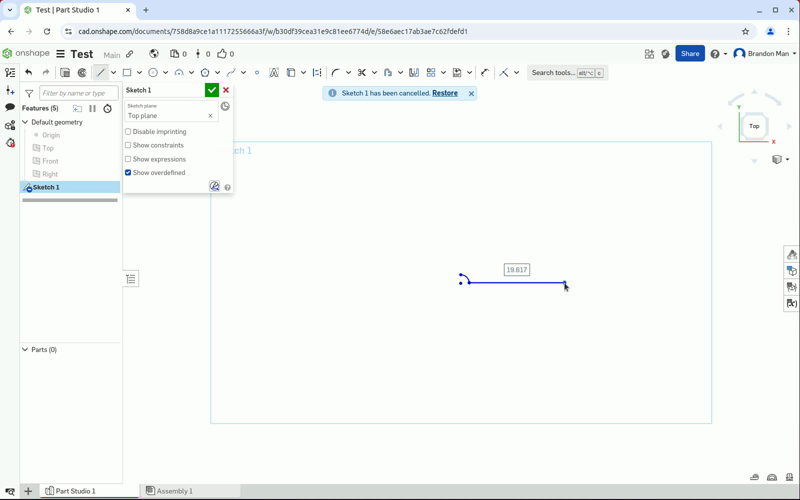
key(a)
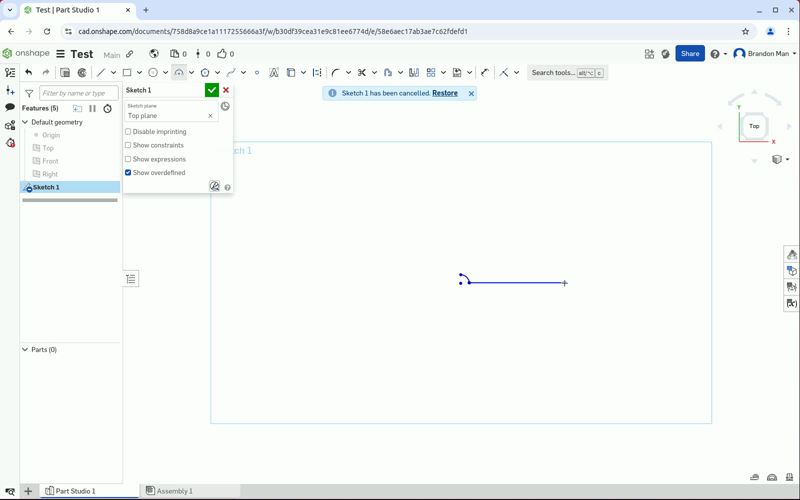
mouse_move(564, 282)
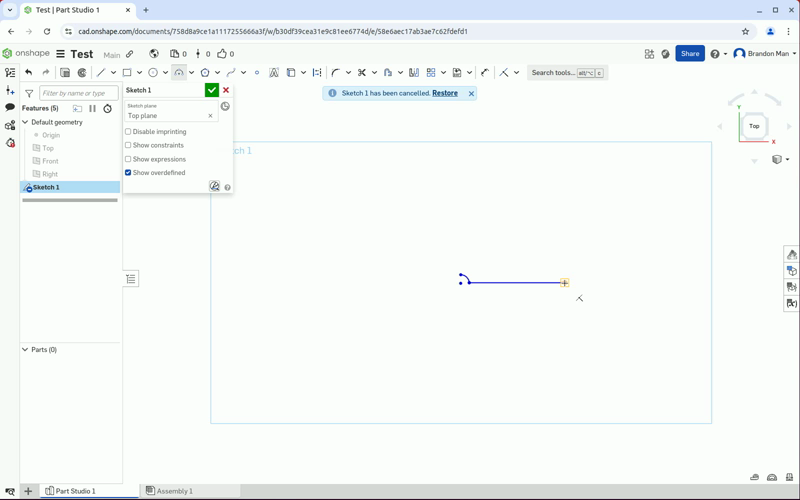
click(564, 282)
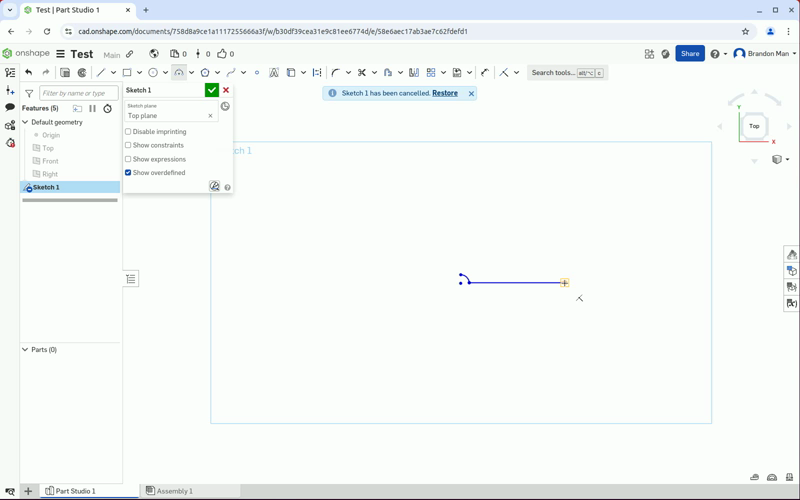
key_down(shift)
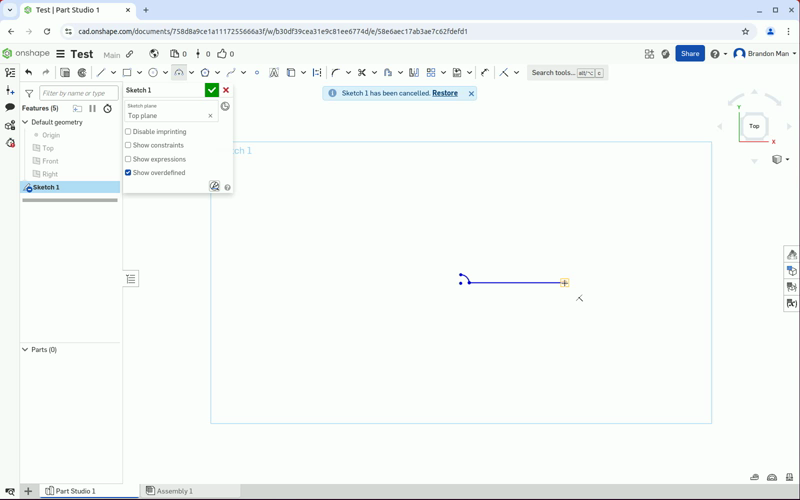
mouse_move(573, 274)
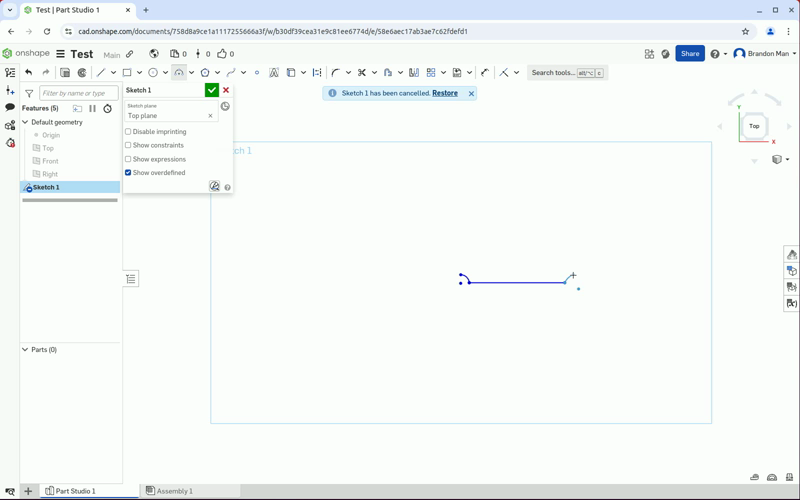
click(573, 274)
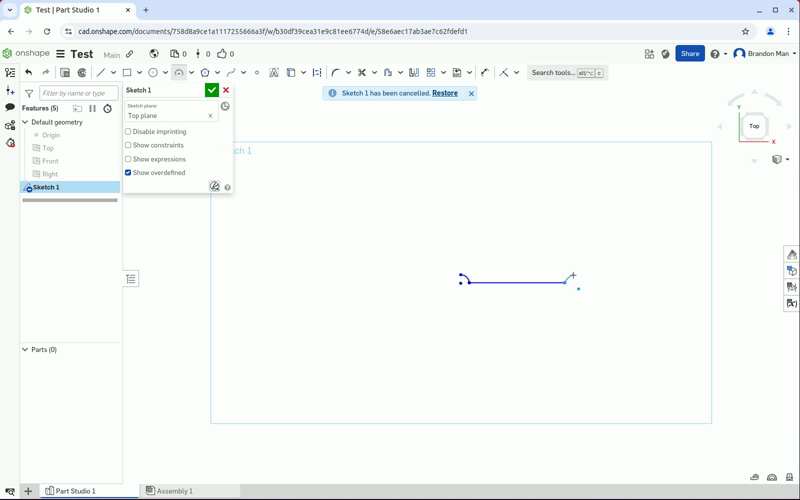
mouse_move(567, 277)
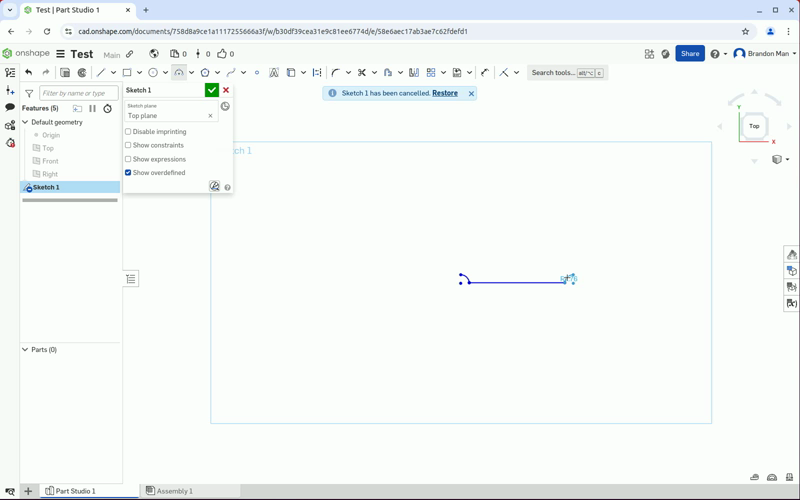
click(567, 277)
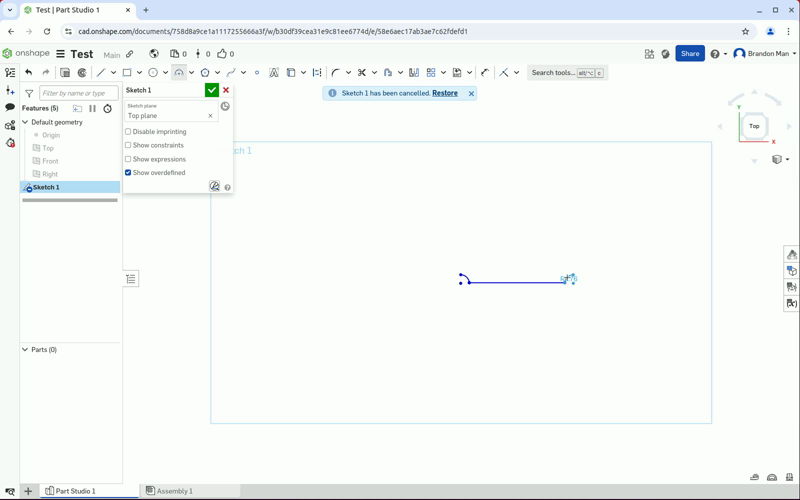
key_up(shift)
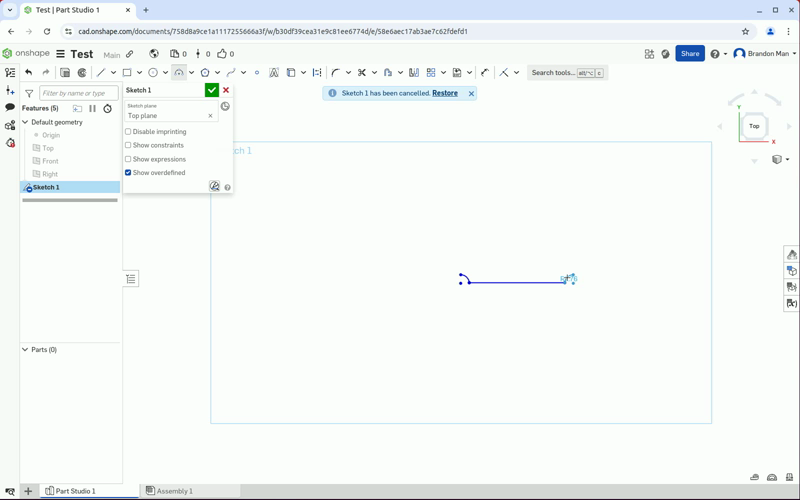
key(esc)
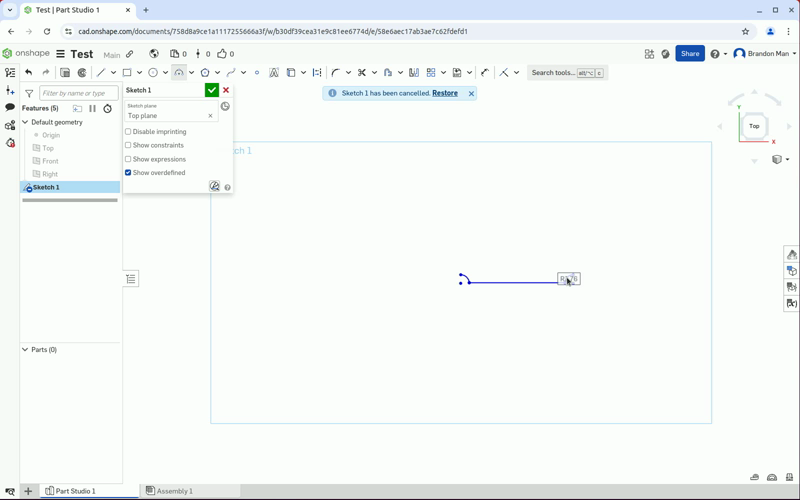
key(l)
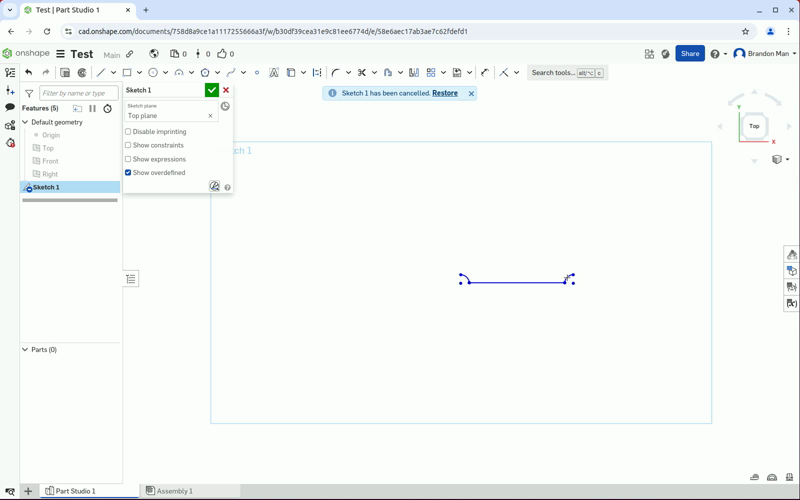
mouse_move(573, 274)
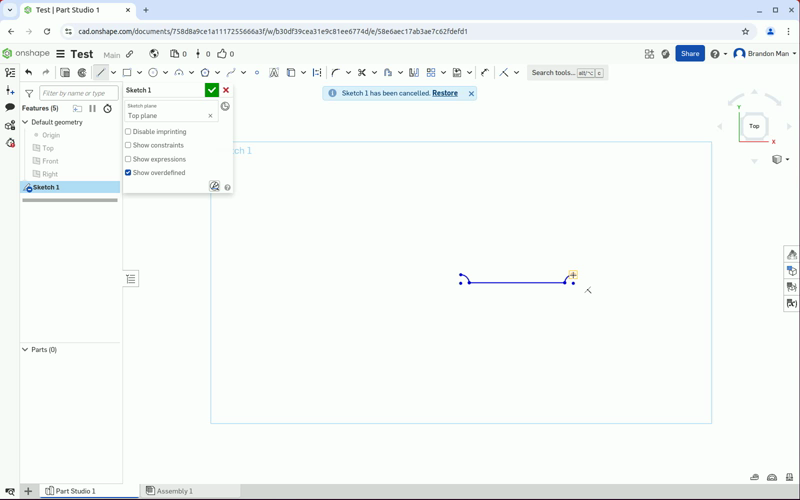
click(573, 274)
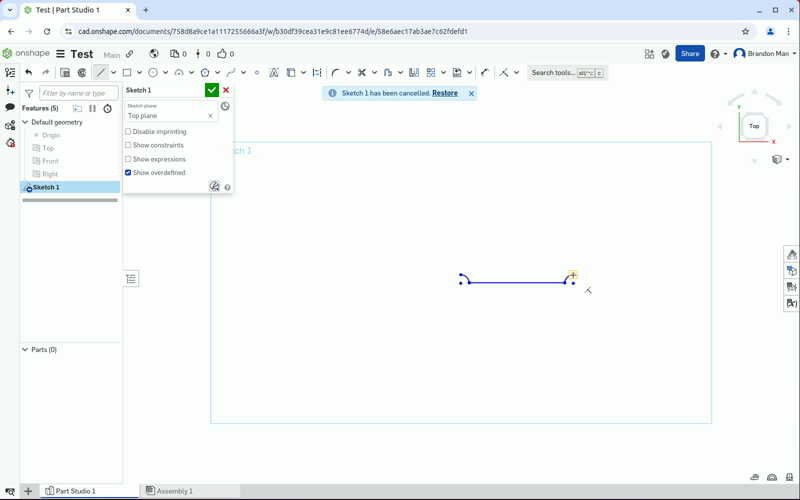
key_down(shift)
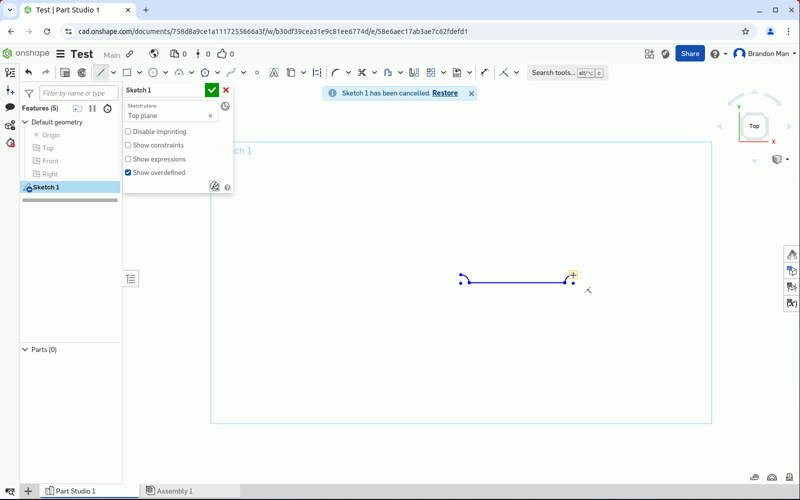
mouse_move(589, 274)
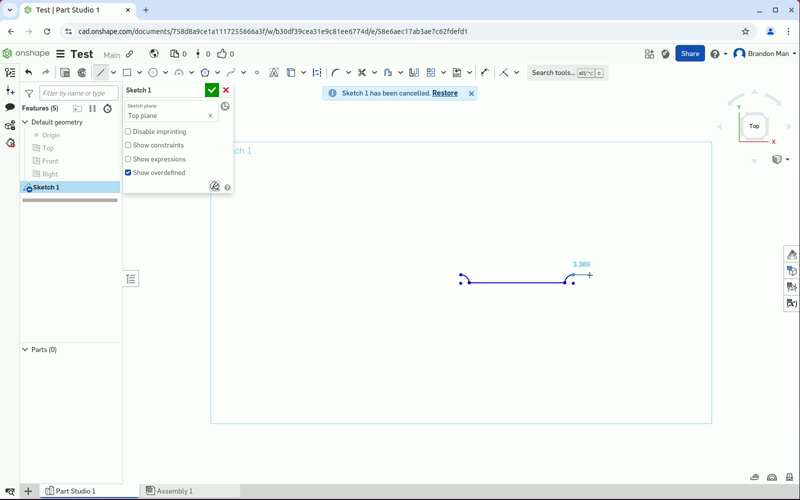
mouse_move(573, 246)
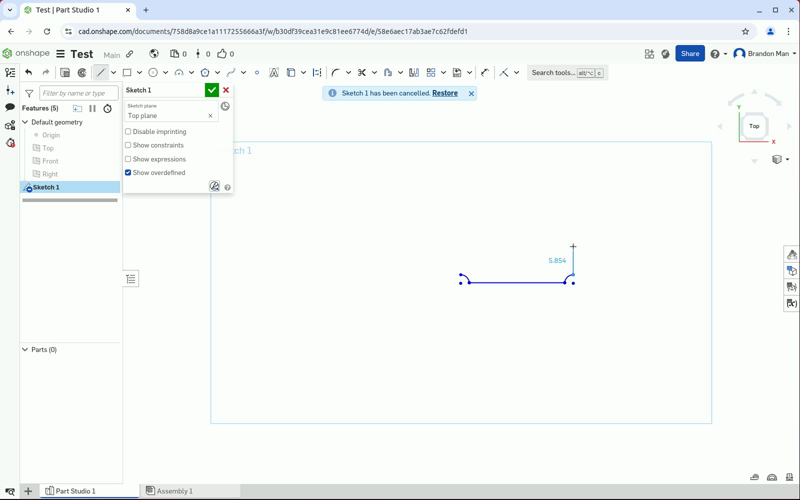
click(573, 246)
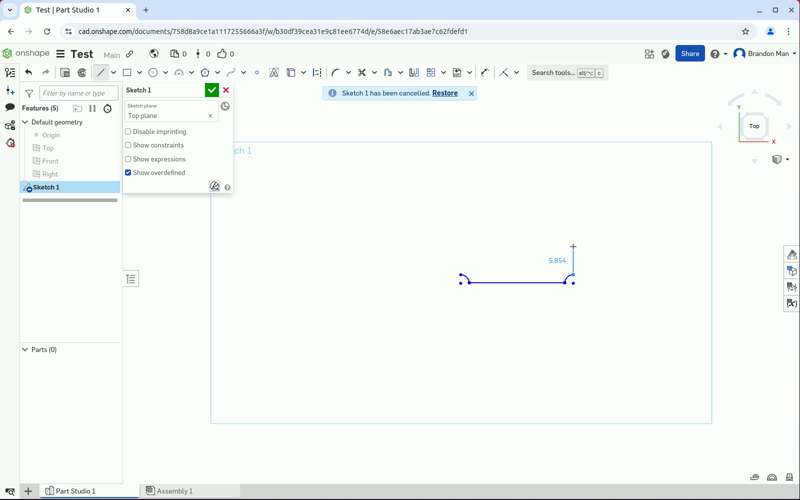
key_up(shift)
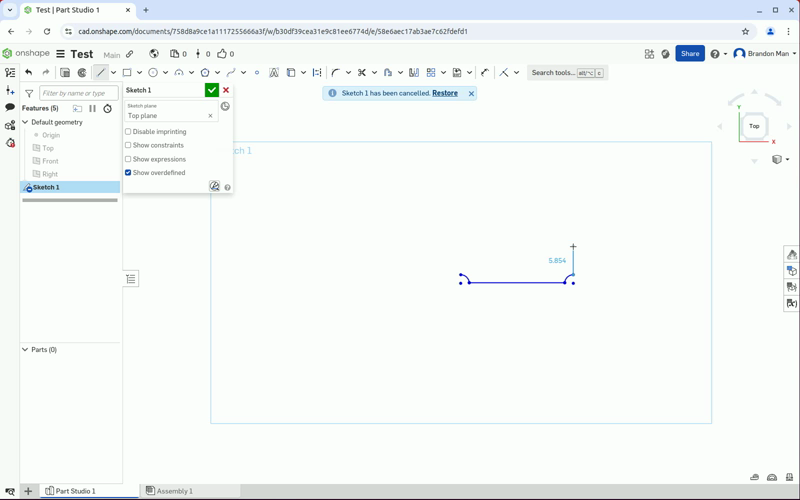
key(esc)
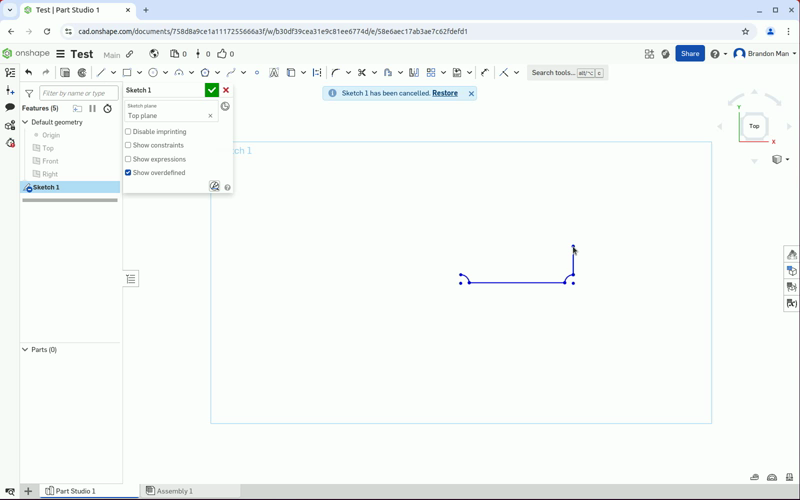
key(a)
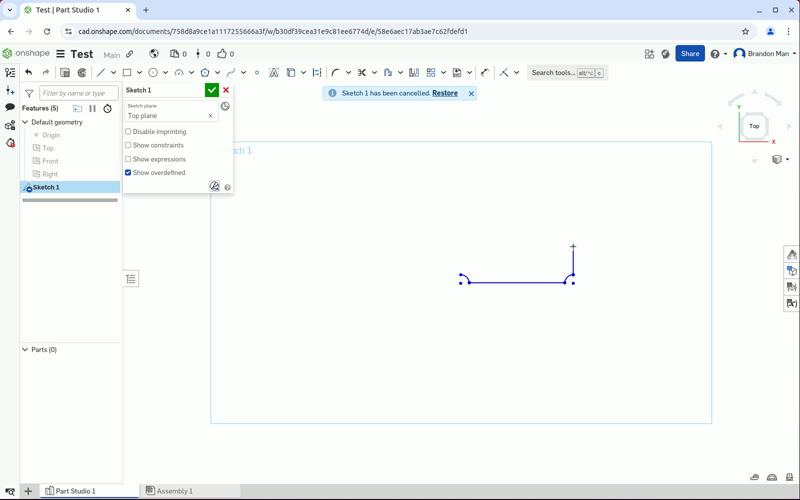
mouse_move(573, 246)
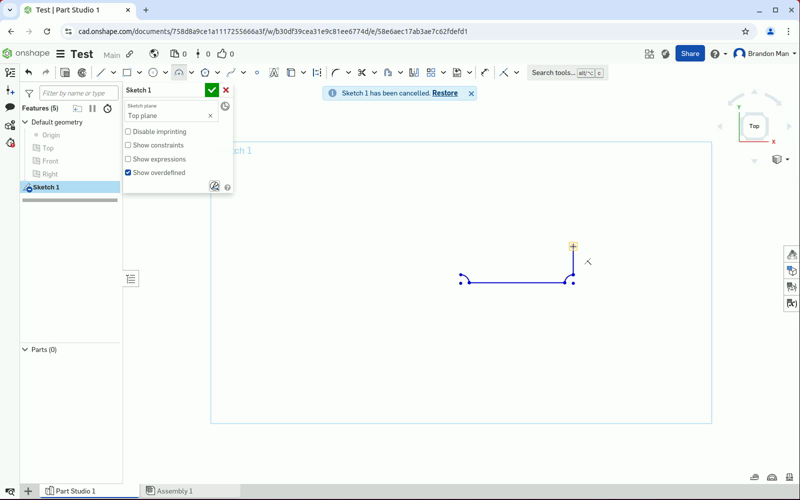
click(573, 246)
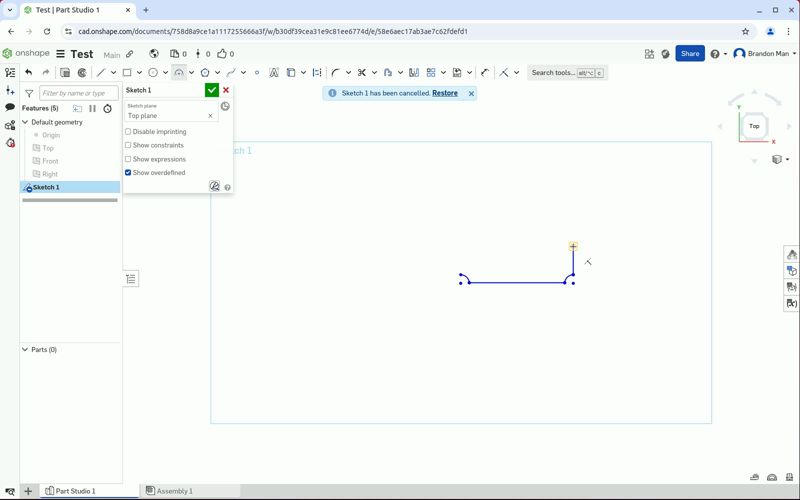
key_down(shift)
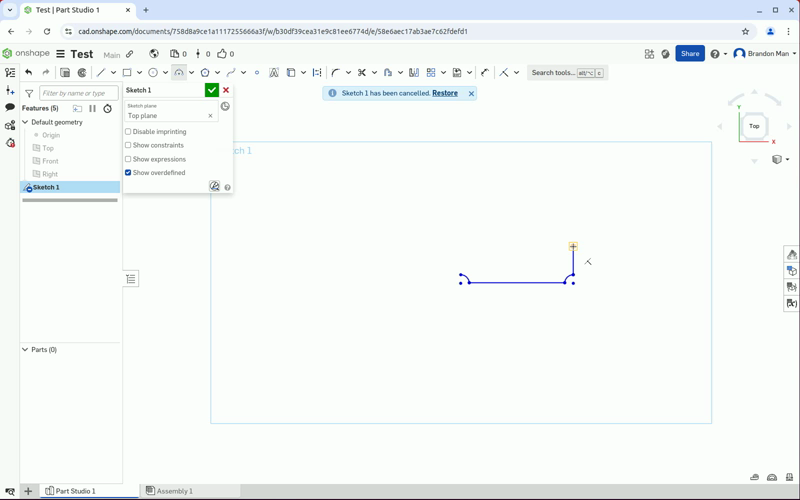
mouse_move(564, 237)
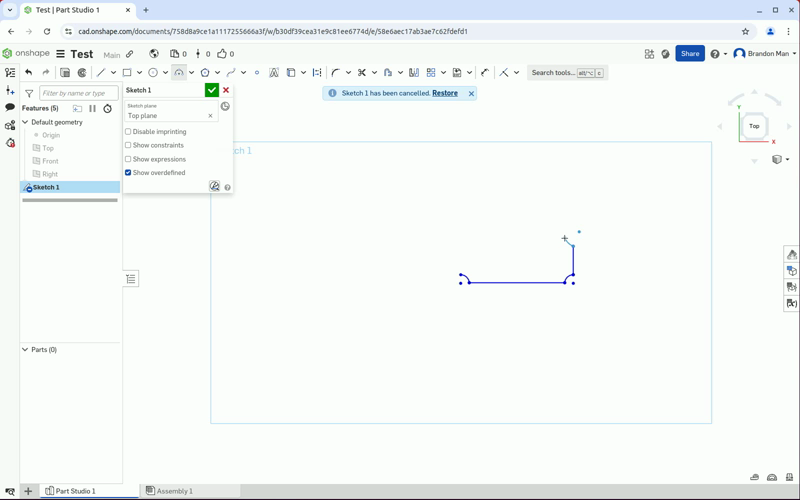
click(564, 237)
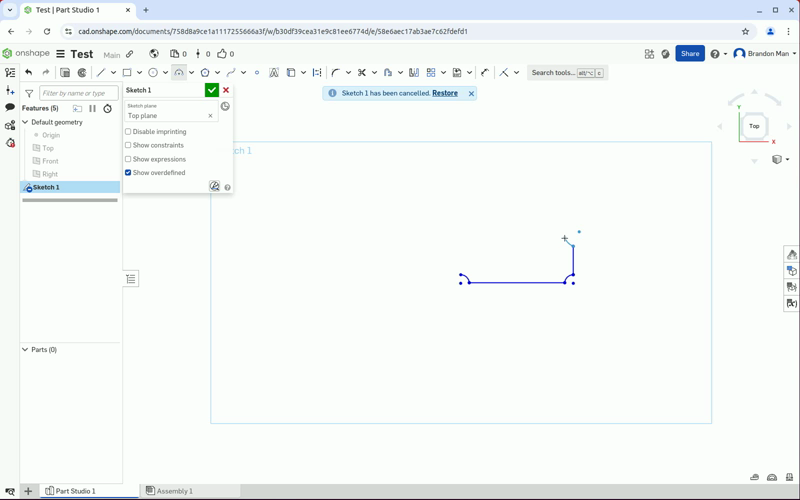
mouse_move(567, 243)
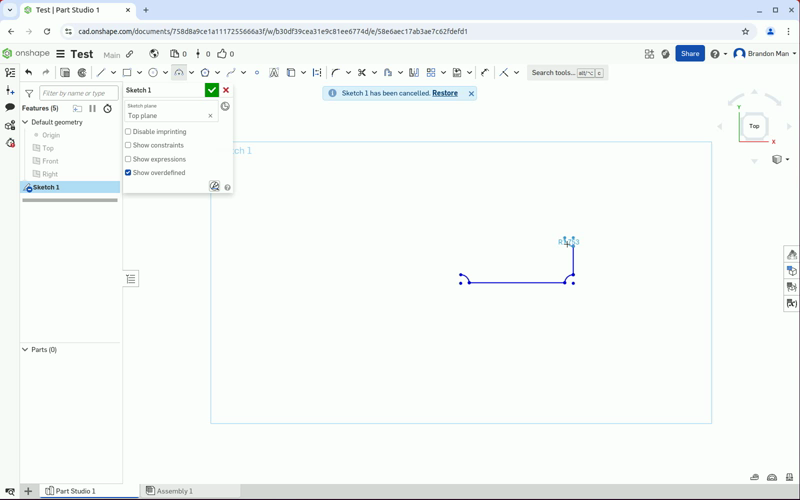
click(567, 243)
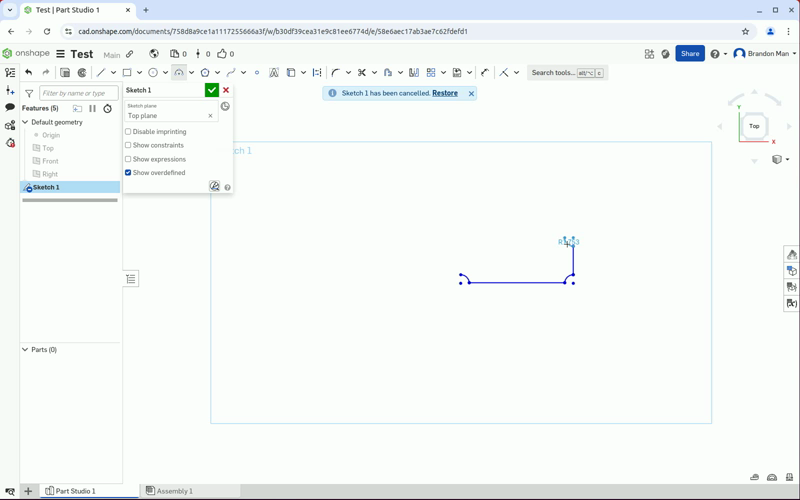
key_up(shift)
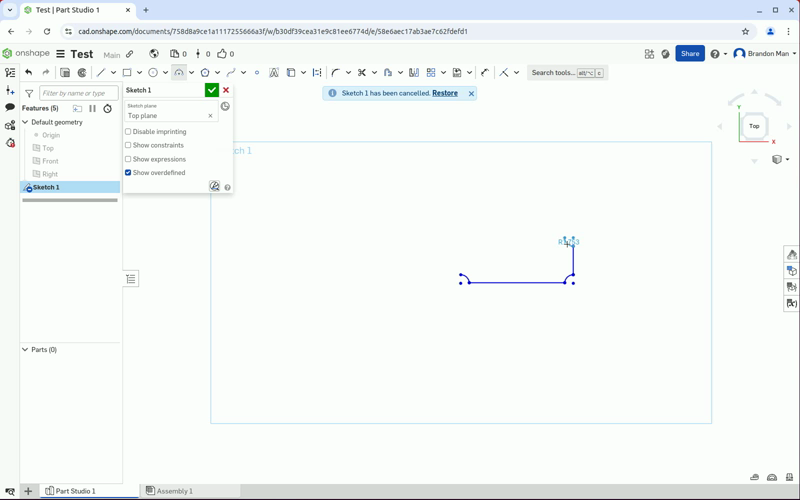
key(esc)
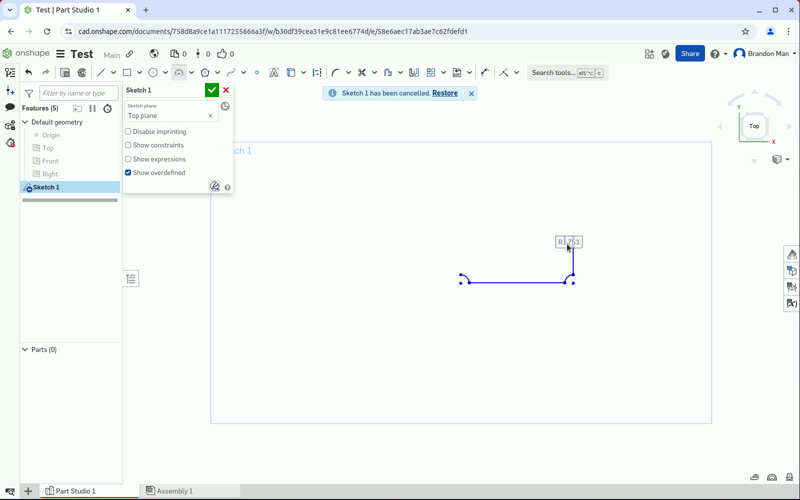
key(l)
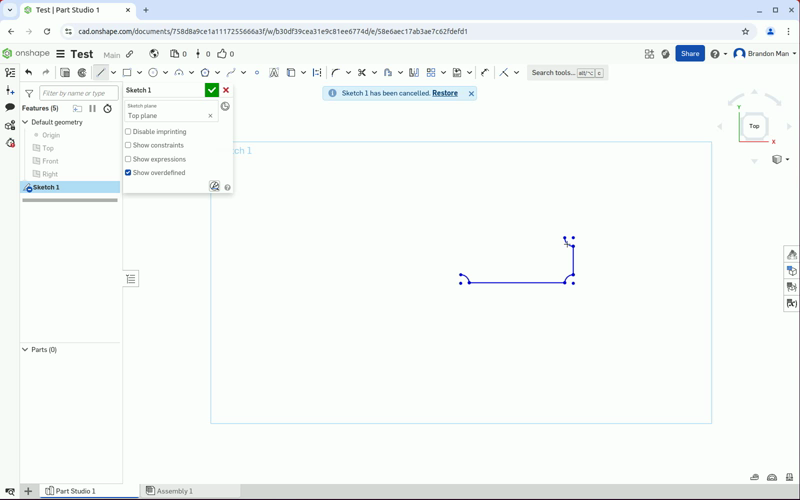
mouse_move(564, 237)
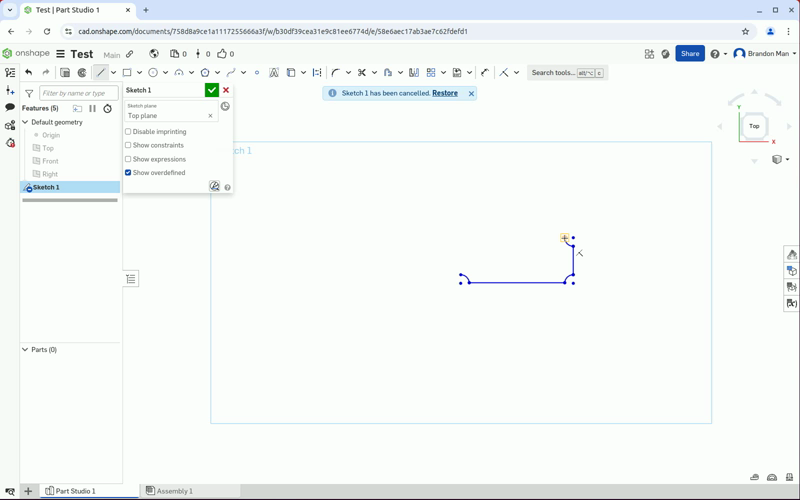
click(564, 237)
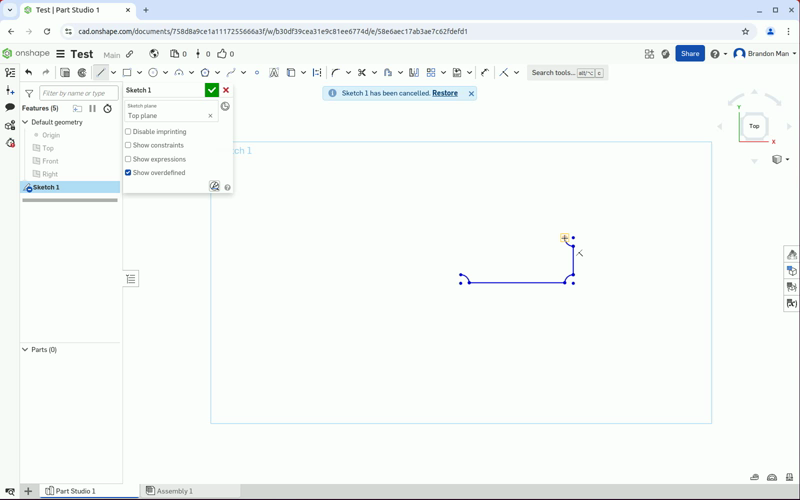
key_down(shift)
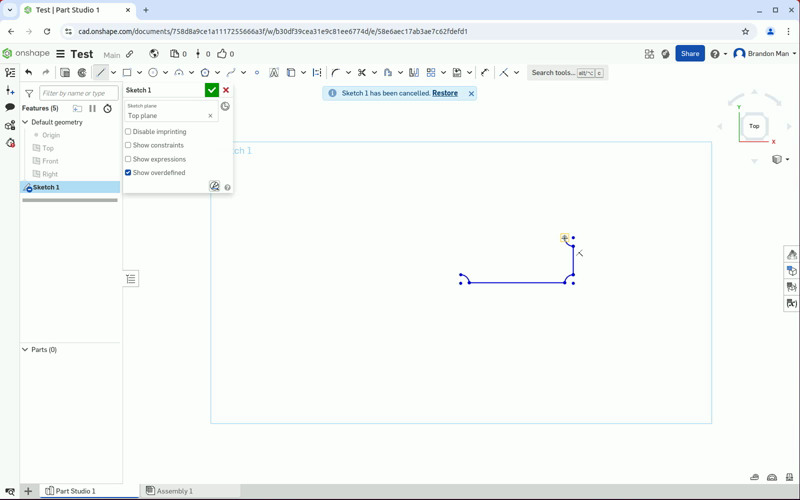
mouse_move(469, 237)
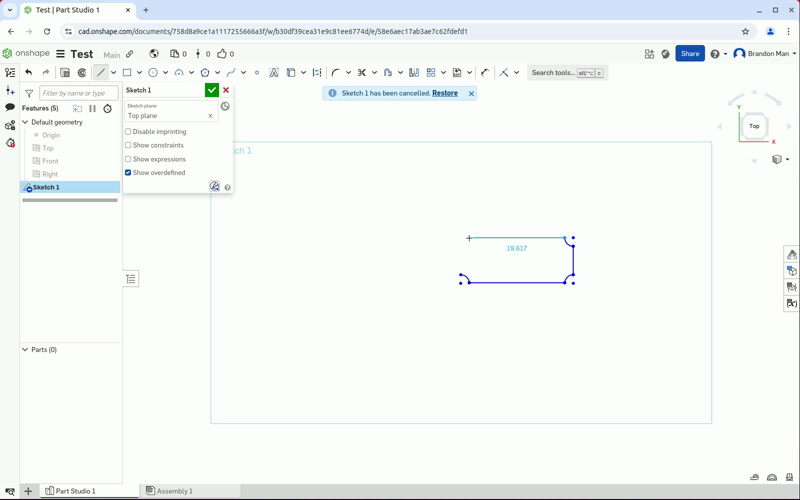
click(469, 237)
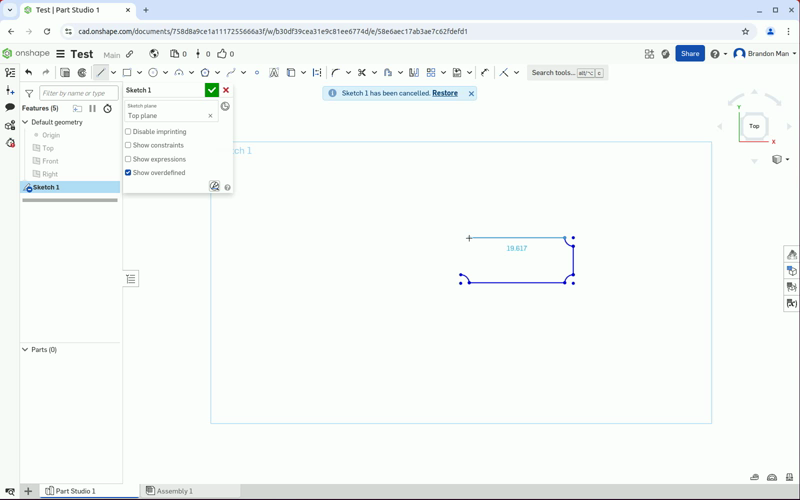
key_up(shift)
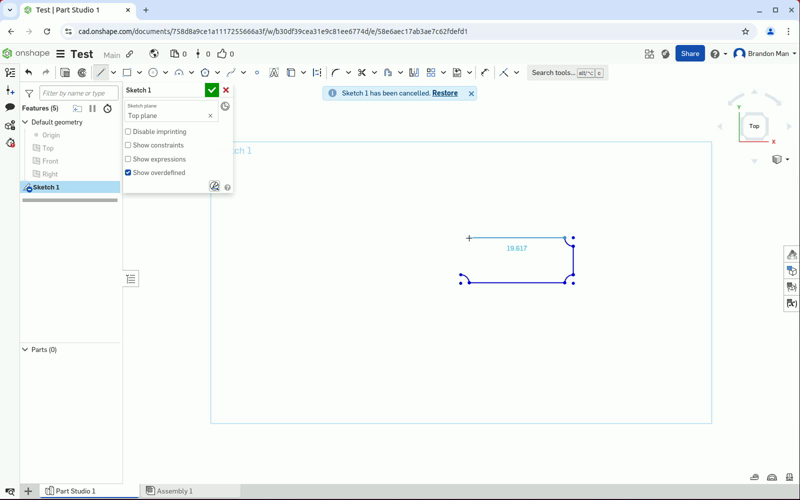
key(esc)
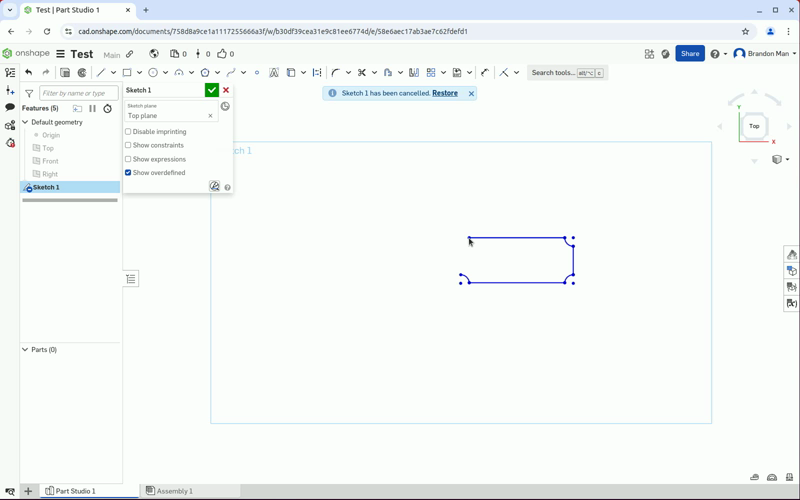
key(a)
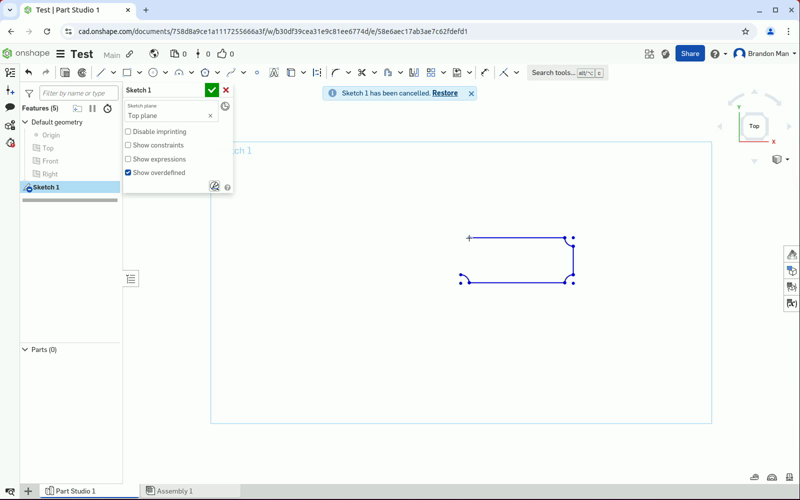
mouse_move(469, 237)
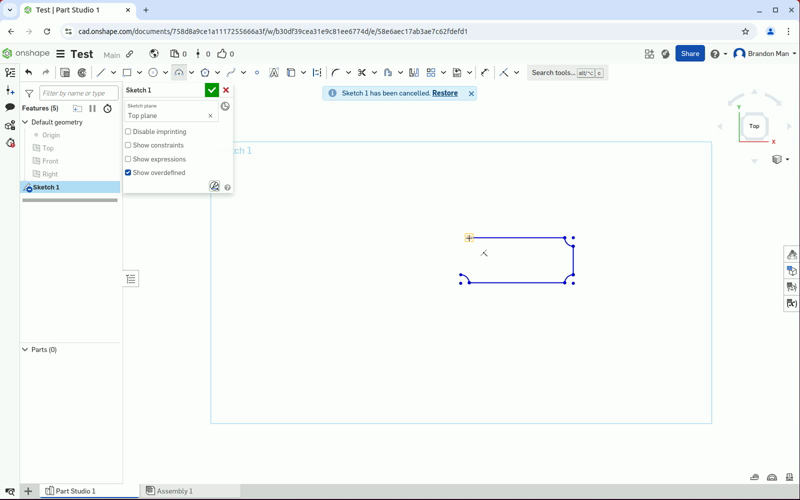
click(469, 237)
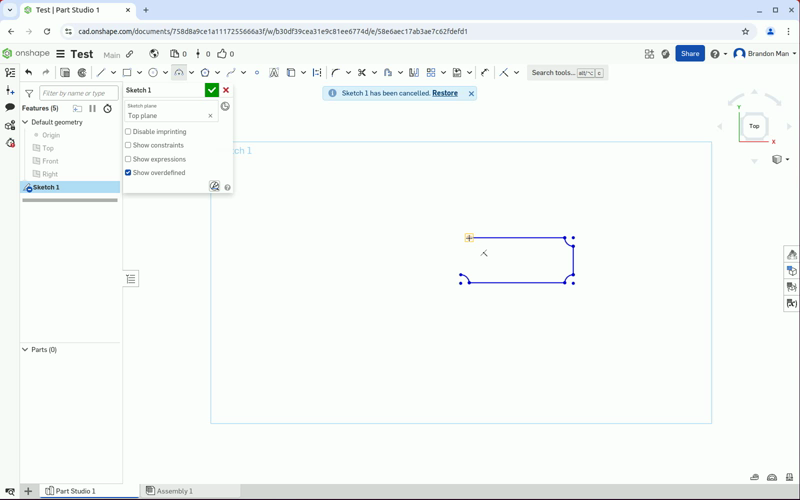
key_down(shift)
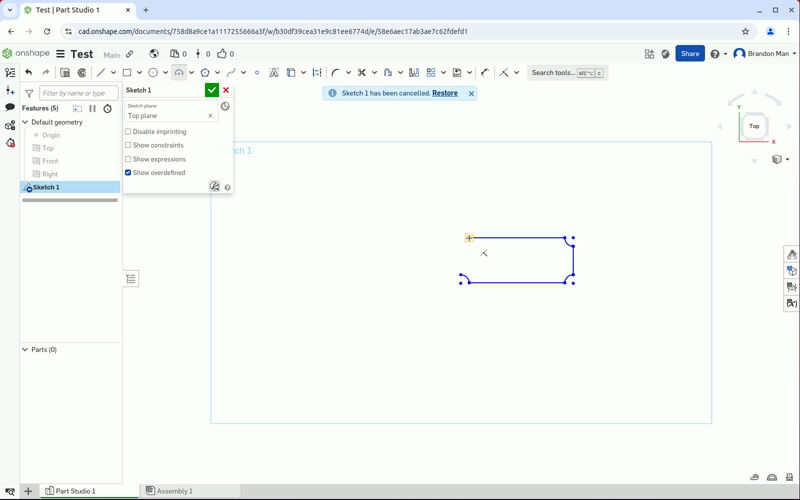
mouse_move(460, 246)
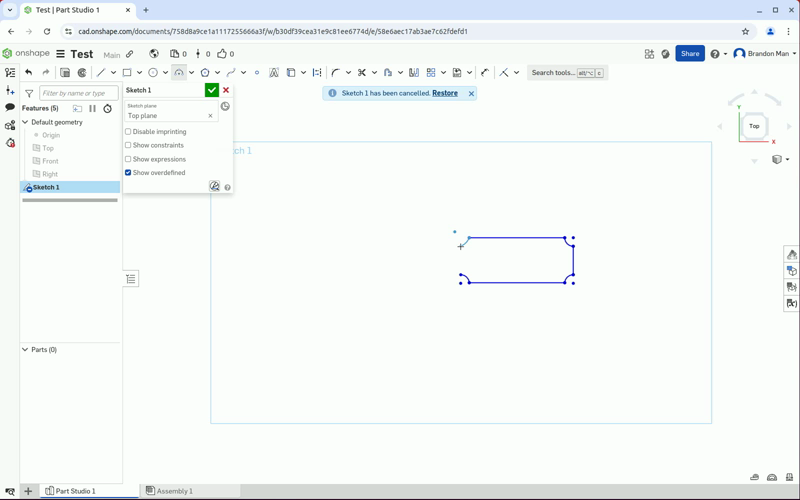
click(460, 246)
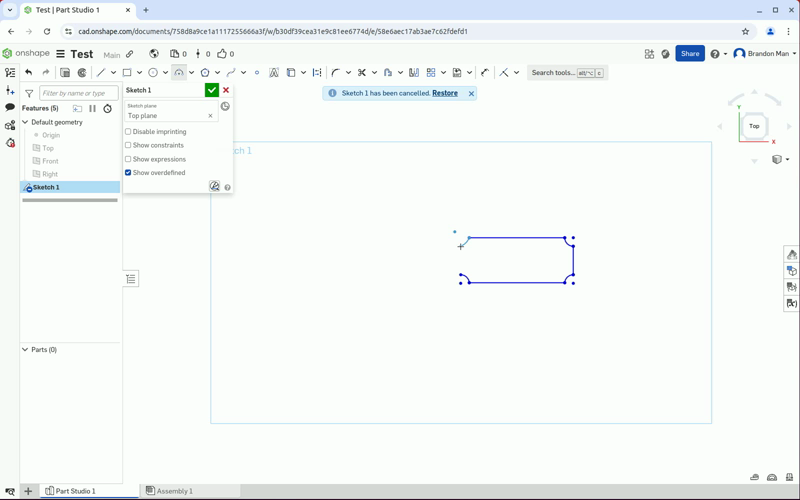
mouse_move(466, 243)
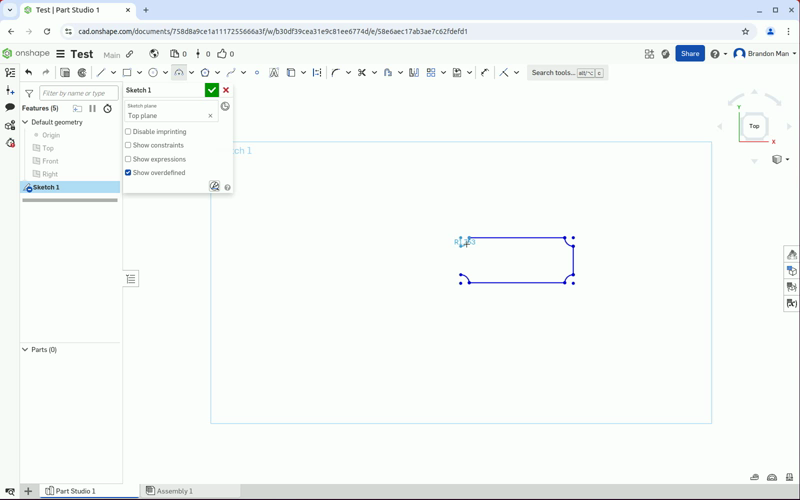
click(466, 243)
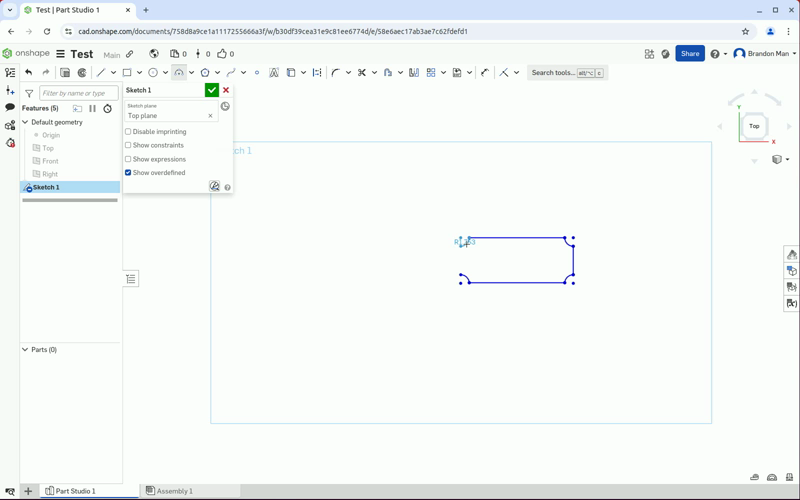
key_up(shift)
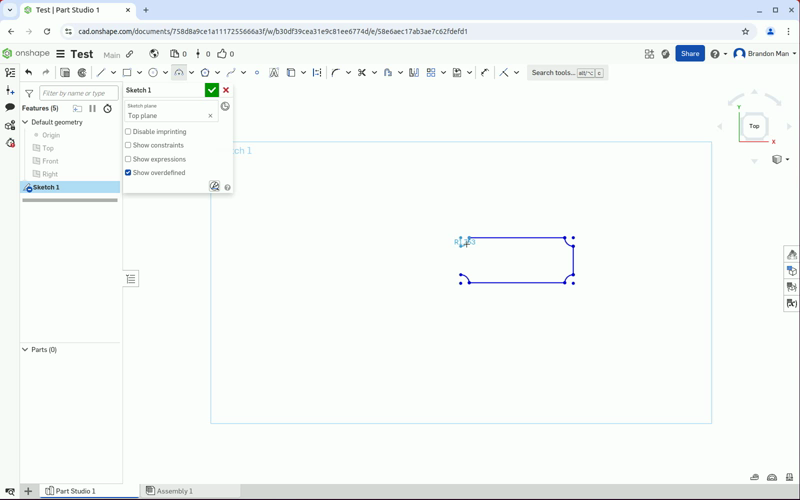
key(esc)
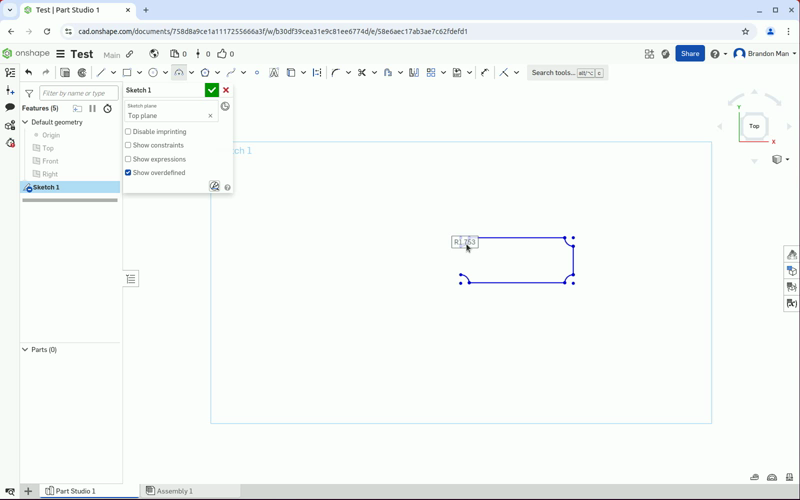
key(l)
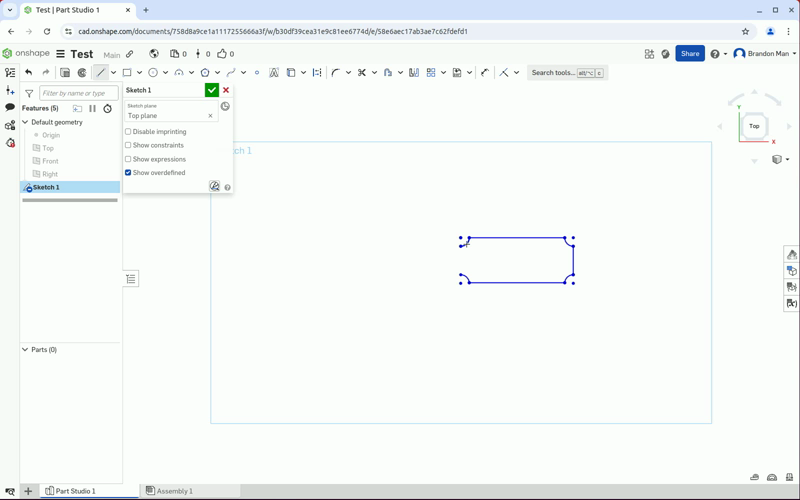
mouse_move(460, 246)
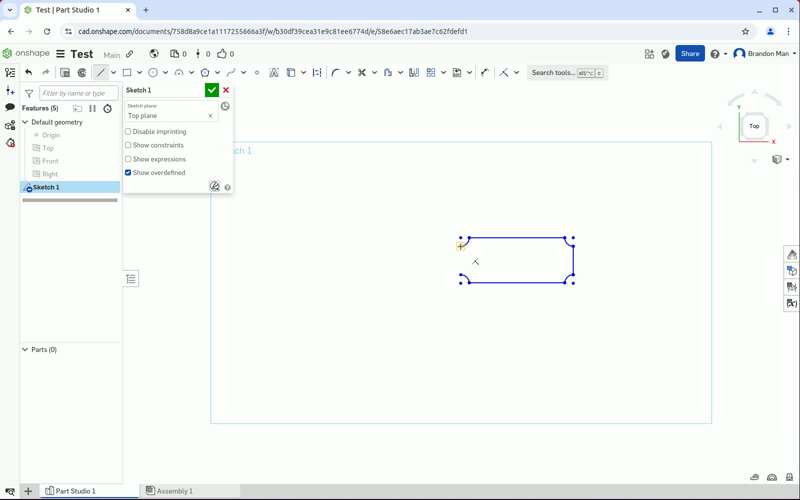
click(460, 246)
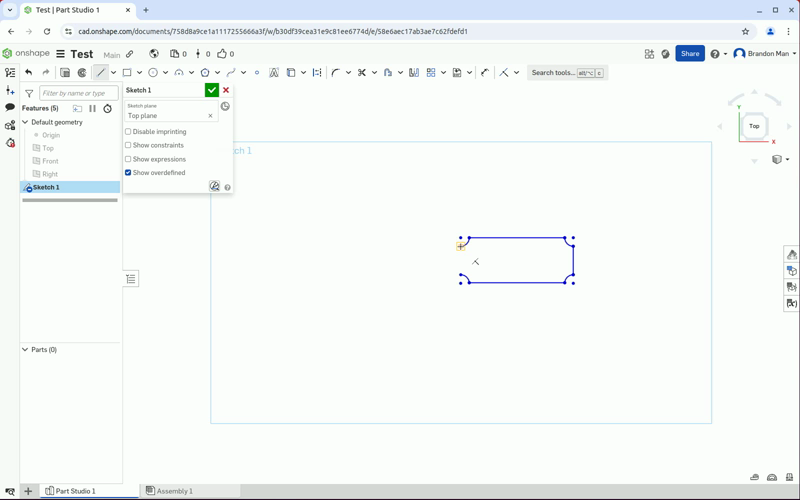
mouse_move(490, 246)
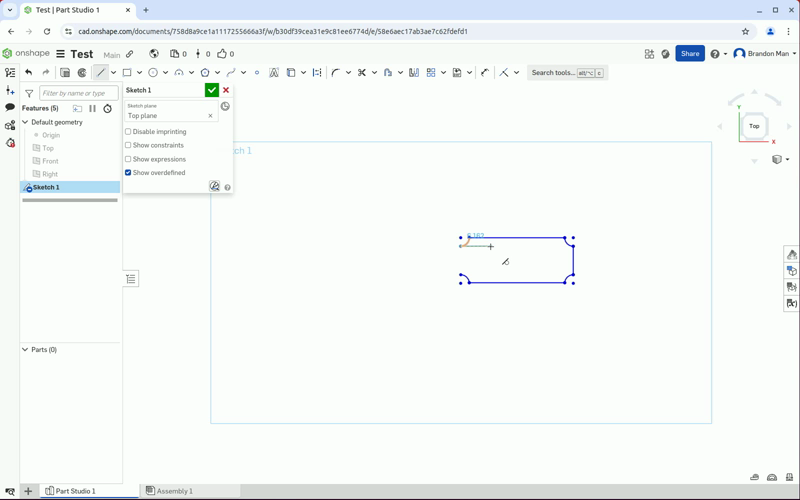
key_down(shift)
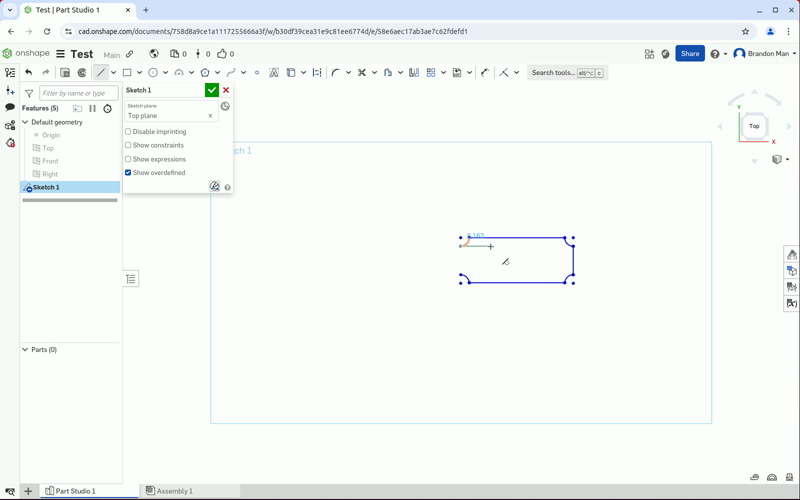
mouse_move(460, 274)
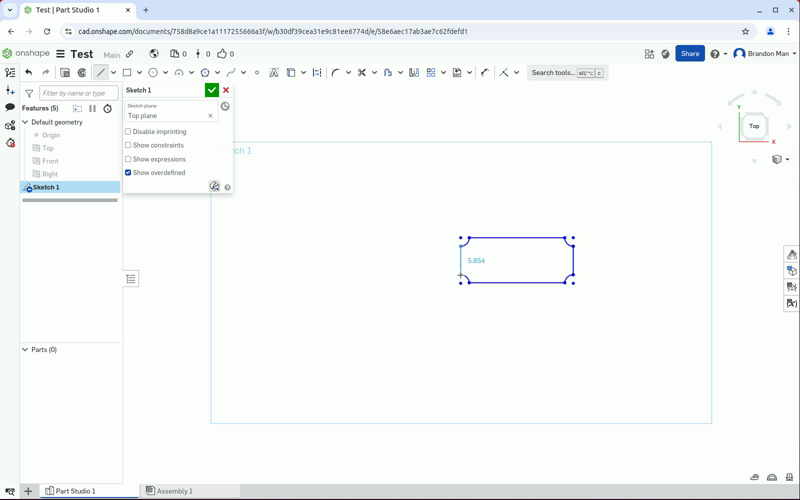
key_up(shift)
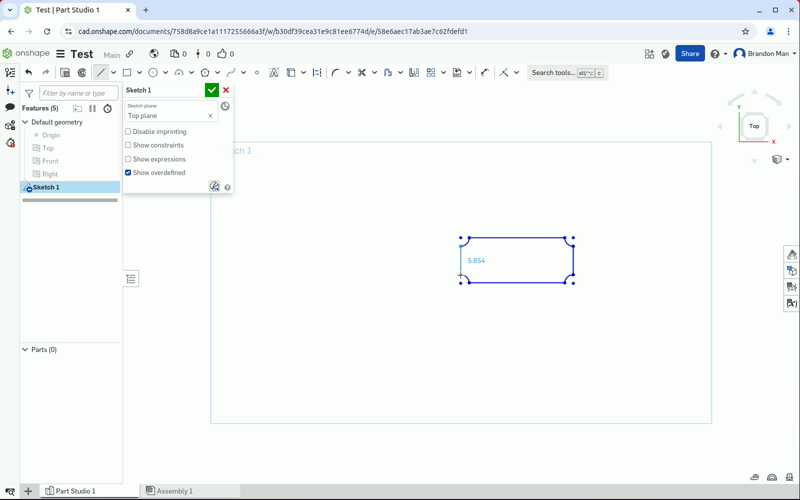
click(460, 274)
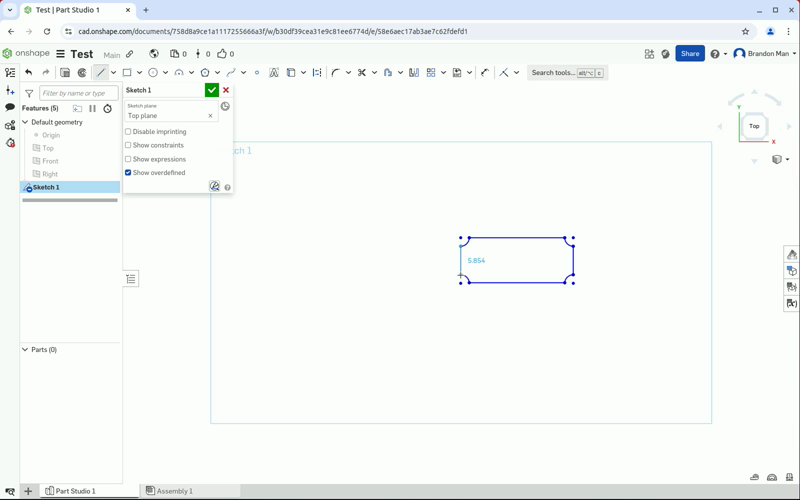
key(esc)
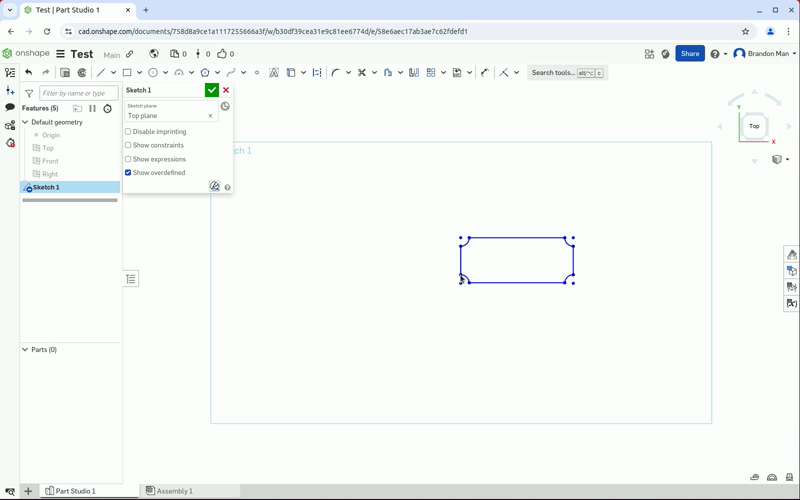
key(c)
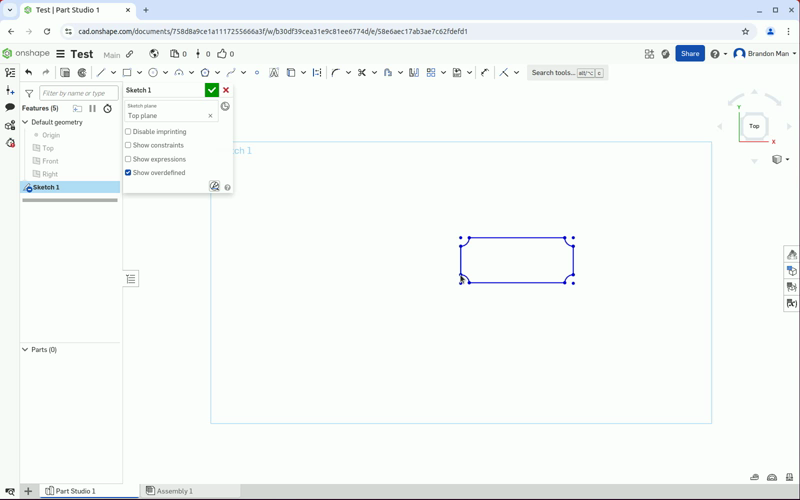
key_down(shift)
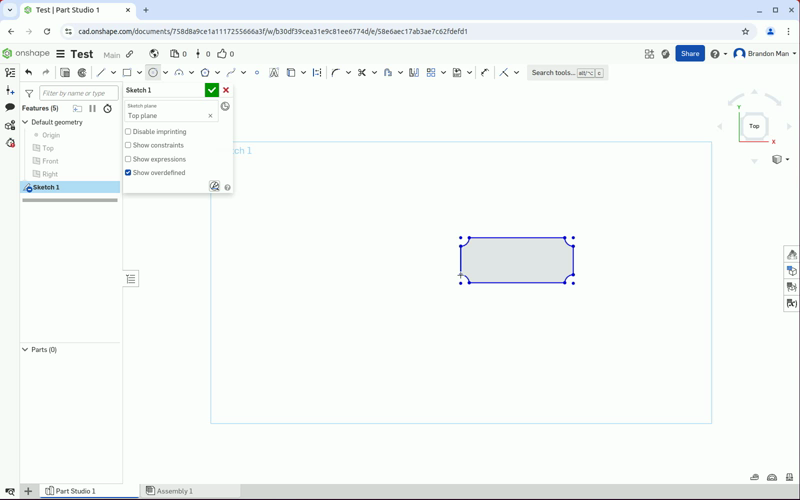
mouse_move(471, 259)
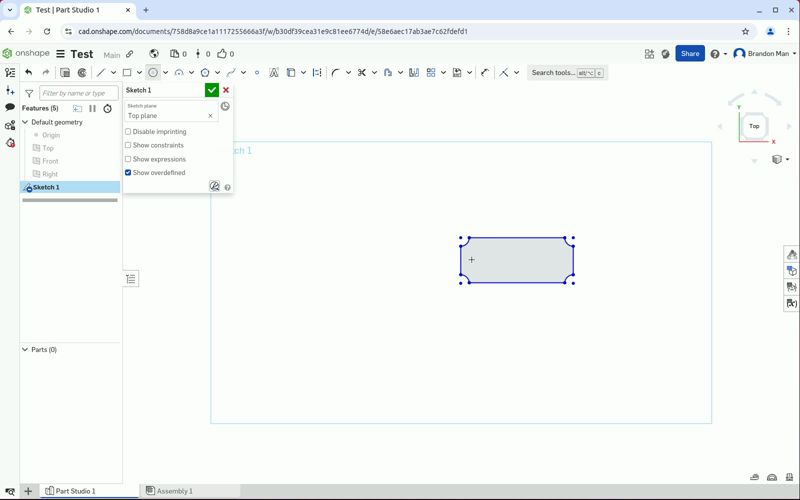
click(471, 259)
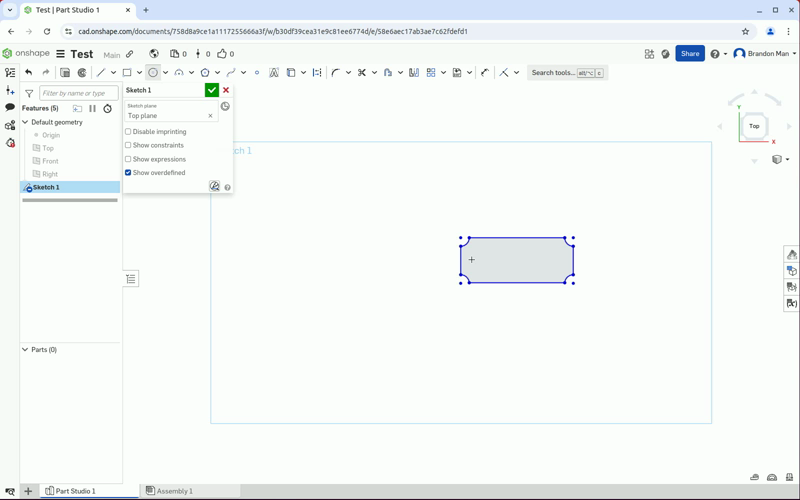
key_up(shift)
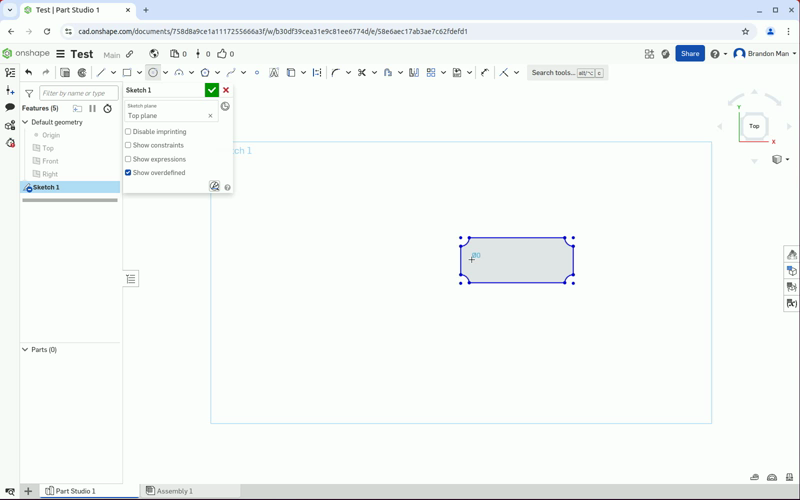
mouse_move(477, 259)
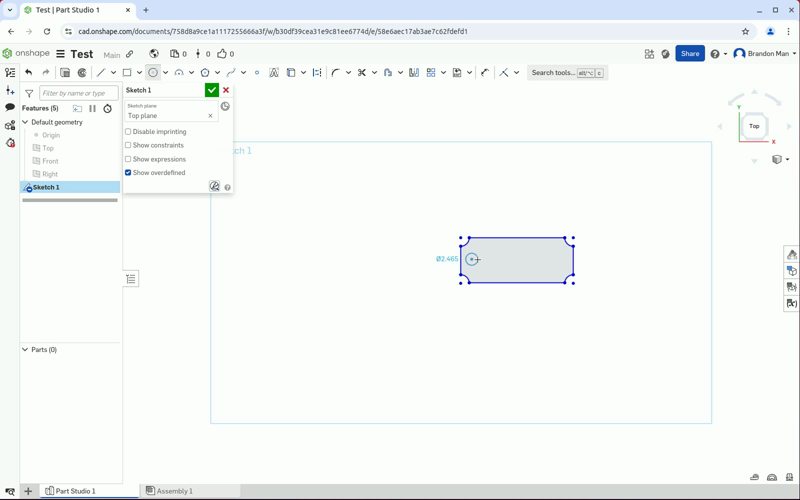
click(477, 259)
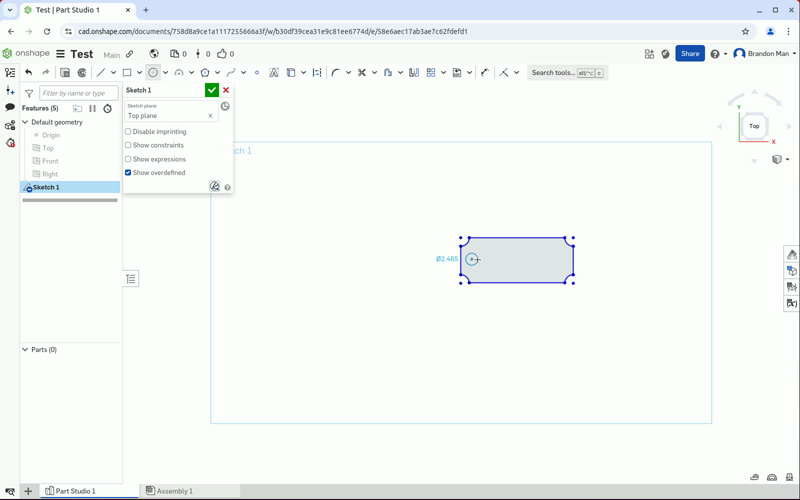
key(esc)
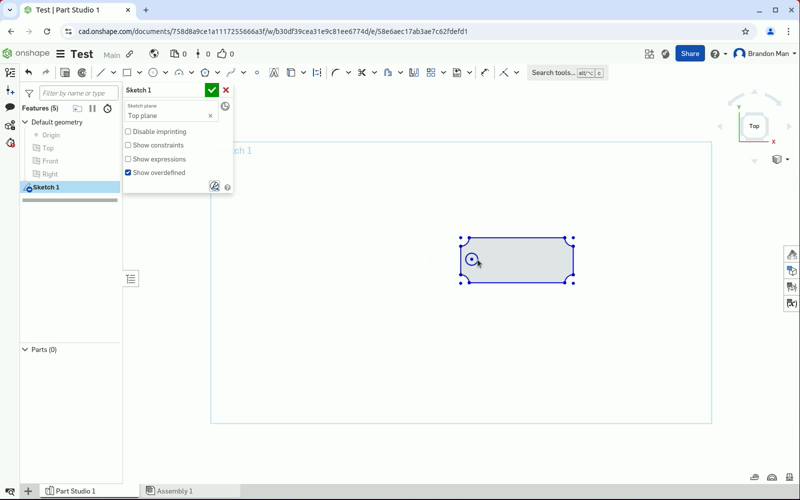
mouse_move(537, 266)
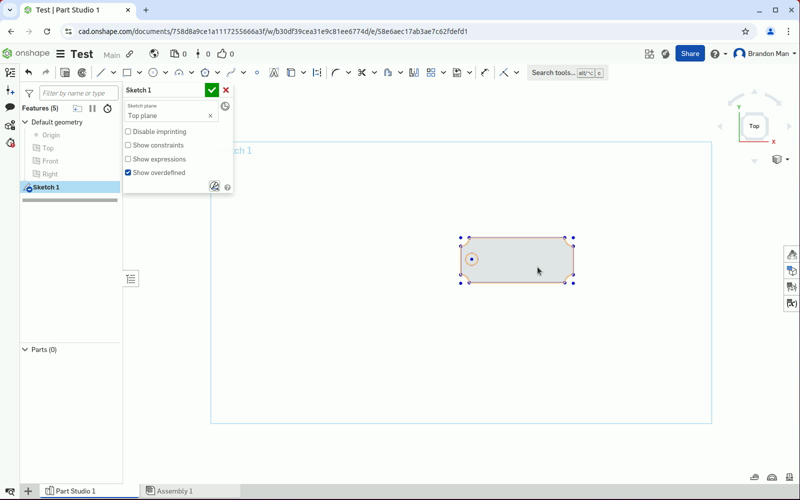
click(537, 266)
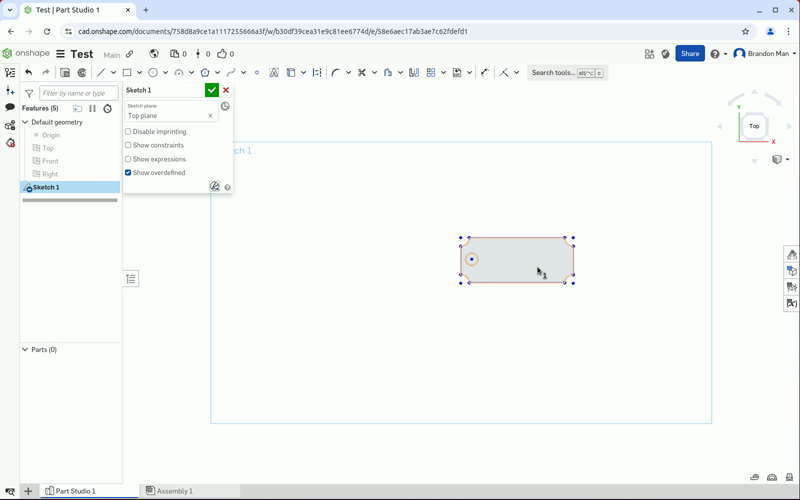
mouse_move(73, 352)
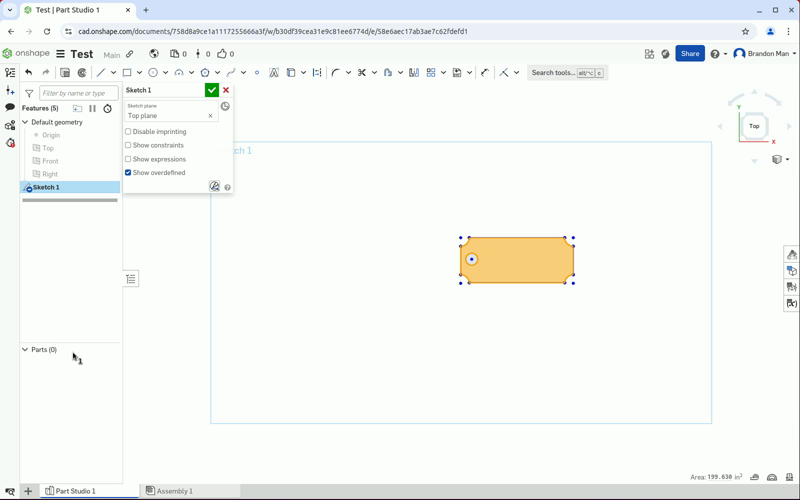
key(shift+y)
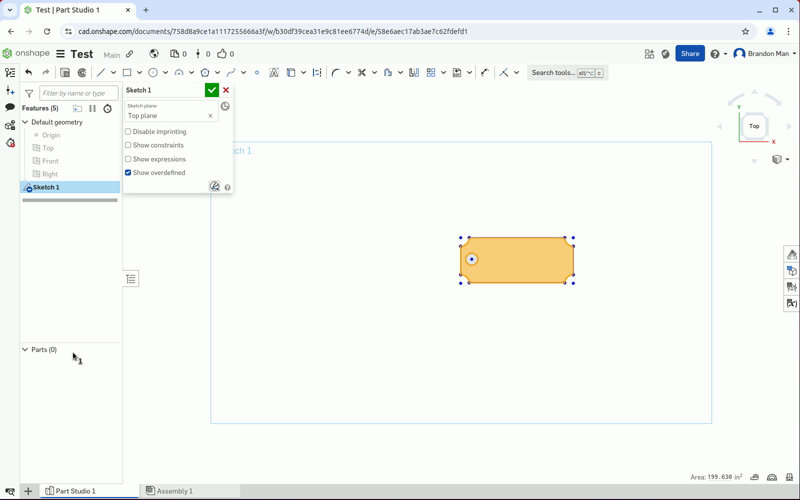
key(shift+e)
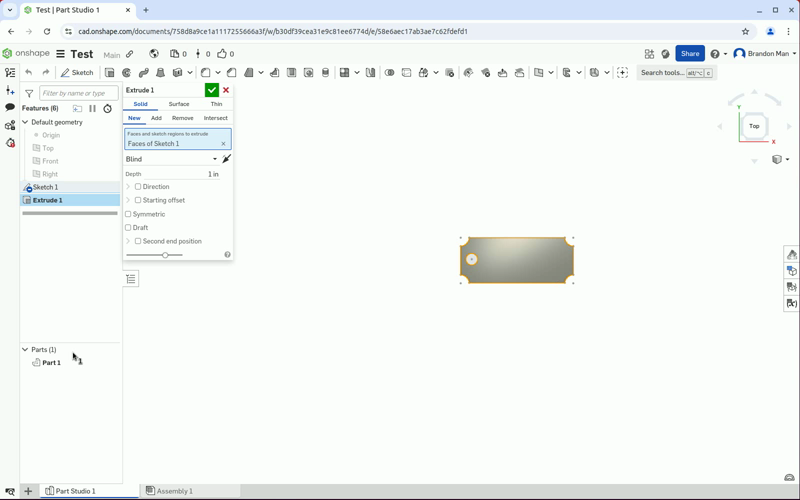
mouse_move(143, 106)
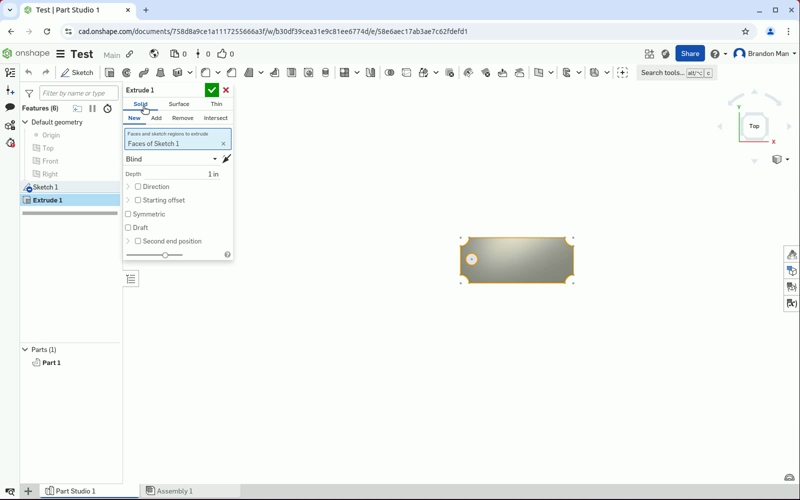
click(143, 106)
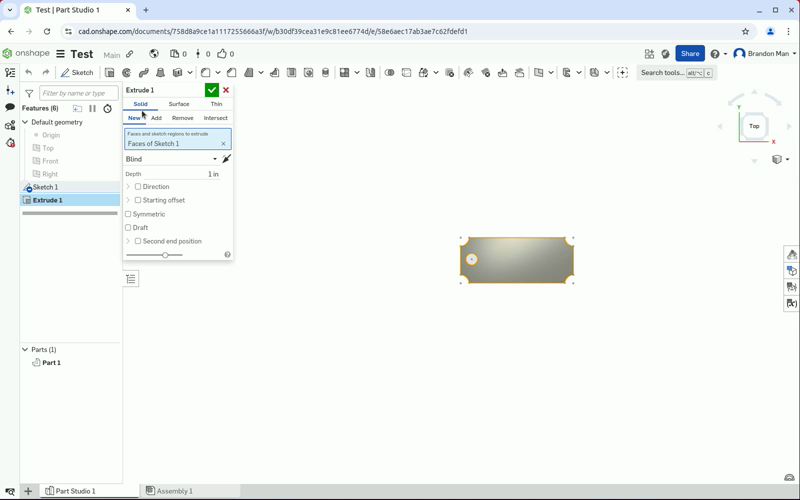
mouse_move(137, 120)
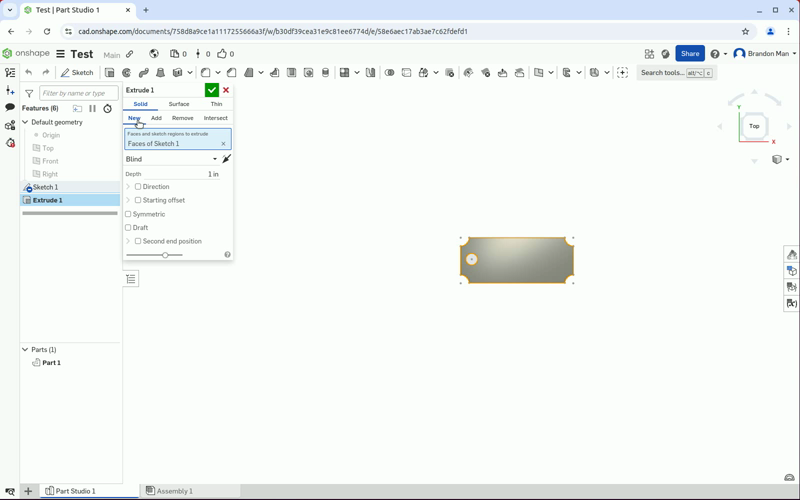
click(137, 120)
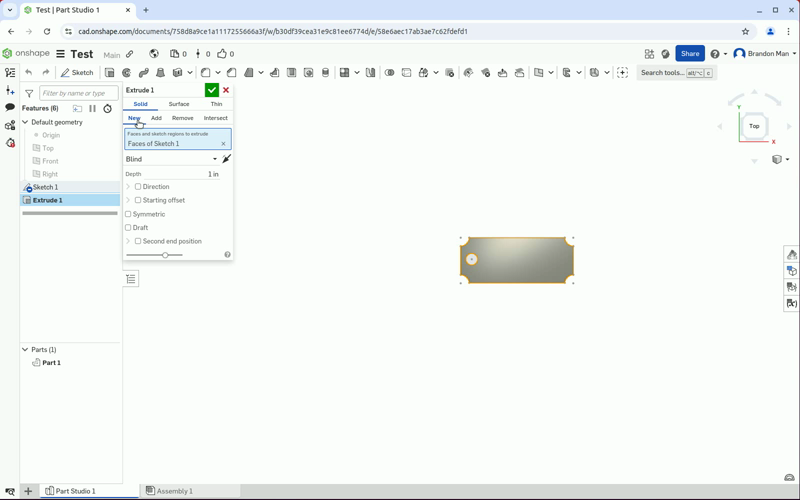
key(tab, 4)
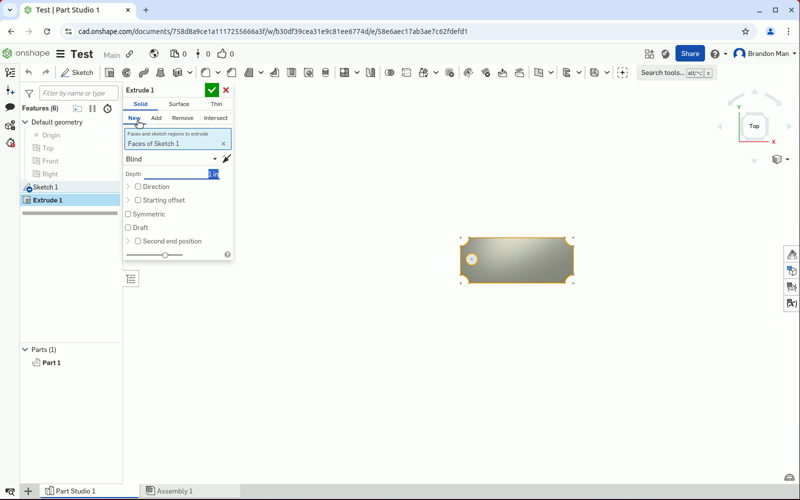
text(1.204)
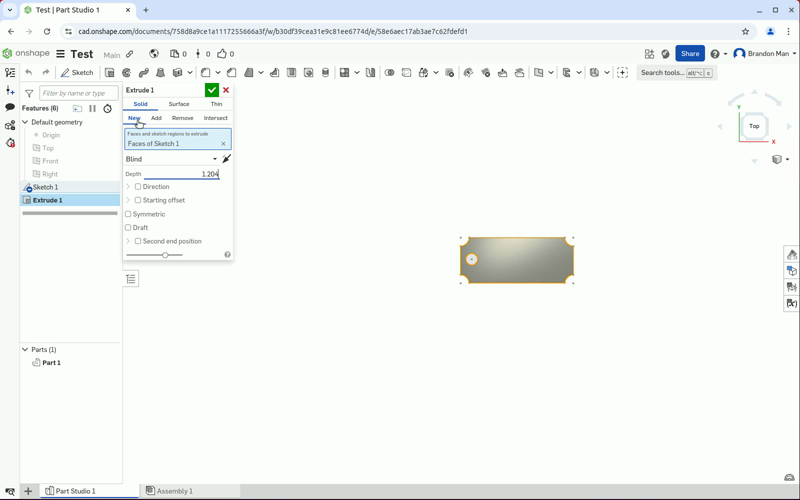
key(enter)
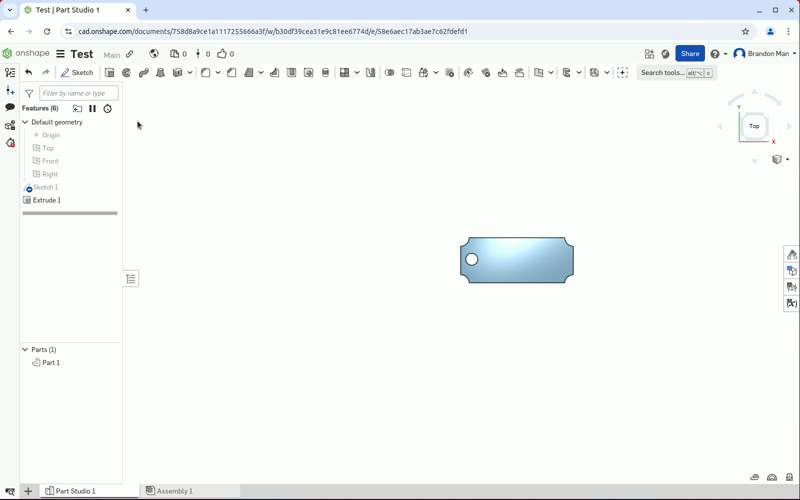
key(shift+h)
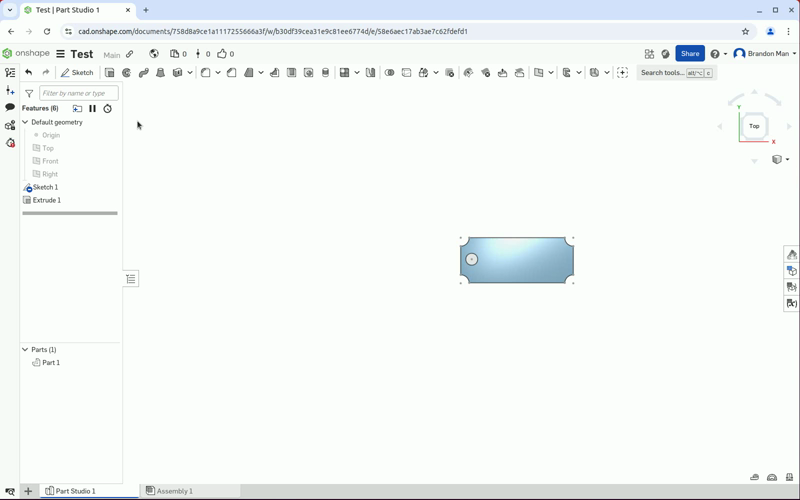
key(shift+h)
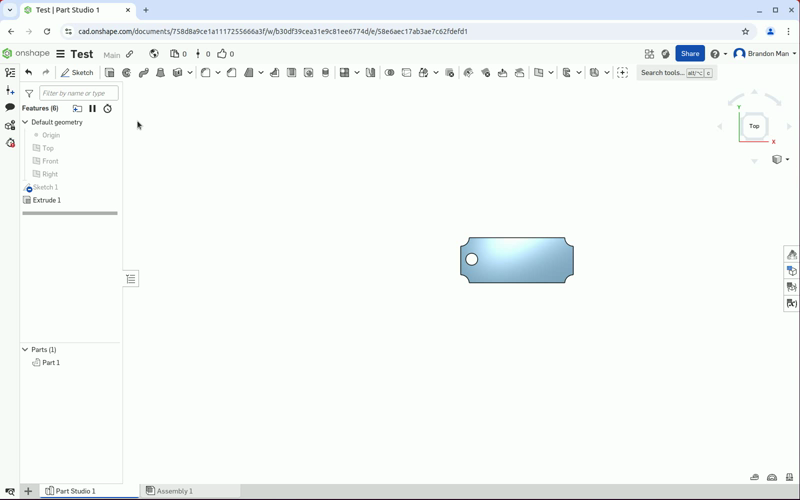
mouse_move(73, 189)
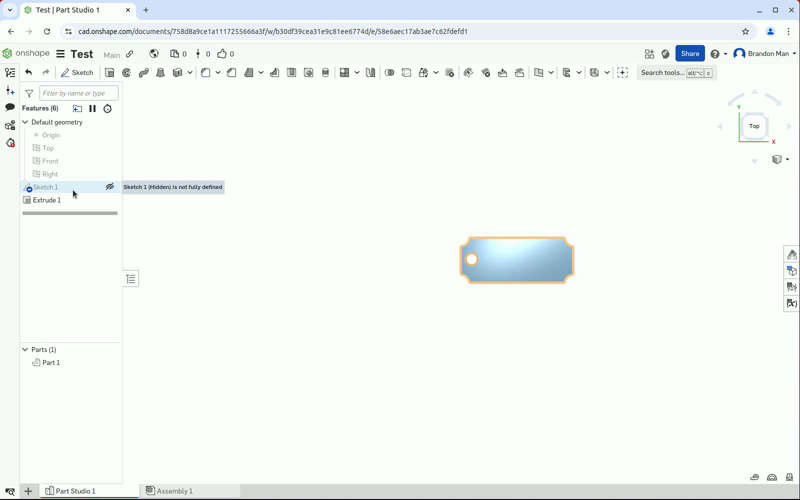
click(73, 189)
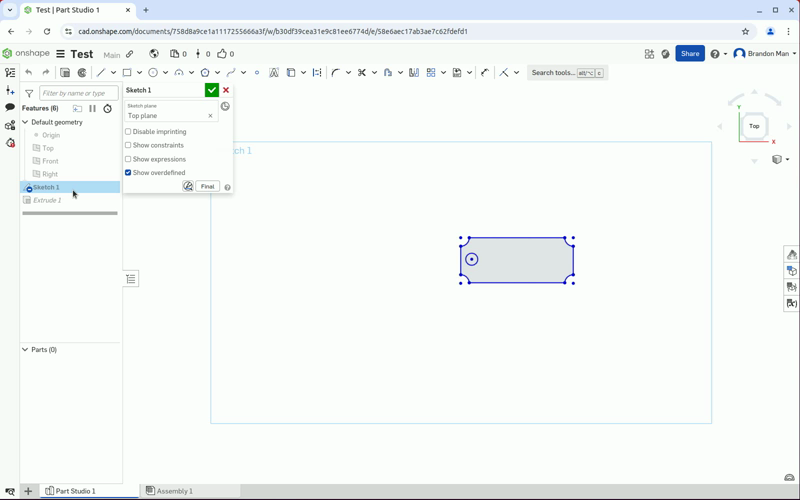
mouse_move(229, 92)
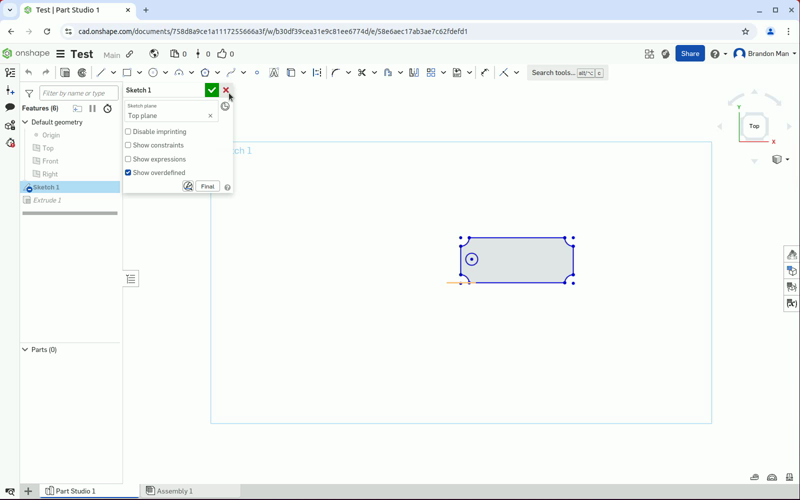
click(229, 92)
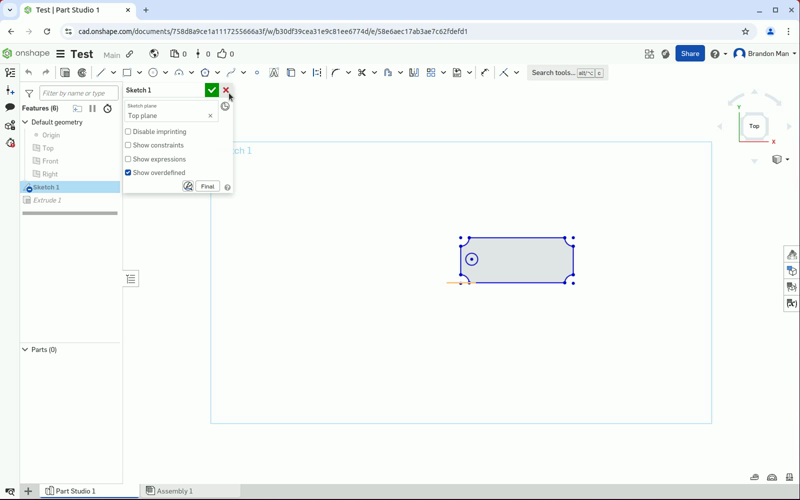
key(shift+s)
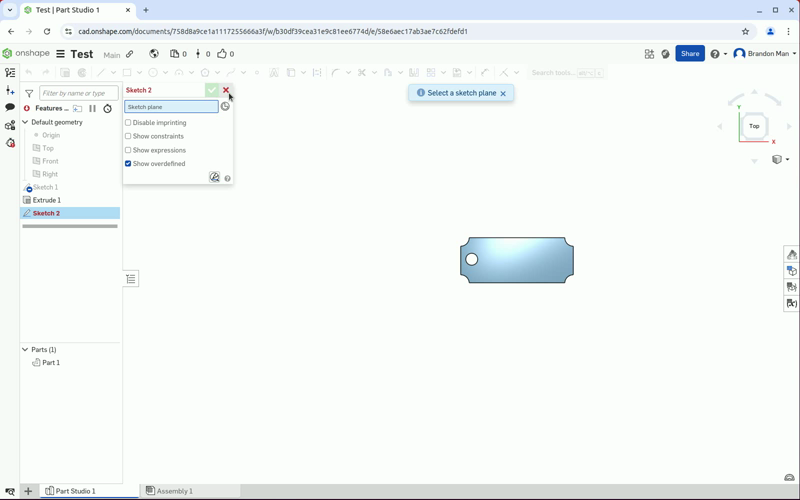
mouse_move(73, 150)
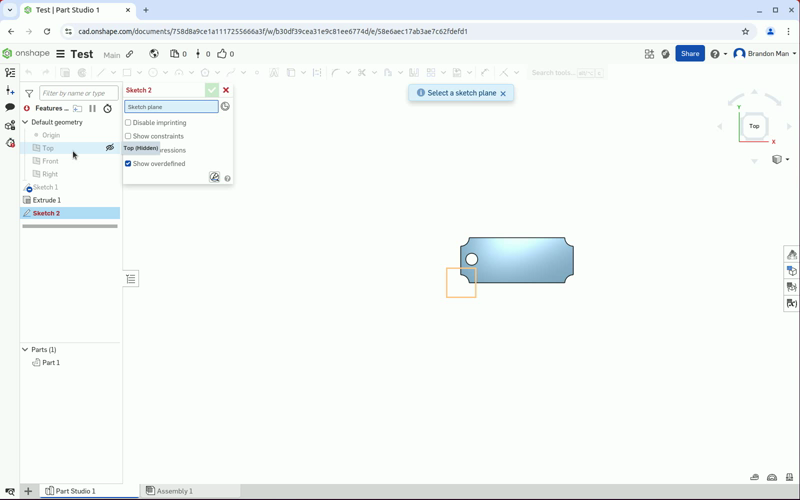
click(73, 150)
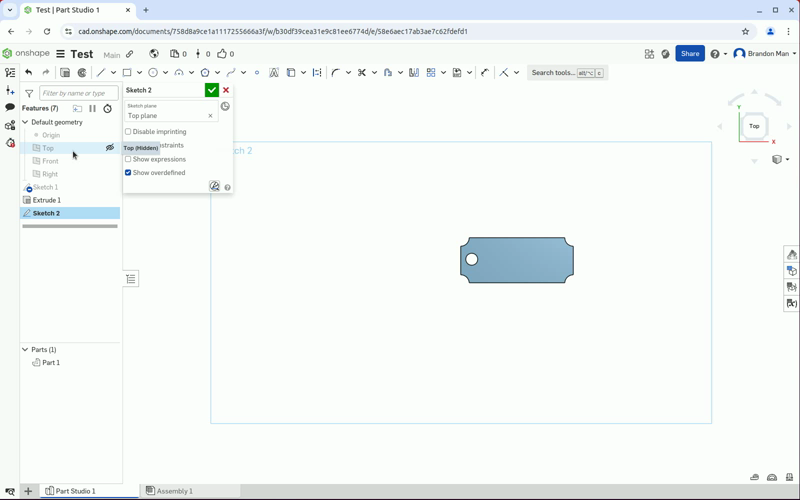
mouse_move(73, 352)
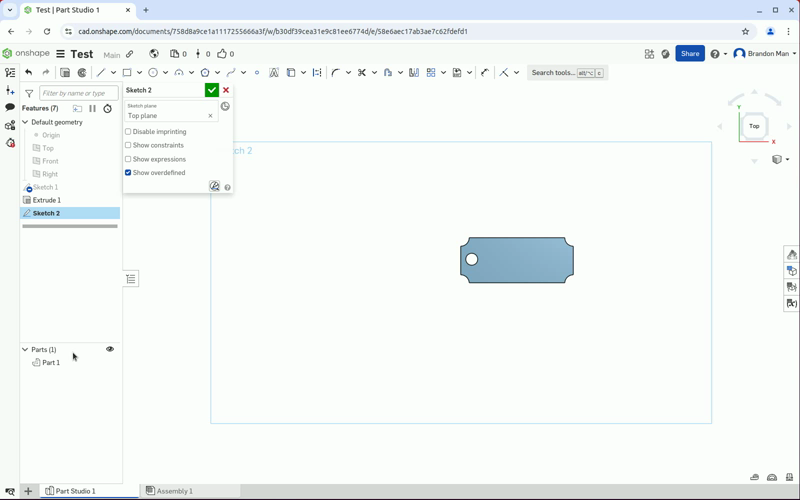
key(y)
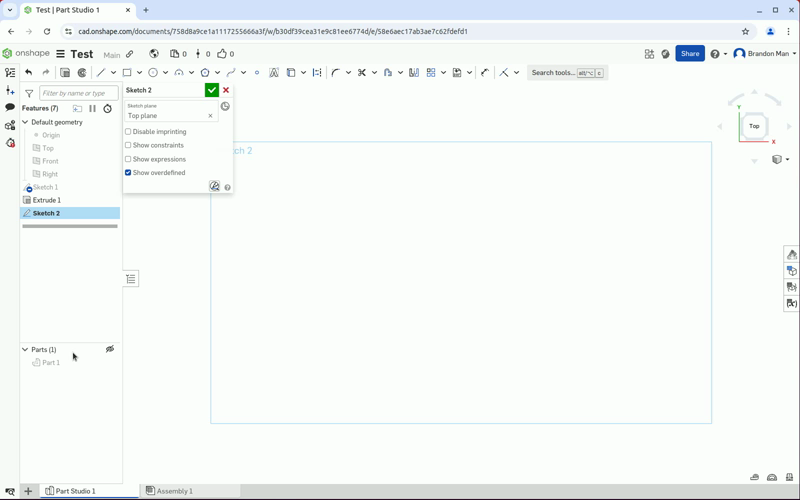
key(a)
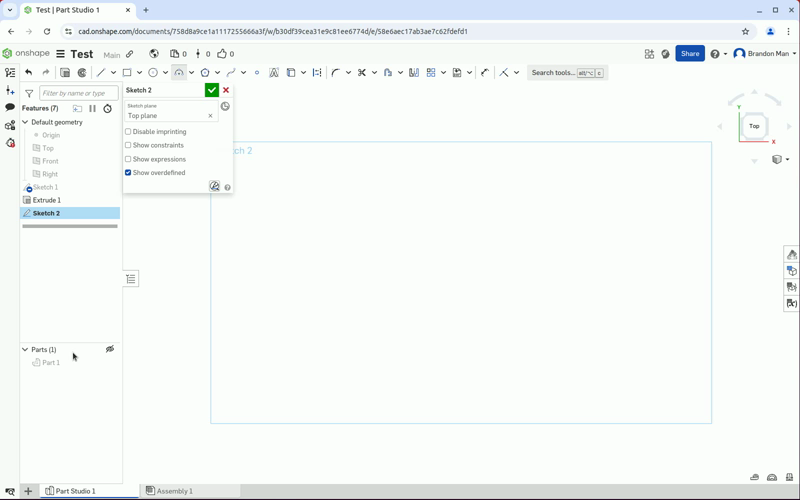
key_down(shift)
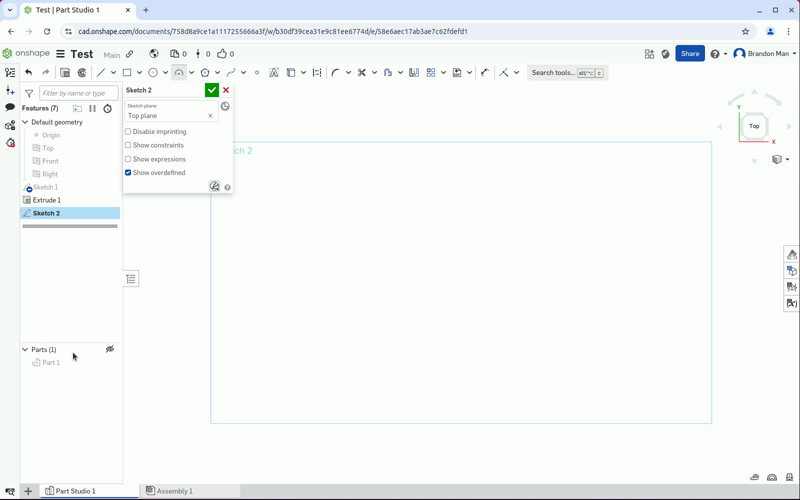
mouse_move(460, 274)
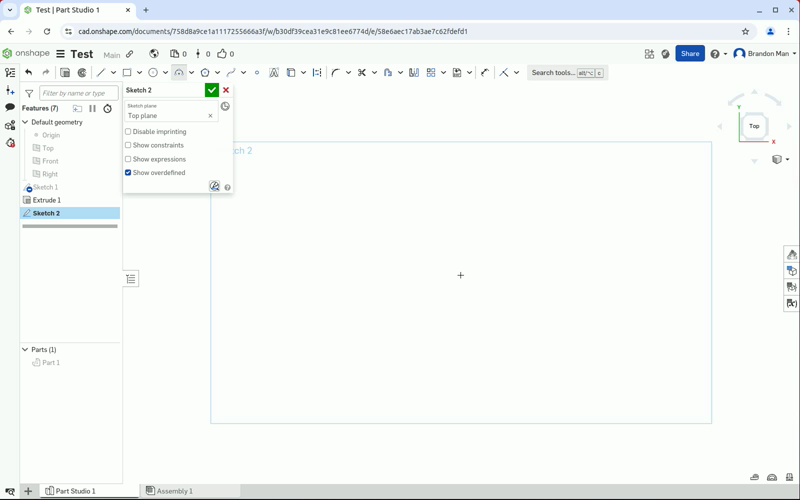
click(460, 274)
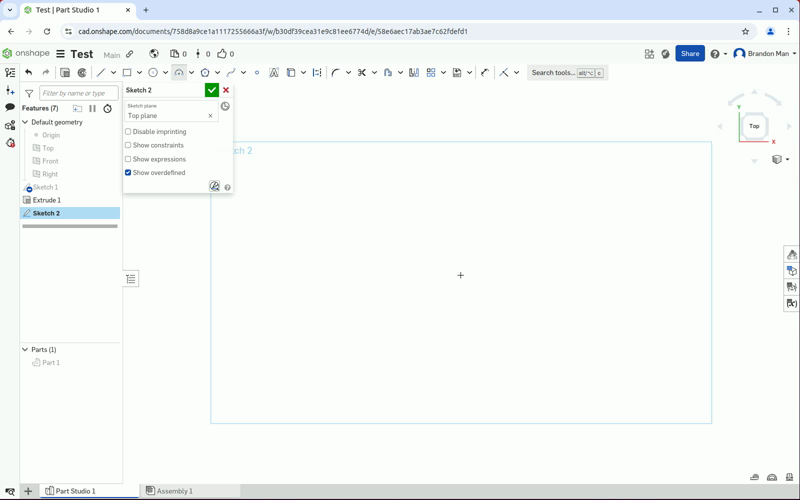
key_up(shift)
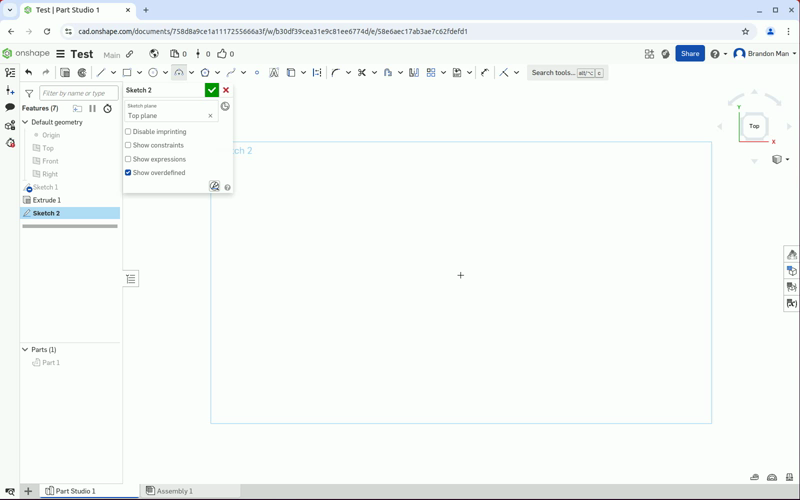
key_down(shift)
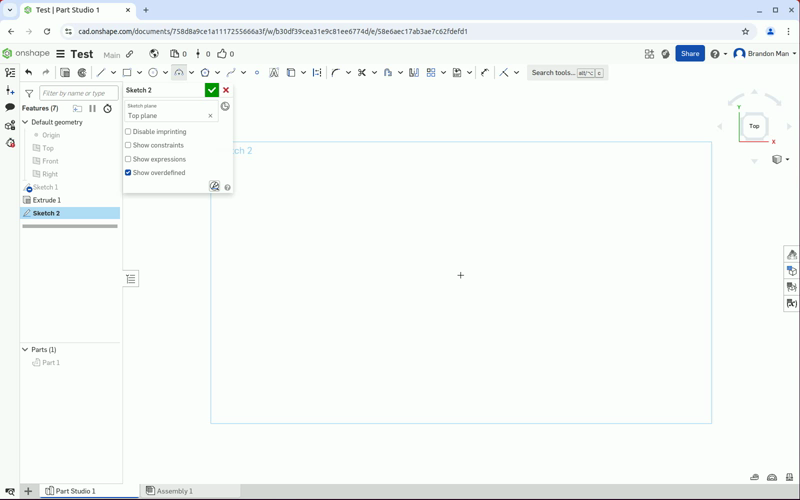
mouse_move(469, 282)
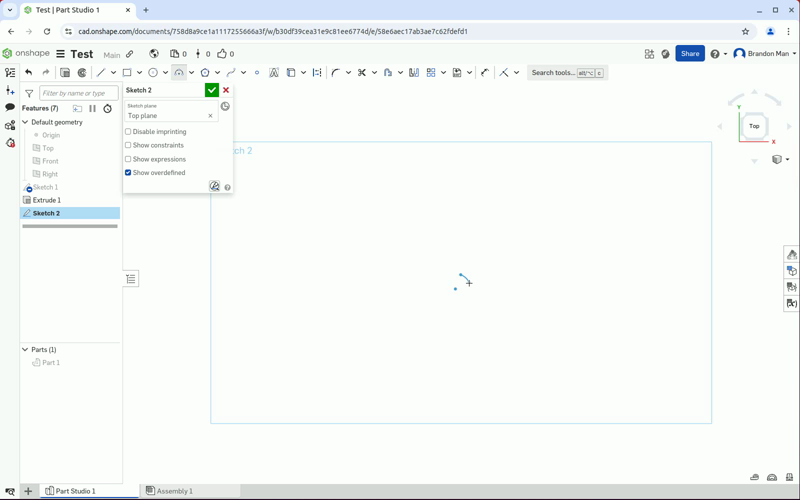
click(469, 282)
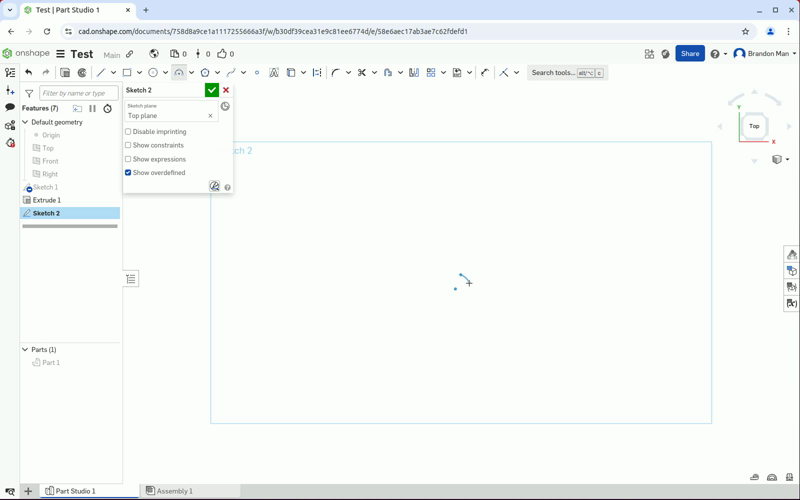
mouse_move(466, 277)
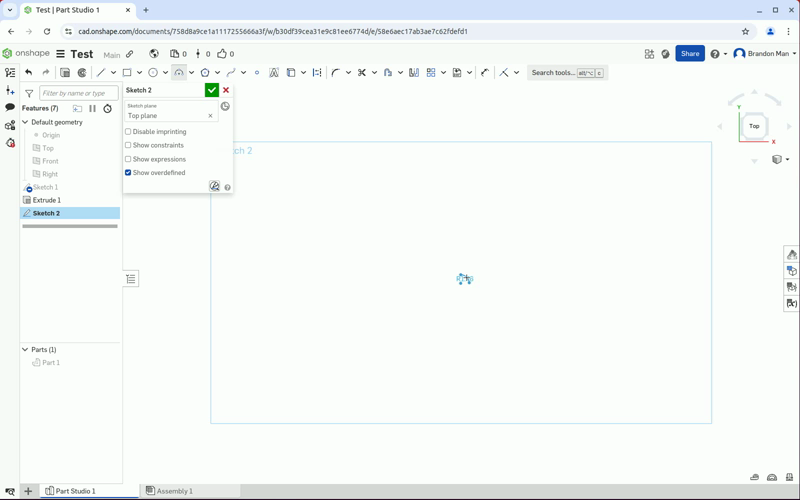
click(466, 277)
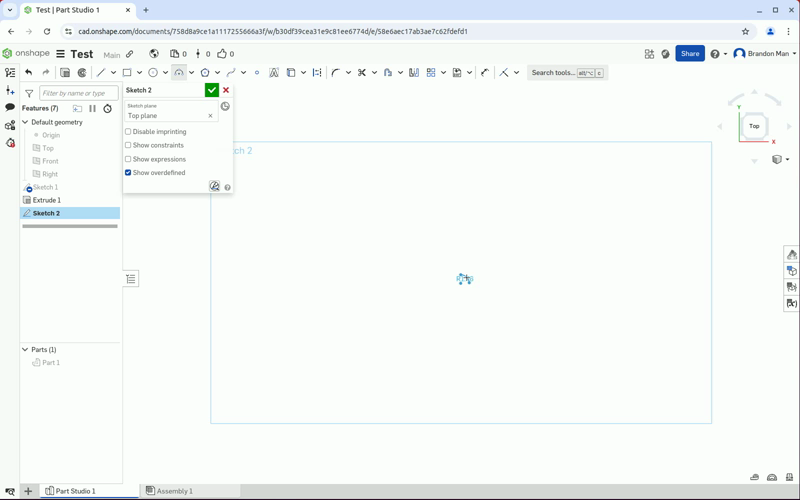
key_up(shift)
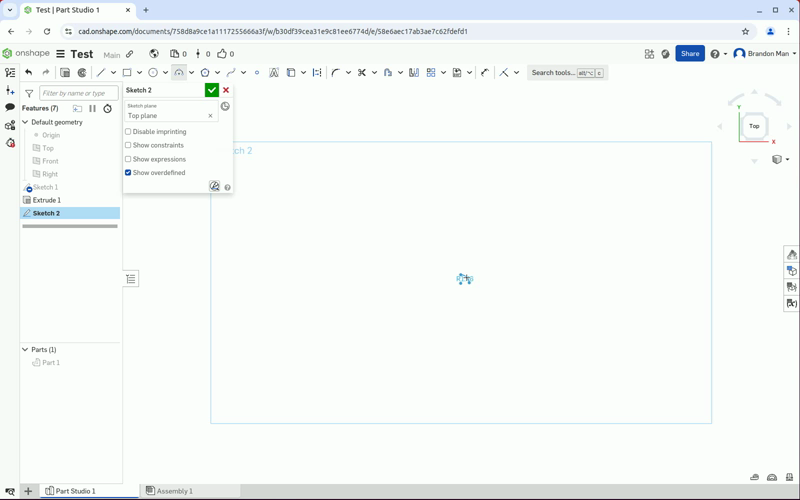
key(esc)
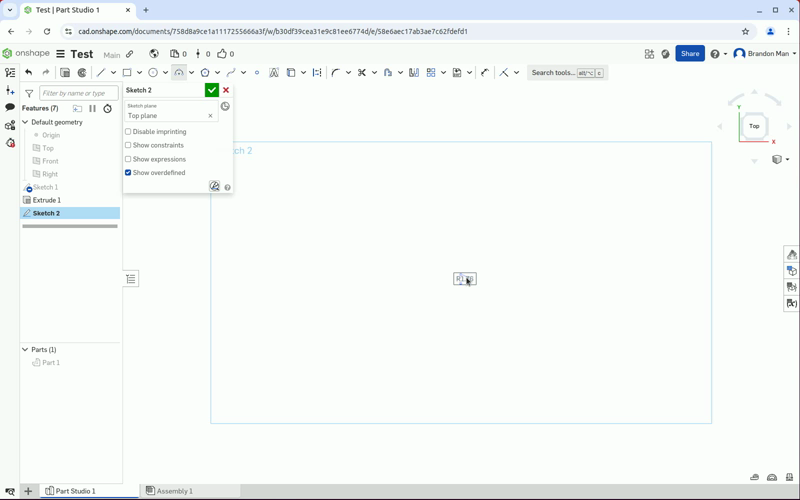
key(l)
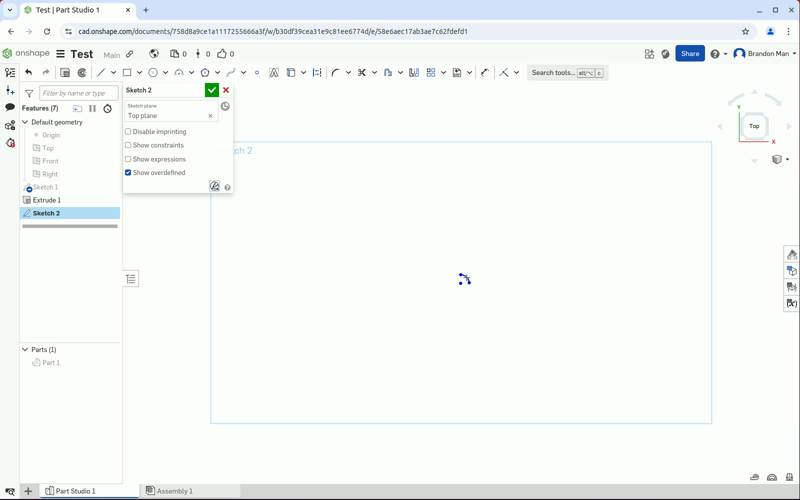
mouse_move(469, 282)
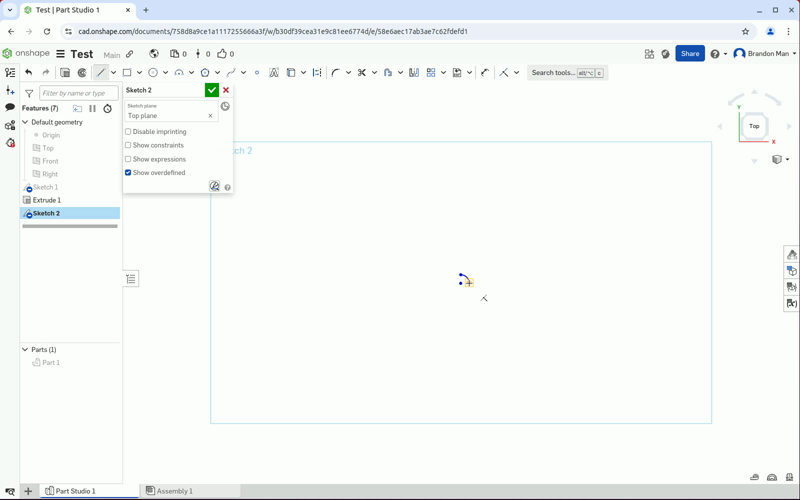
click(469, 282)
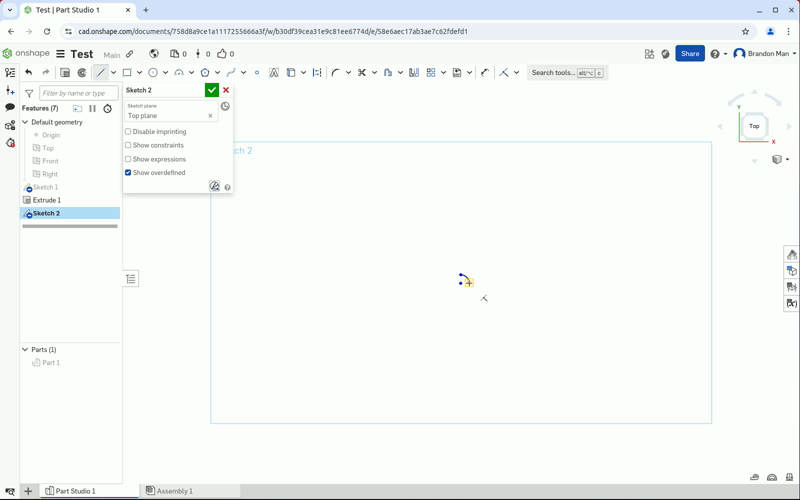
key_down(shift)
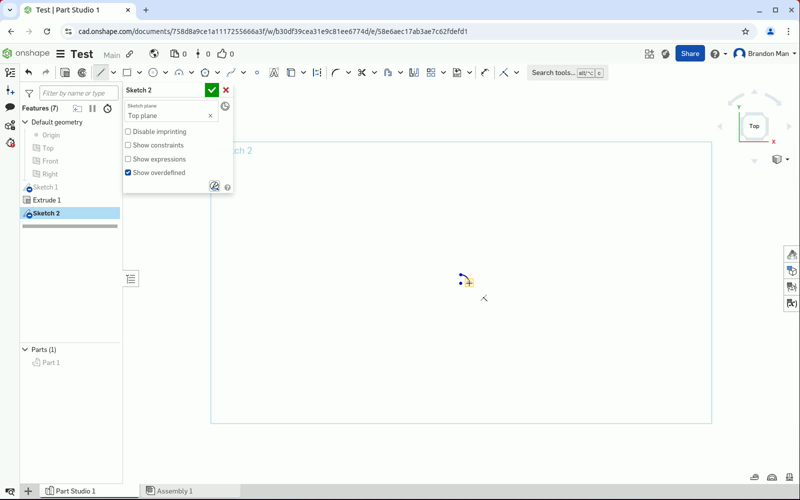
mouse_move(564, 282)
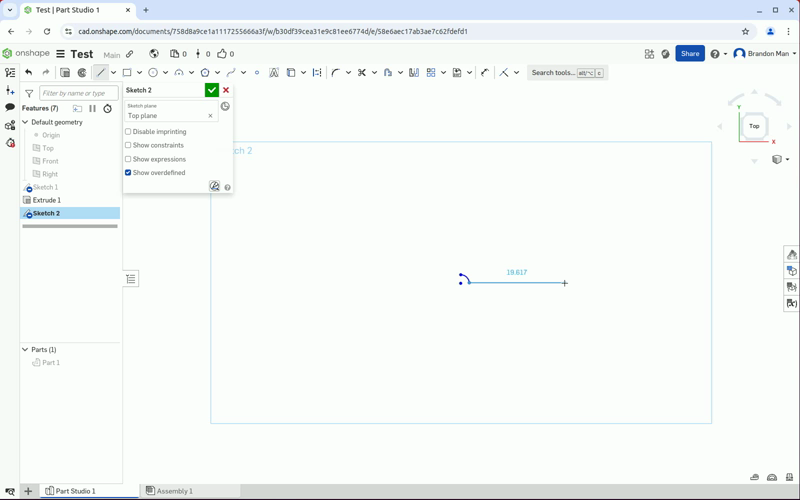
click(564, 282)
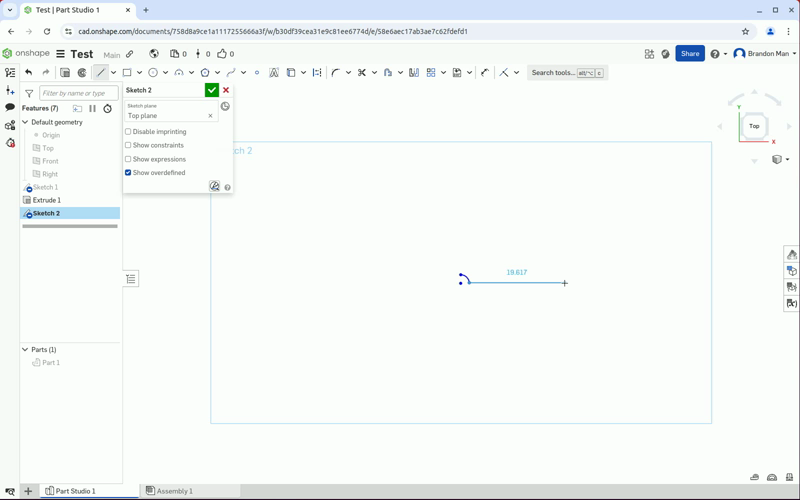
key_up(shift)
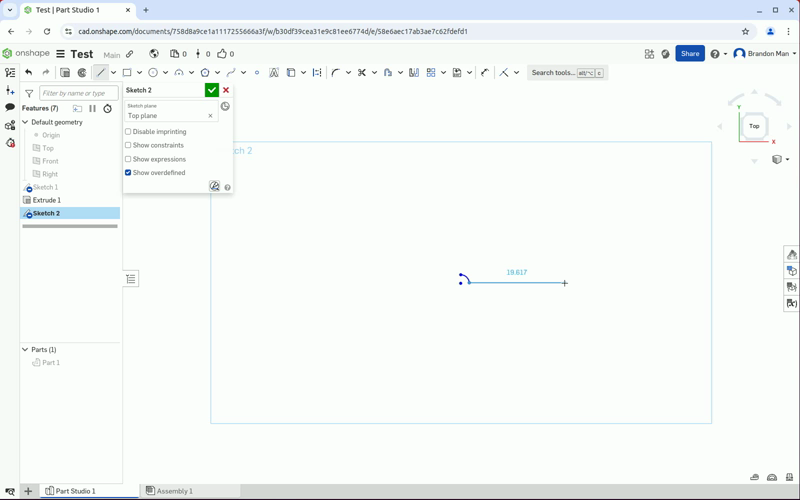
key(esc)
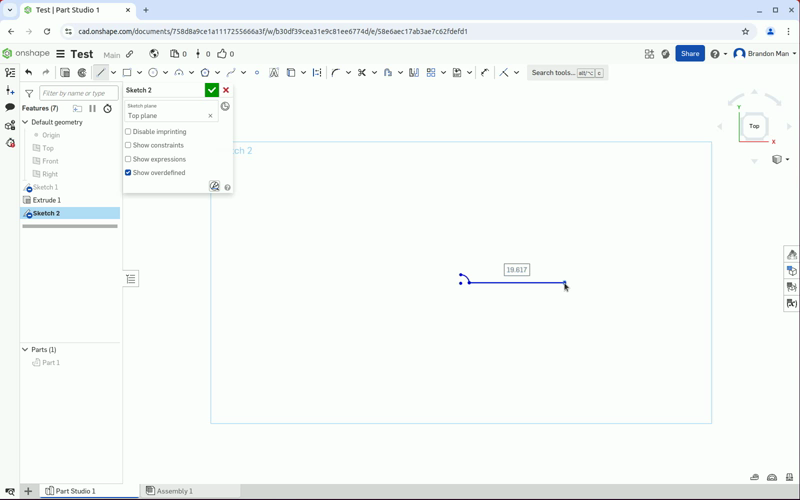
key(a)
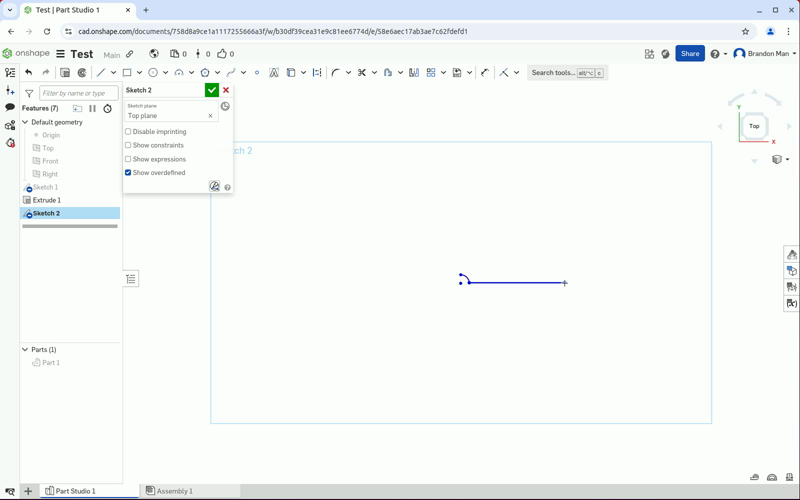
mouse_move(564, 282)
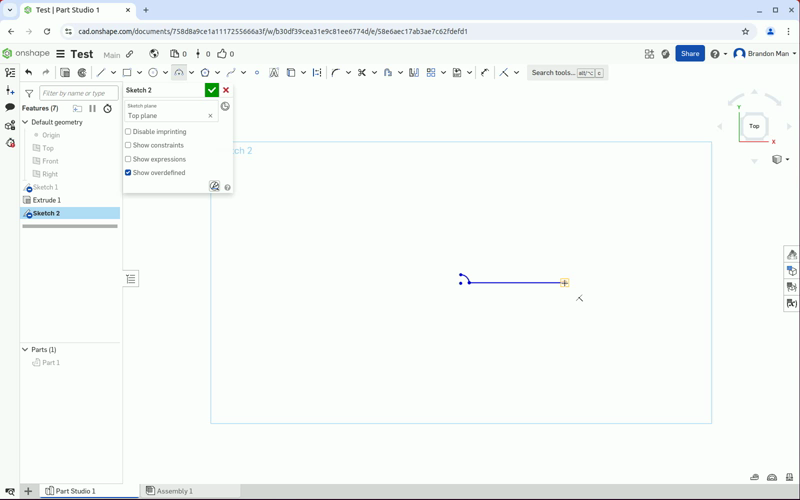
click(564, 282)
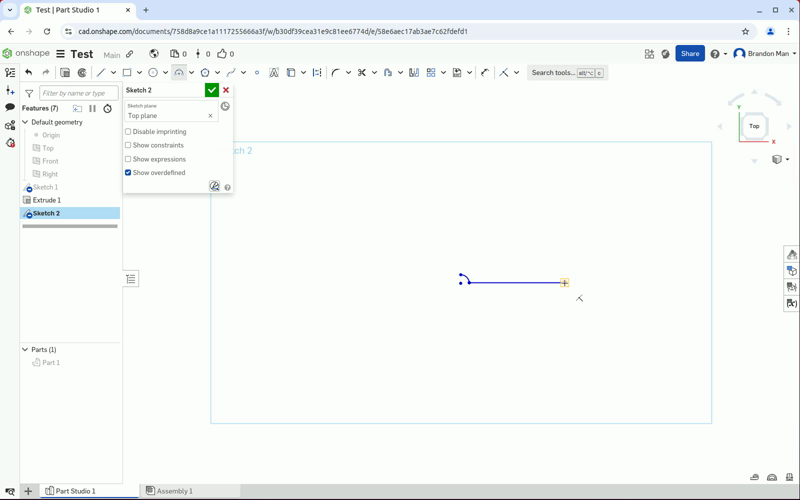
key_down(shift)
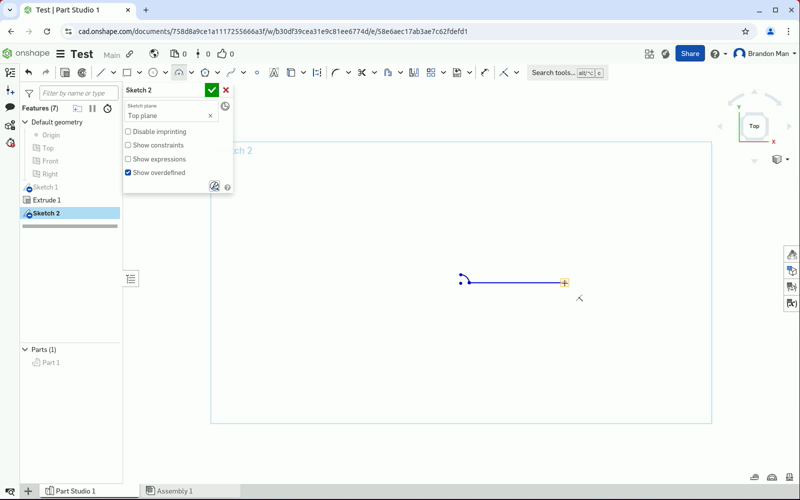
mouse_move(573, 274)
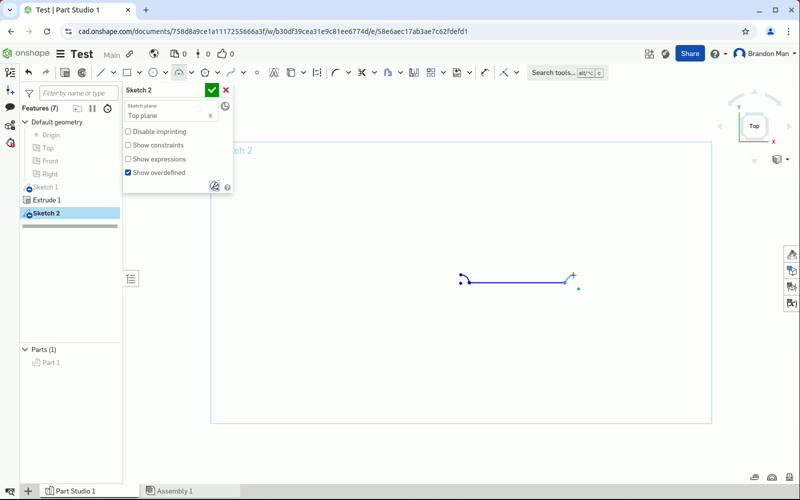
click(573, 274)
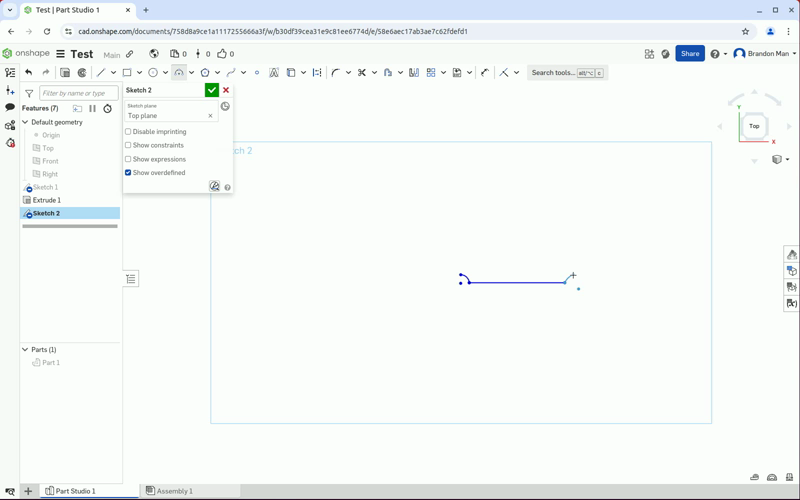
mouse_move(567, 277)
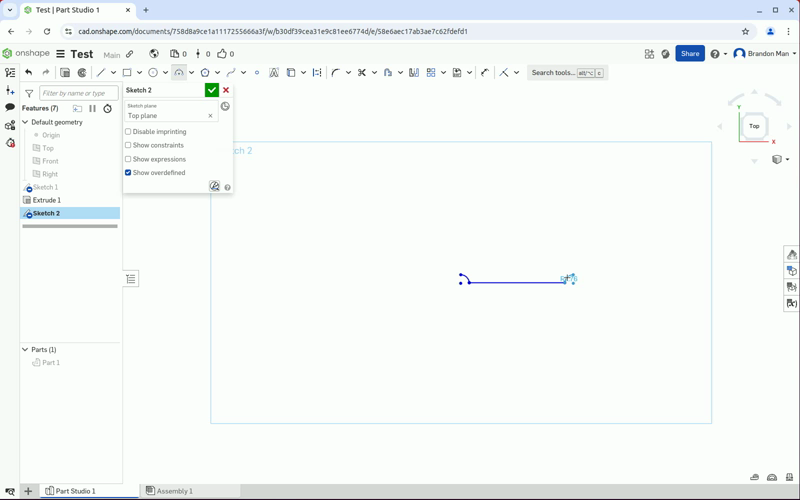
click(567, 277)
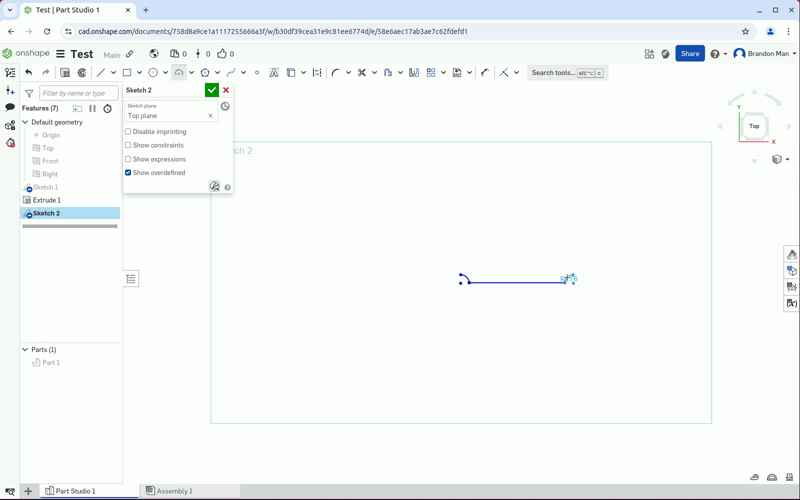
key_up(shift)
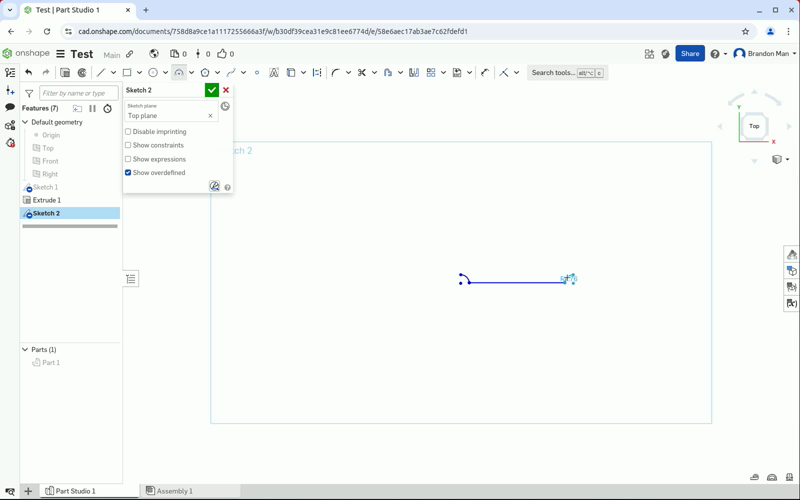
key(esc)
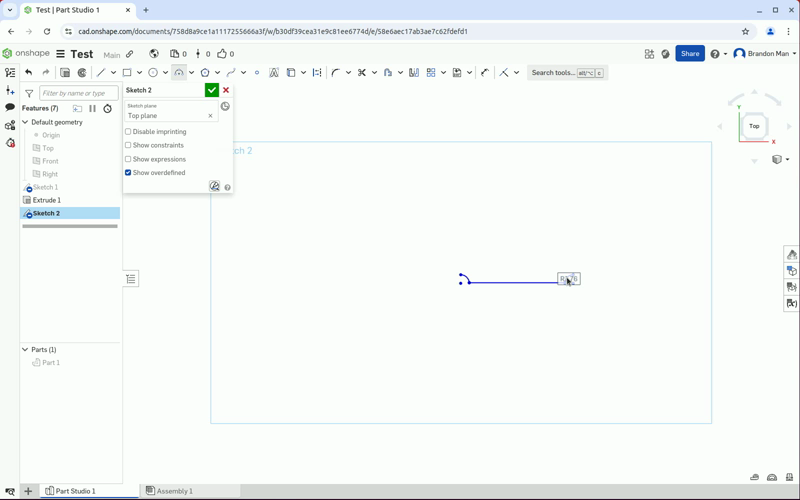
key(l)
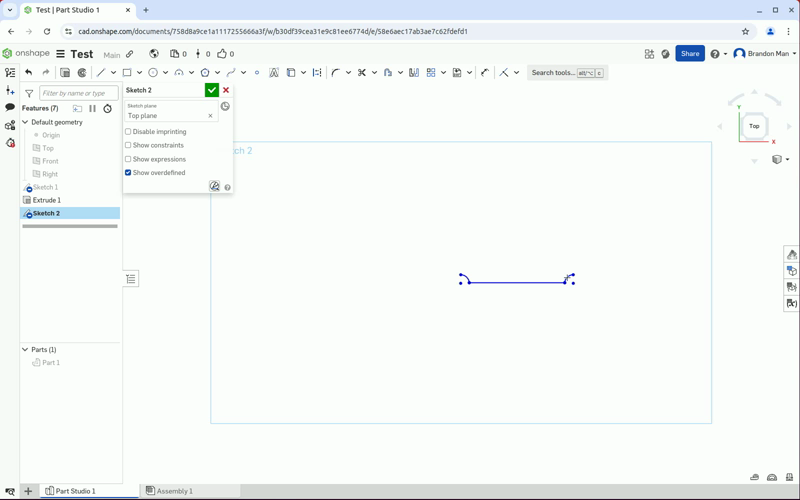
mouse_move(573, 274)
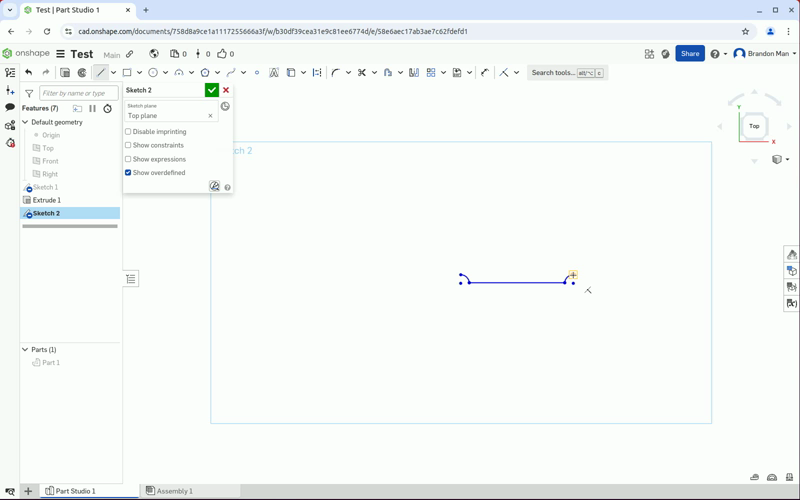
click(573, 274)
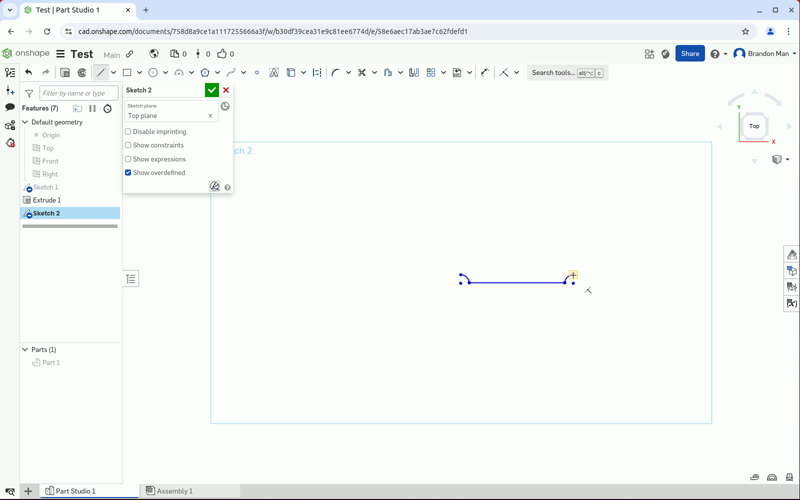
key_down(shift)
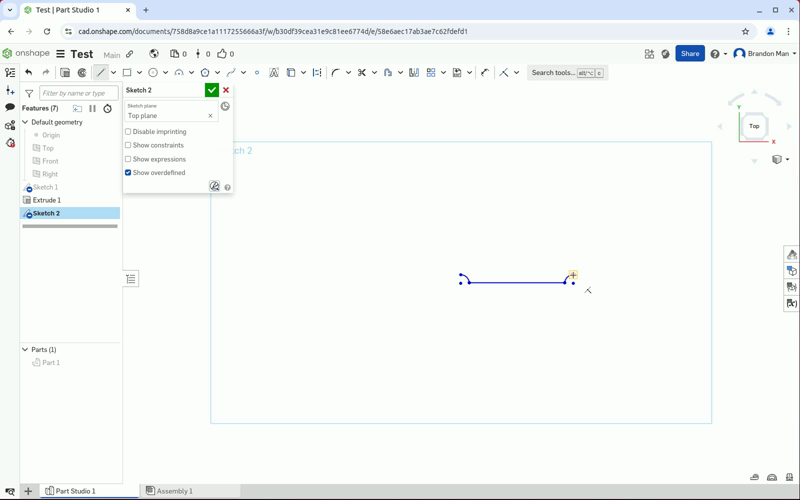
mouse_move(589, 274)
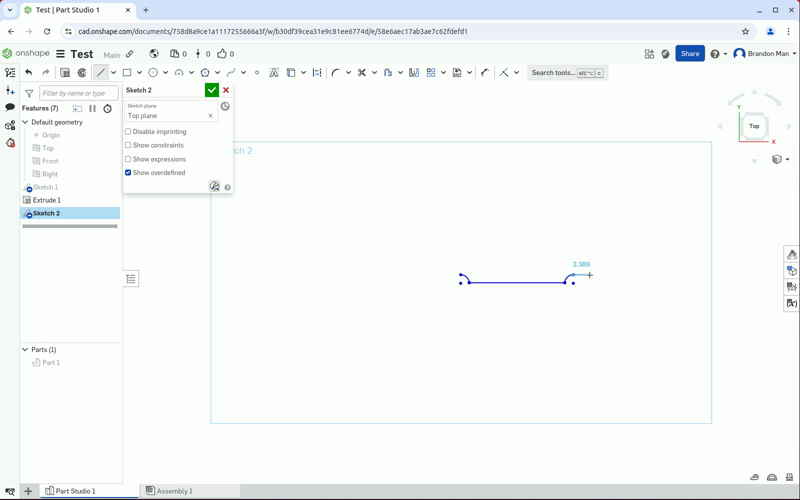
mouse_move(573, 246)
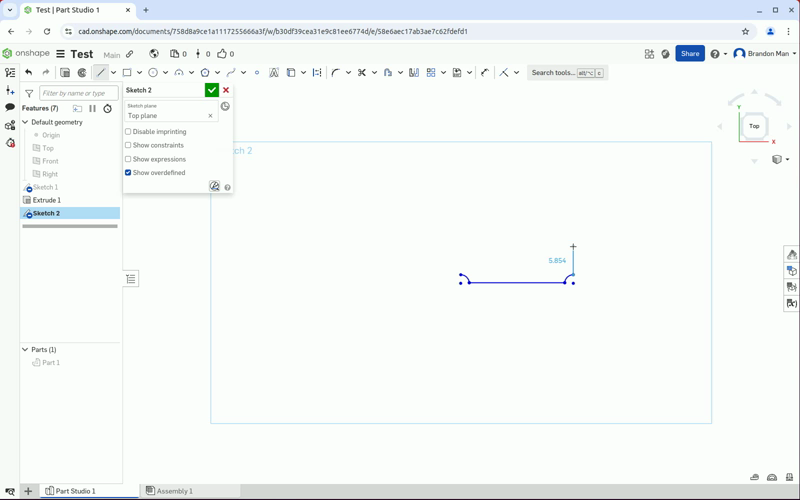
click(573, 246)
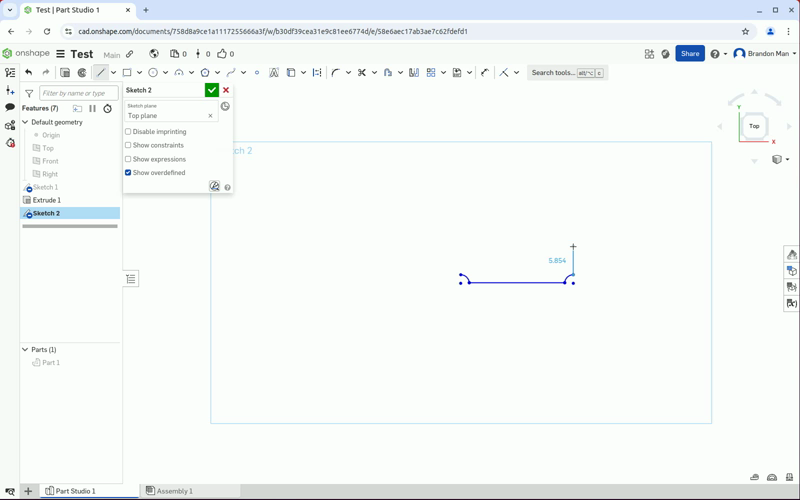
key_up(shift)
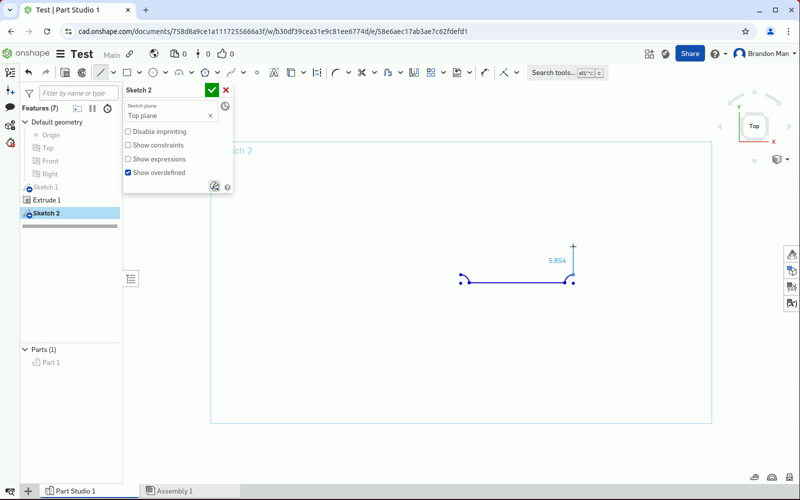
key(esc)
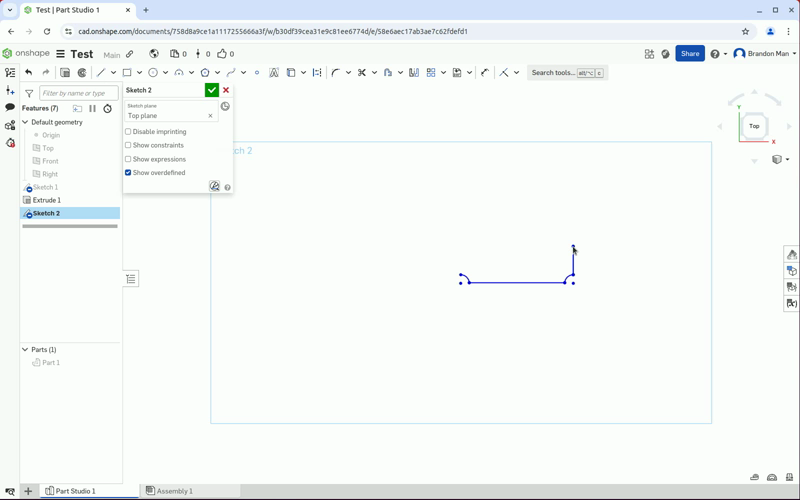
key(a)
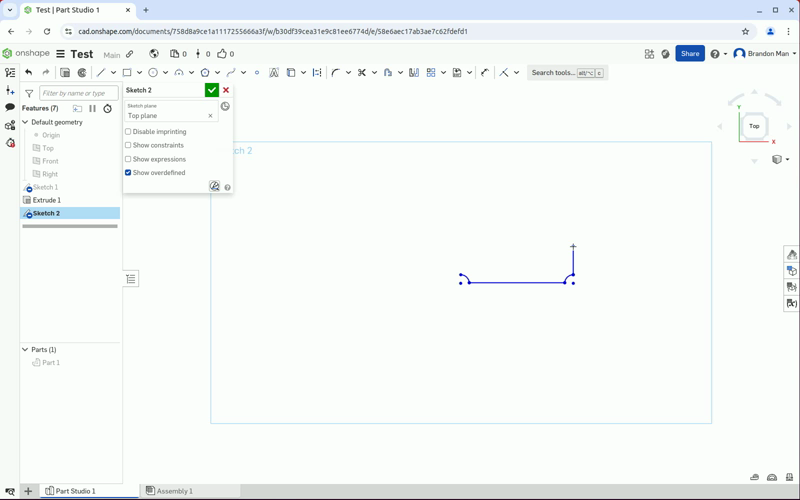
mouse_move(573, 246)
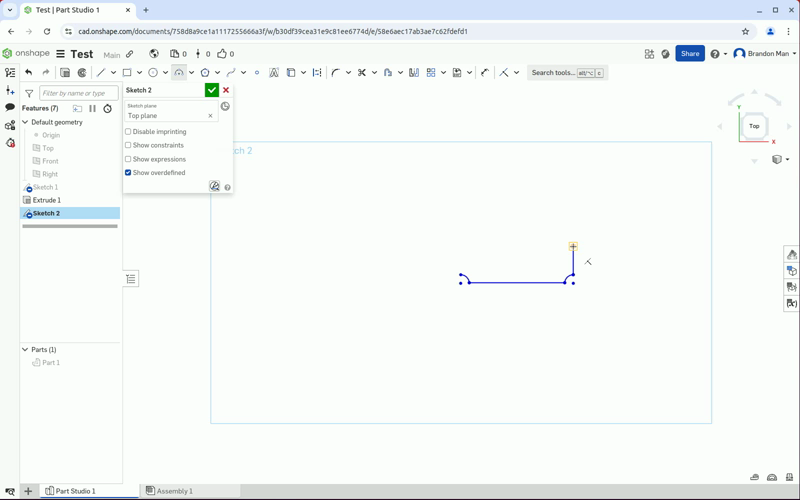
click(573, 246)
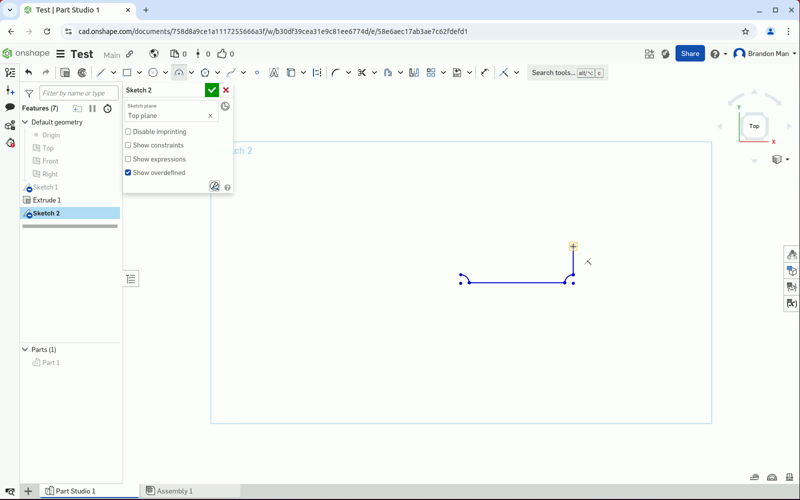
key_down(shift)
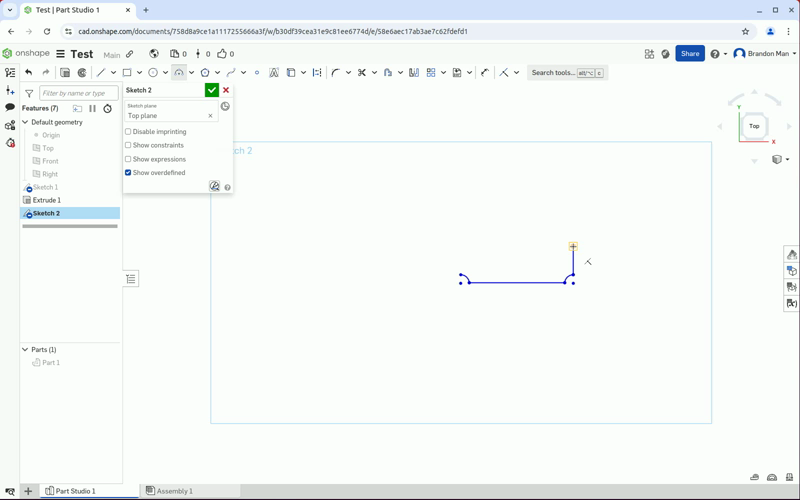
mouse_move(564, 237)
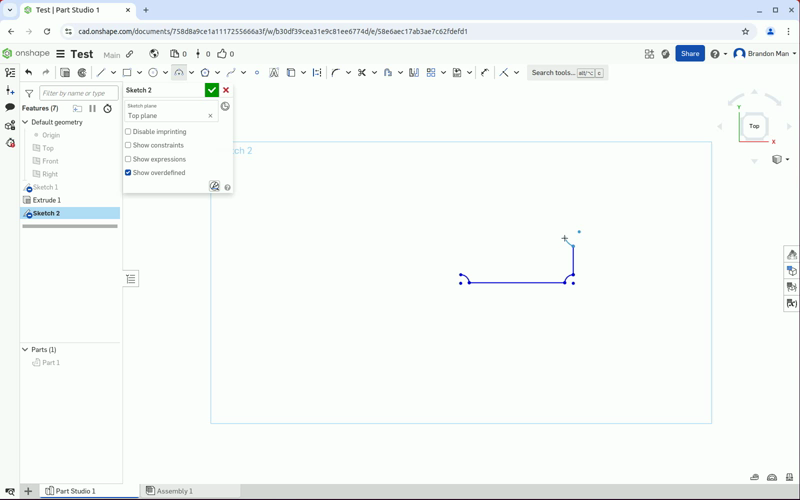
click(564, 237)
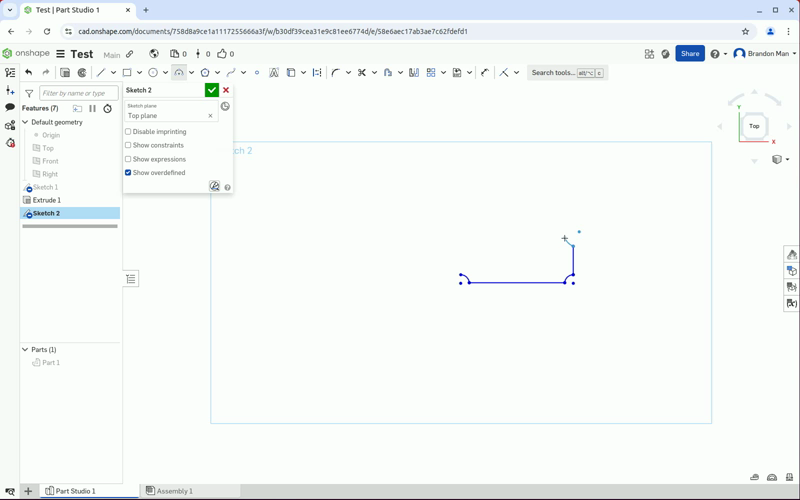
mouse_move(567, 243)
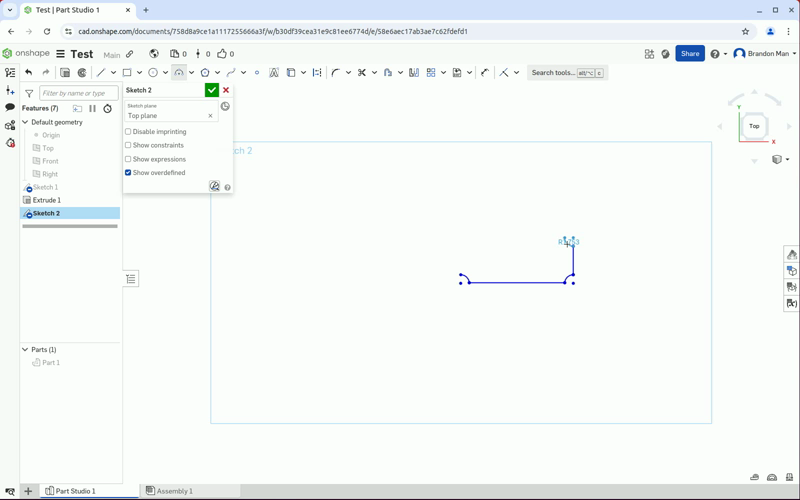
click(567, 243)
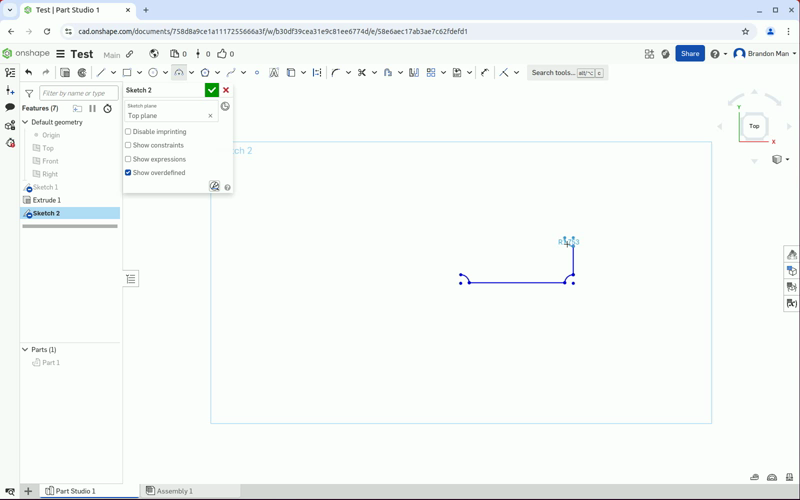
key_up(shift)
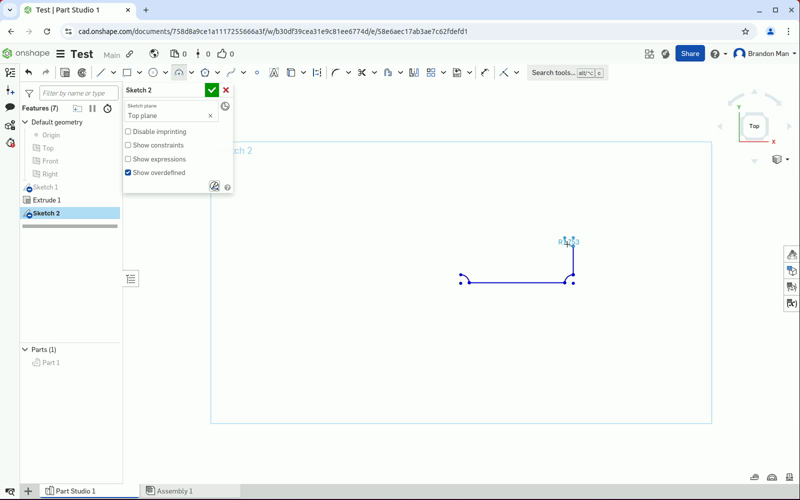
key(esc)
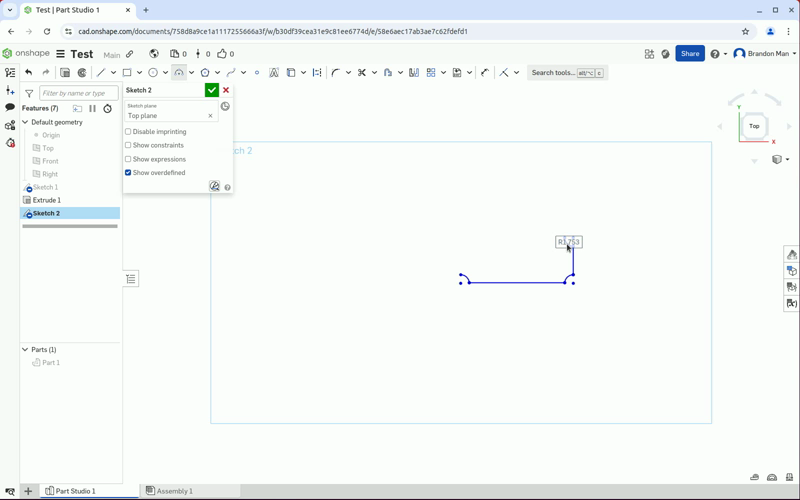
key(l)
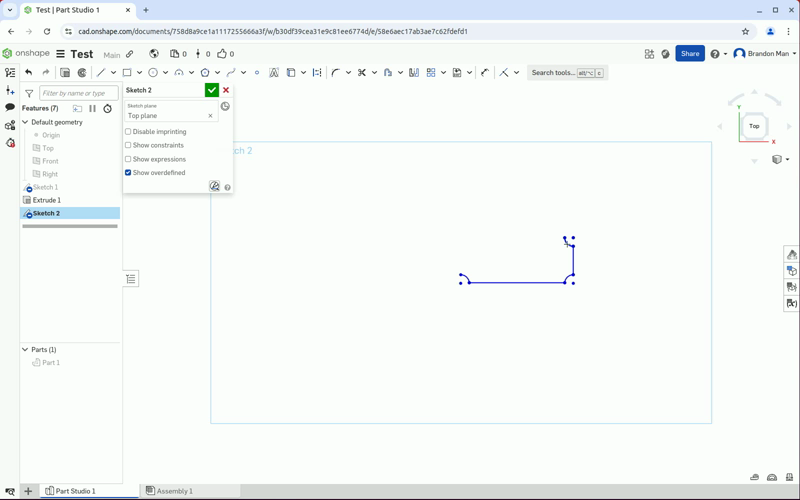
mouse_move(564, 237)
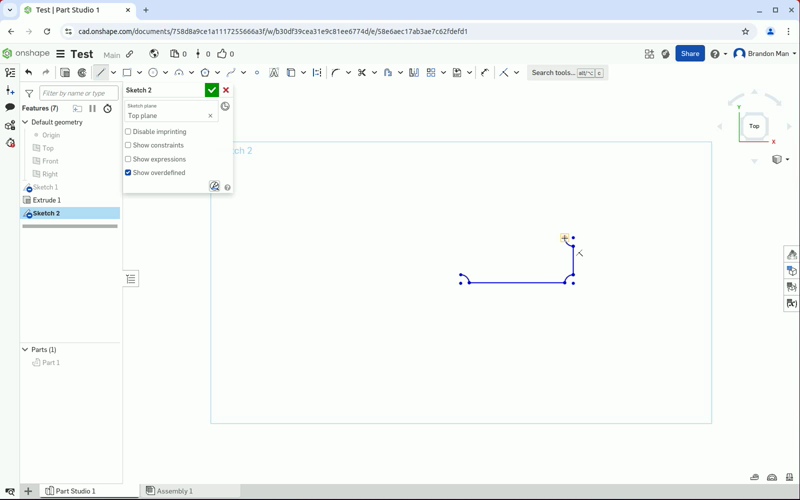
click(564, 237)
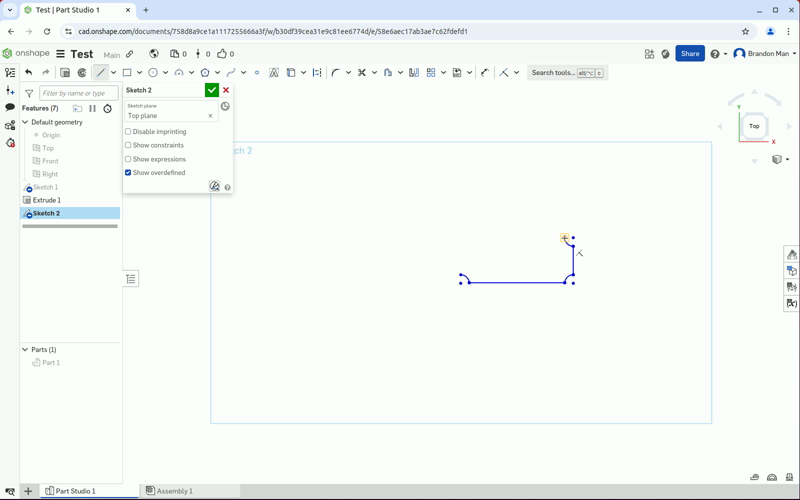
key_down(shift)
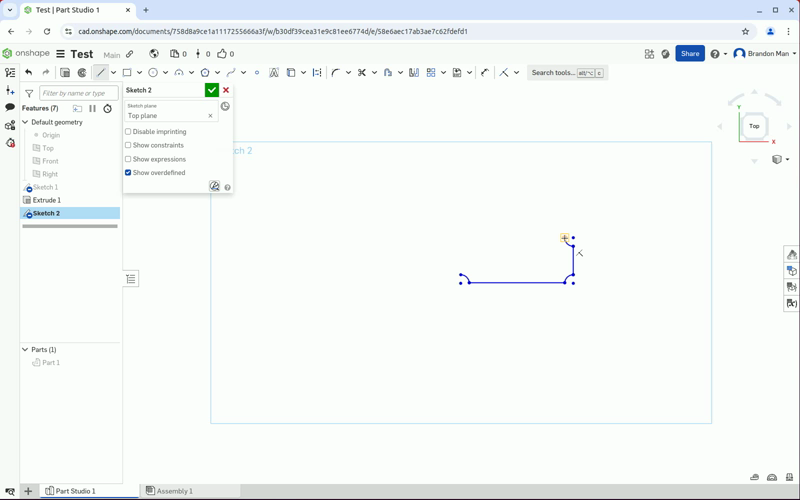
mouse_move(469, 237)
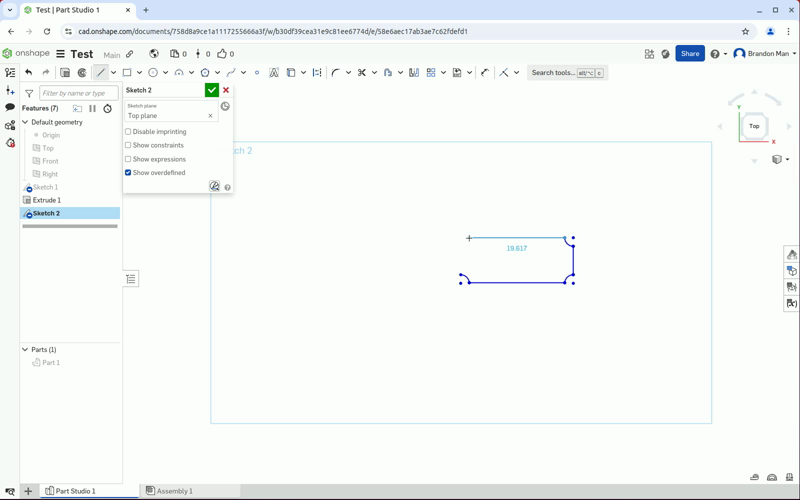
click(469, 237)
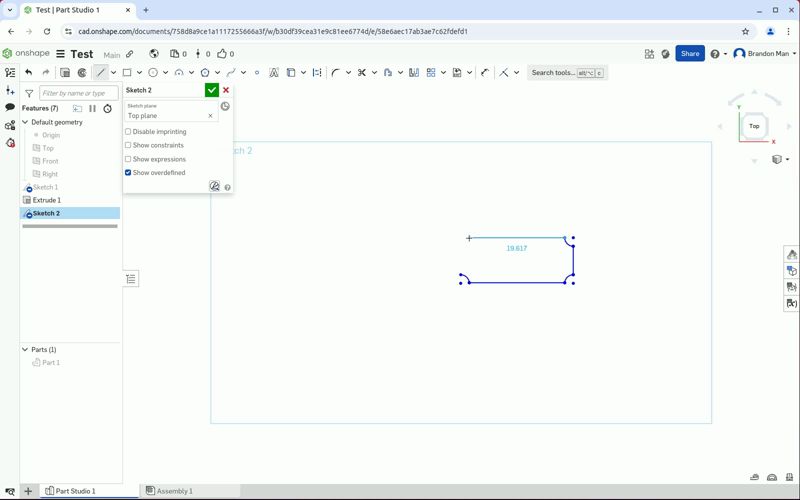
key_up(shift)
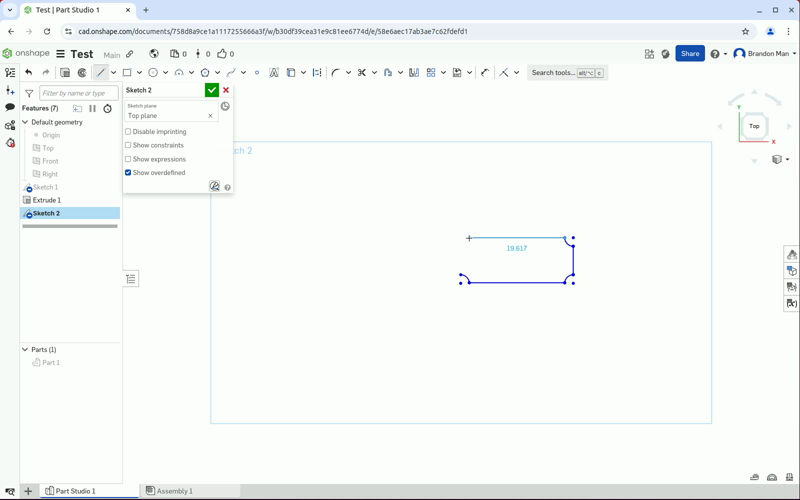
key(esc)
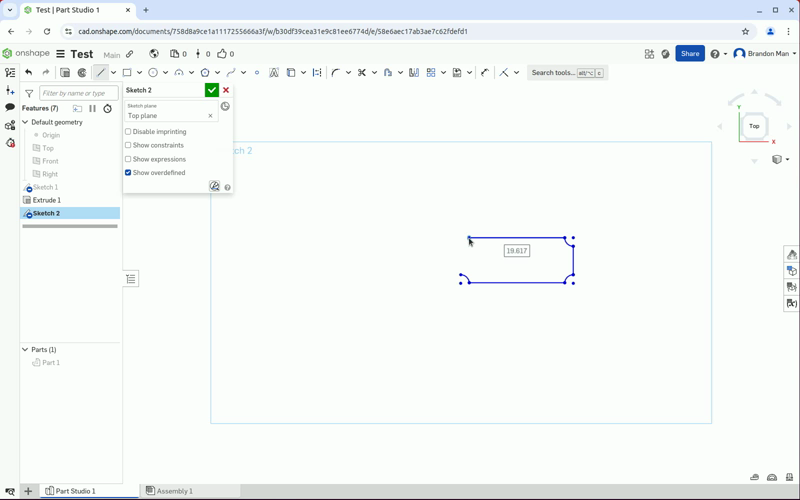
key(a)
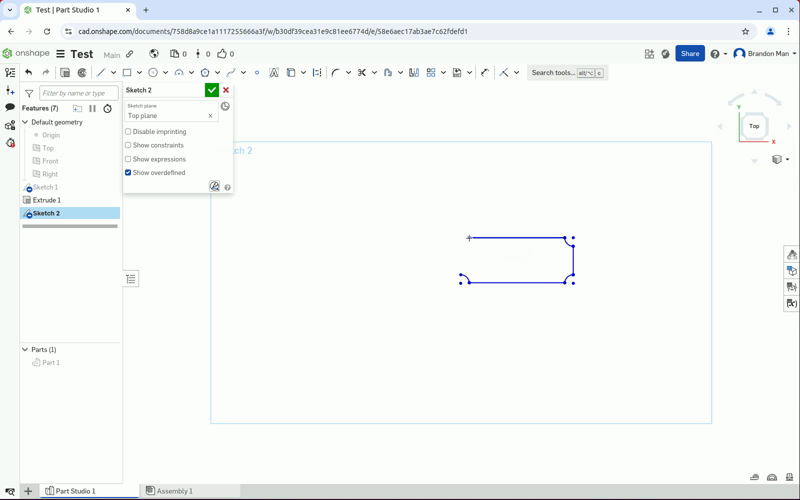
mouse_move(469, 237)
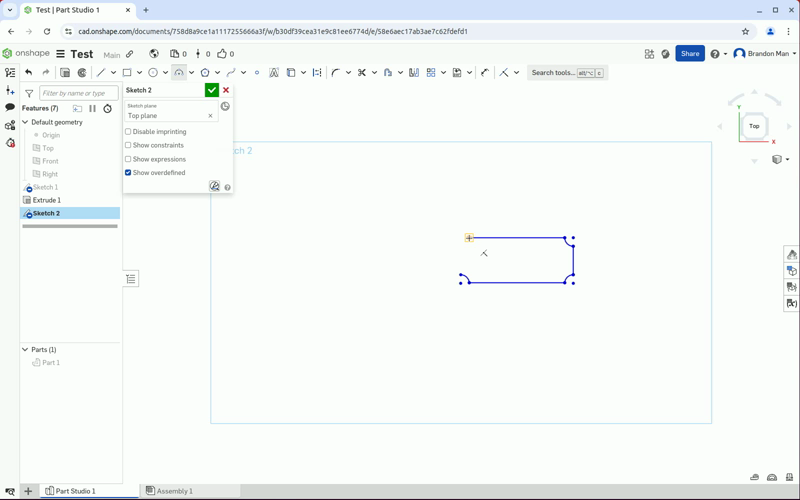
click(469, 237)
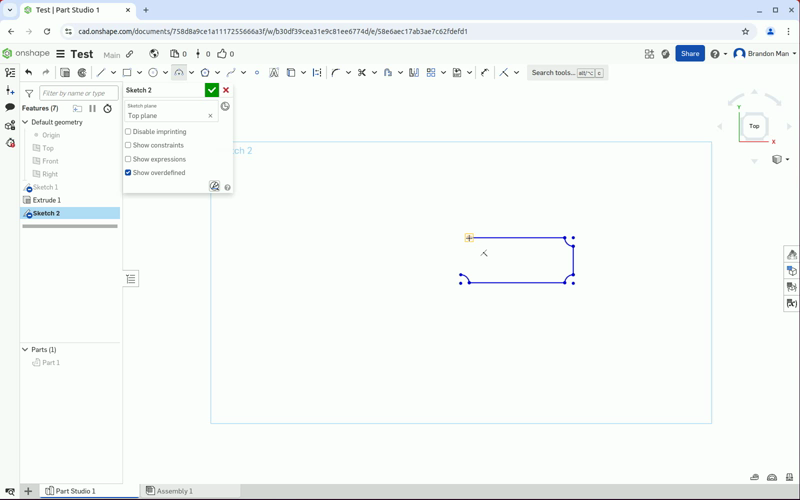
key_down(shift)
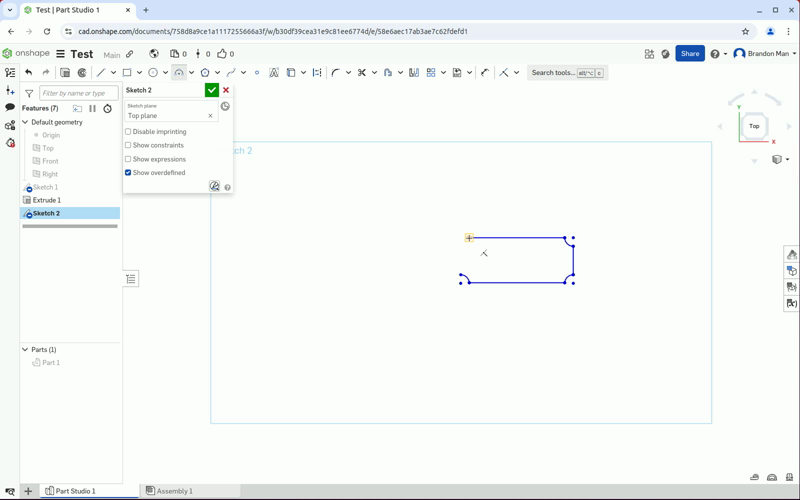
mouse_move(460, 246)
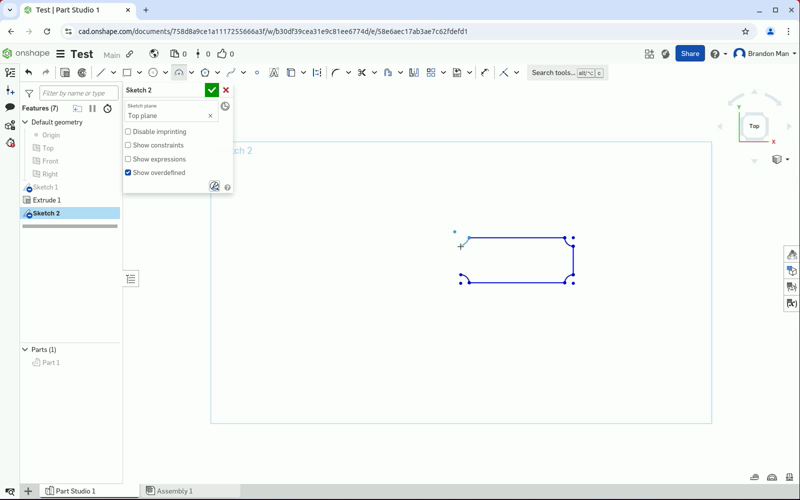
click(460, 246)
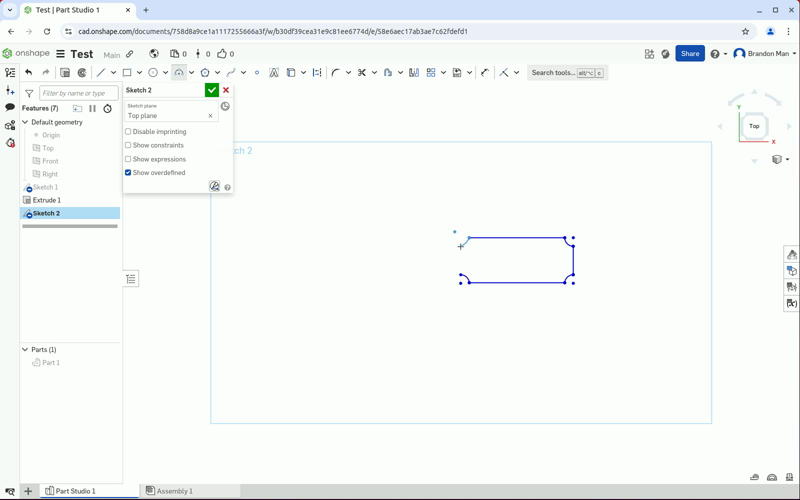
mouse_move(466, 243)
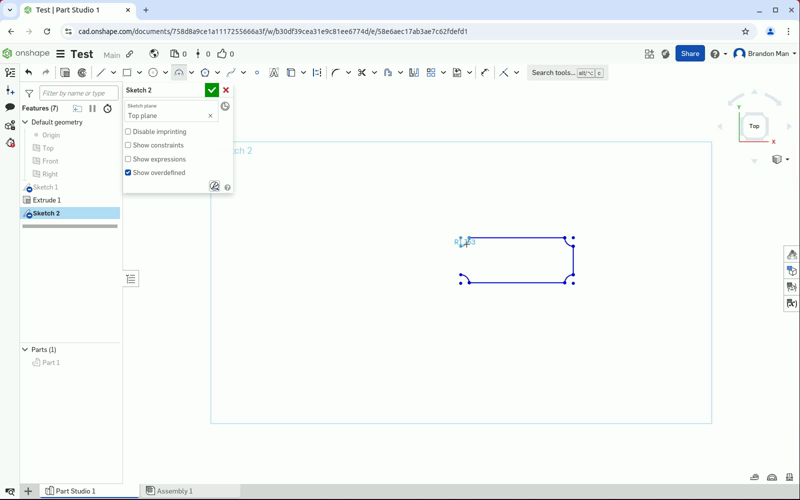
click(466, 243)
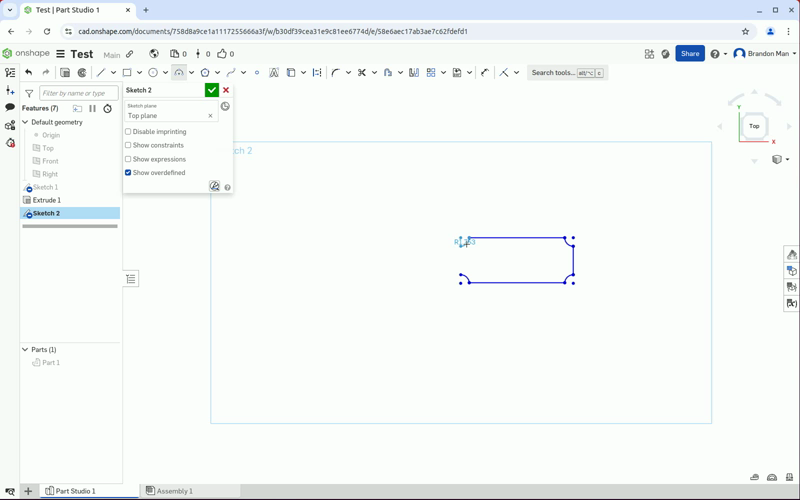
key_up(shift)
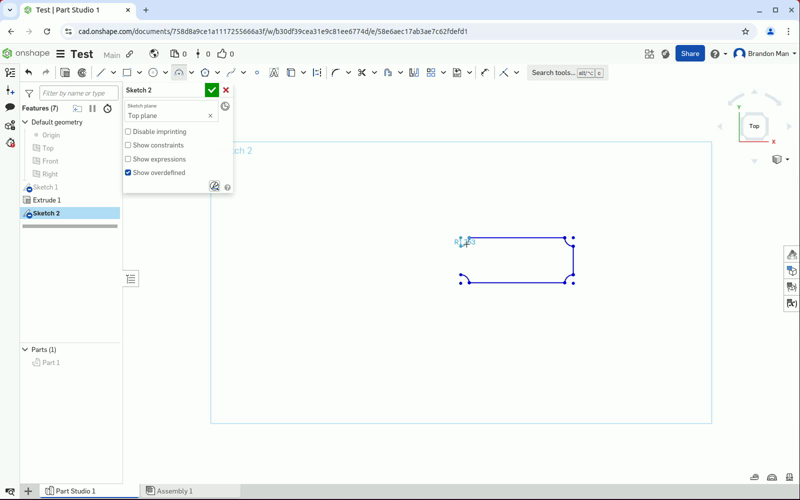
key(esc)
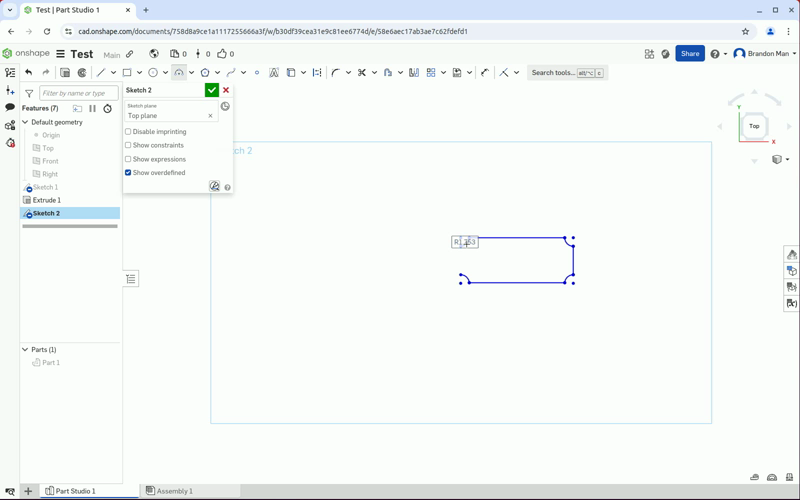
key(l)
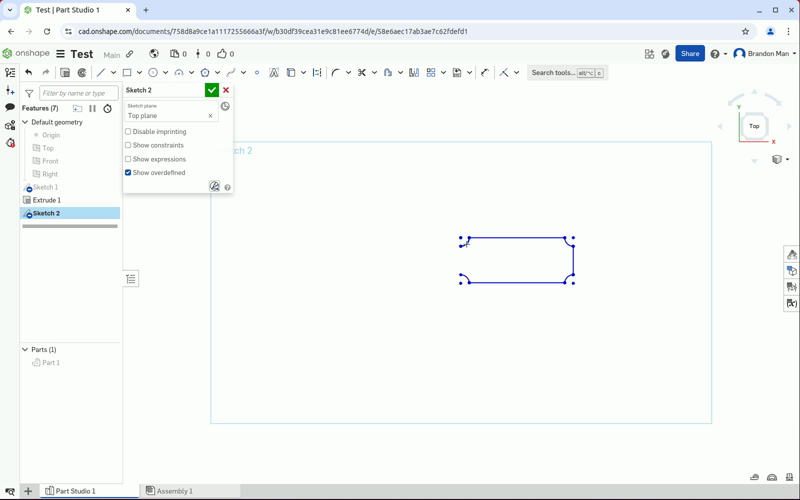
mouse_move(460, 246)
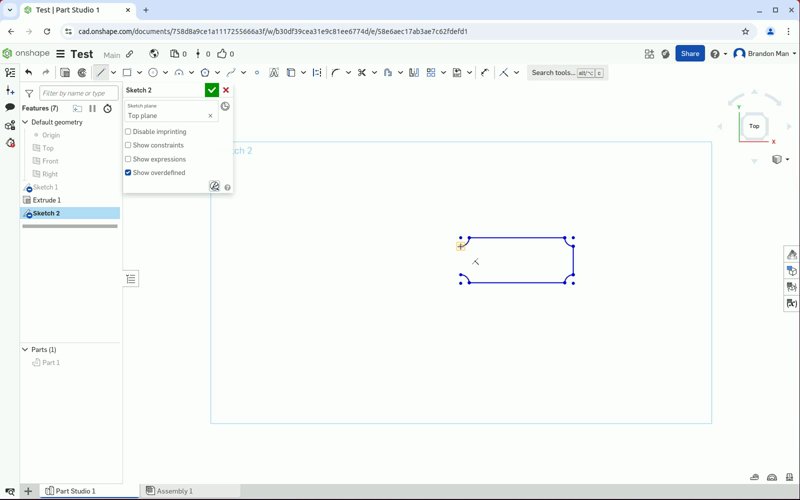
click(460, 246)
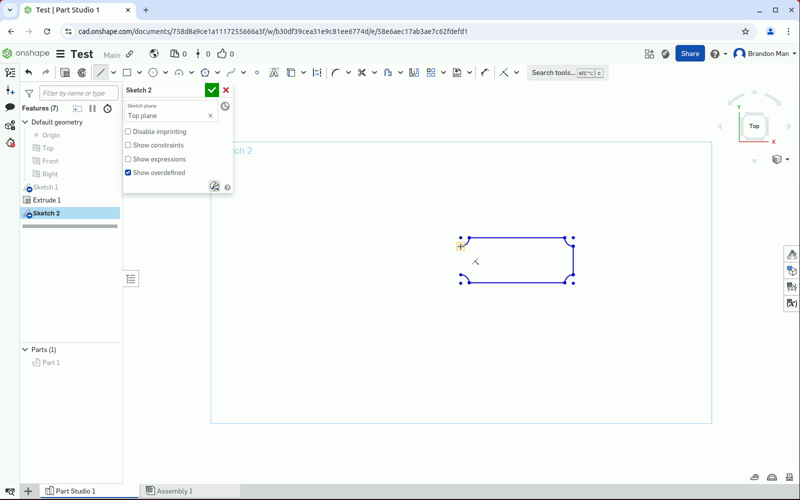
mouse_move(490, 246)
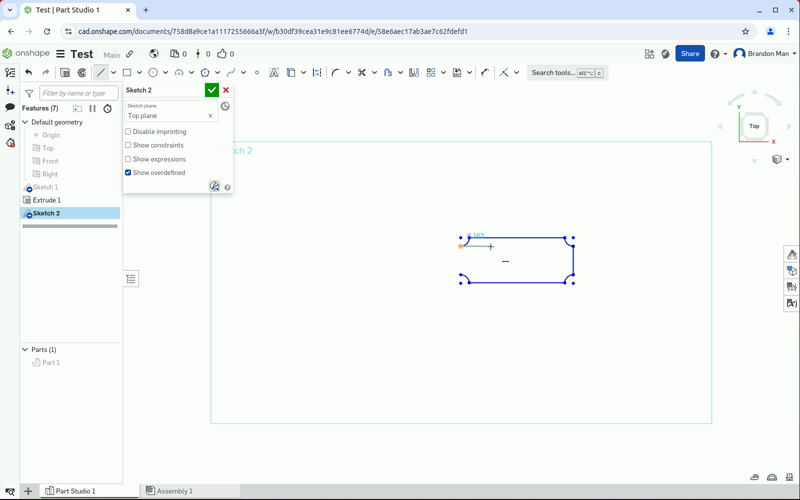
key_down(shift)
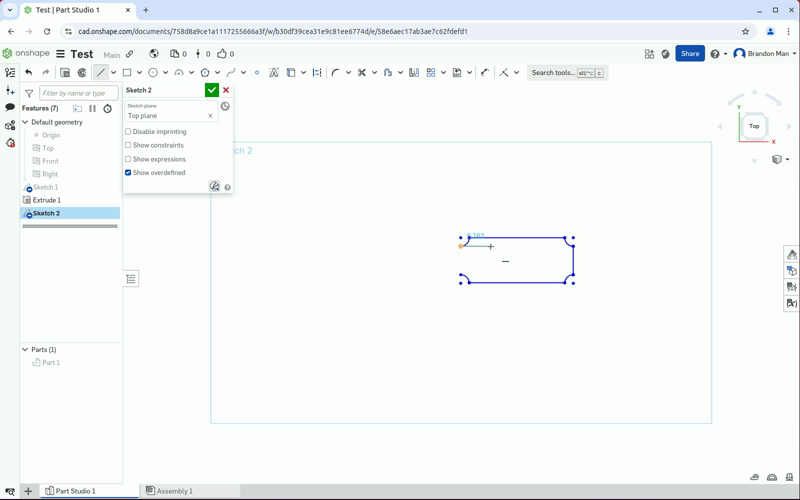
mouse_move(460, 274)
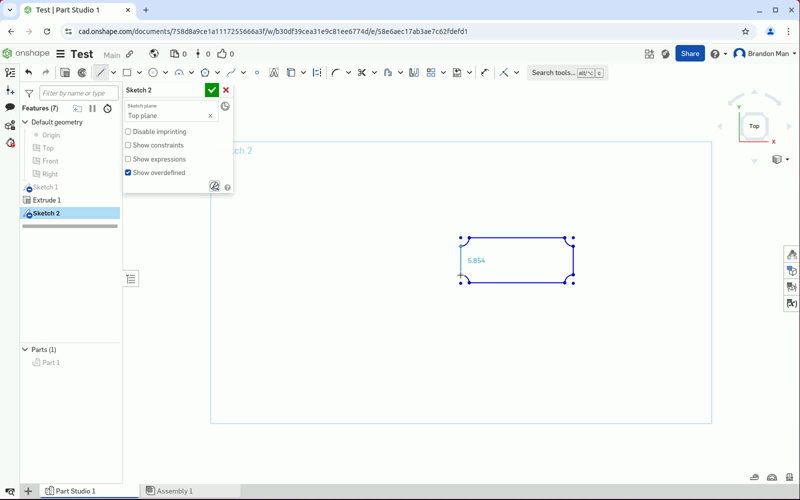
key_up(shift)
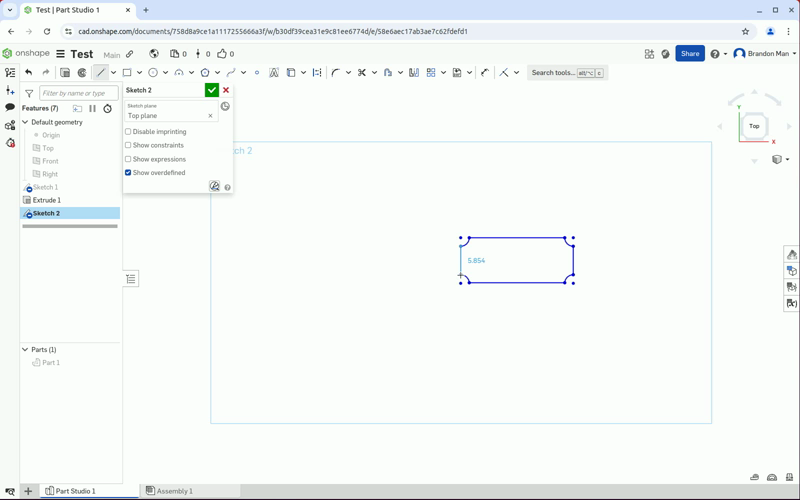
click(460, 274)
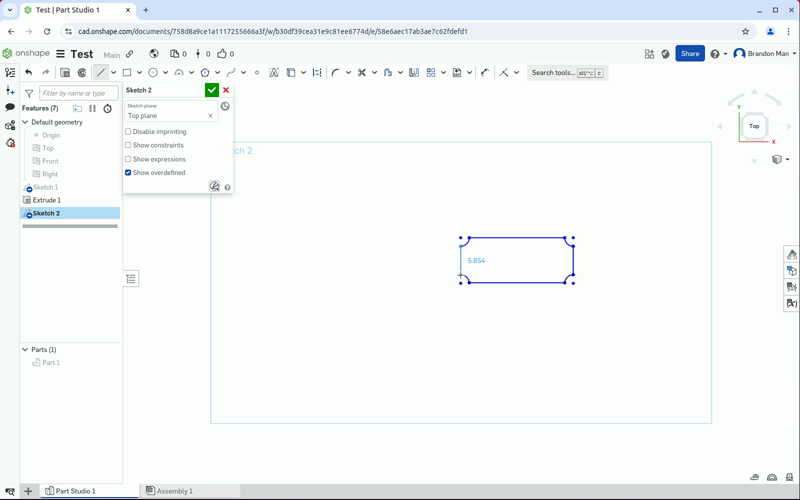
key(esc)
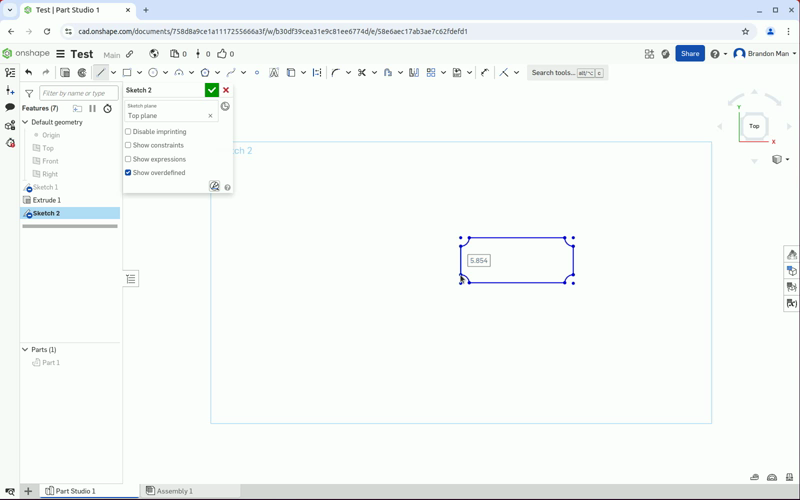
key(c)
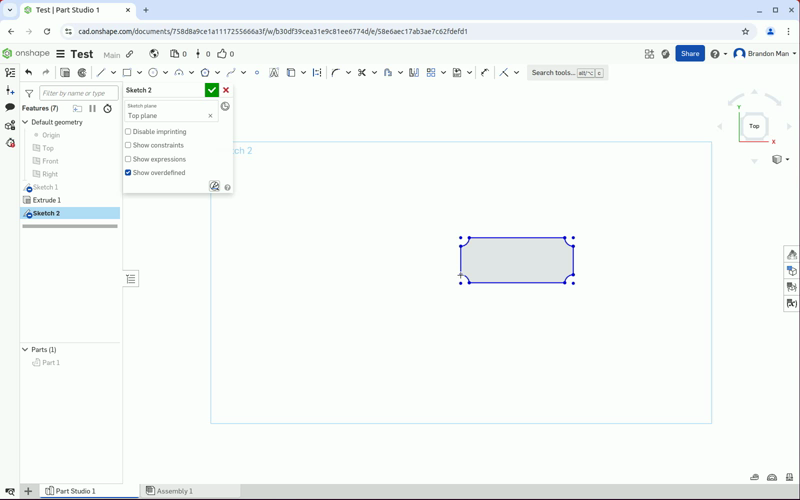
key_down(shift)
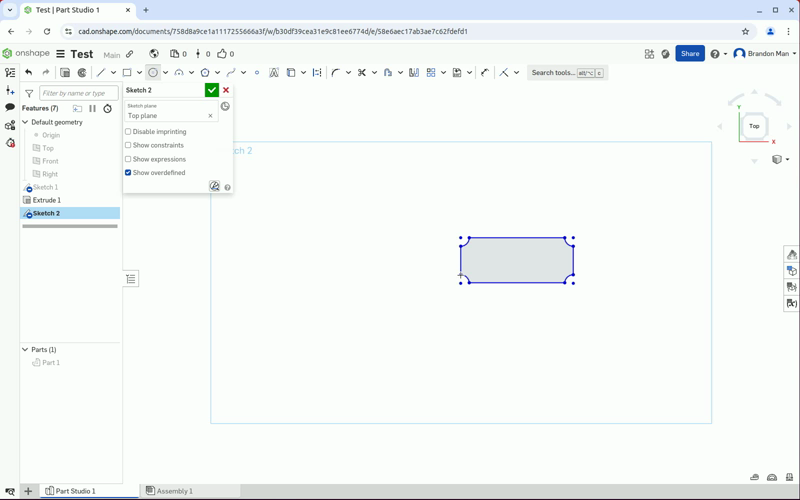
mouse_move(471, 259)
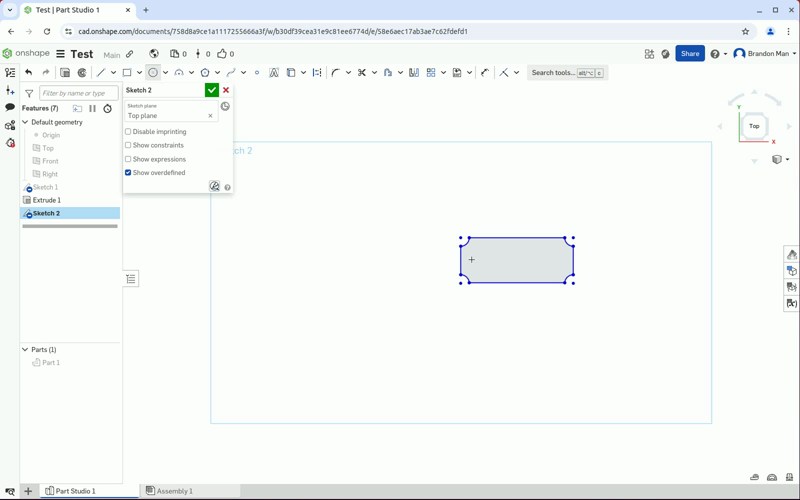
click(471, 259)
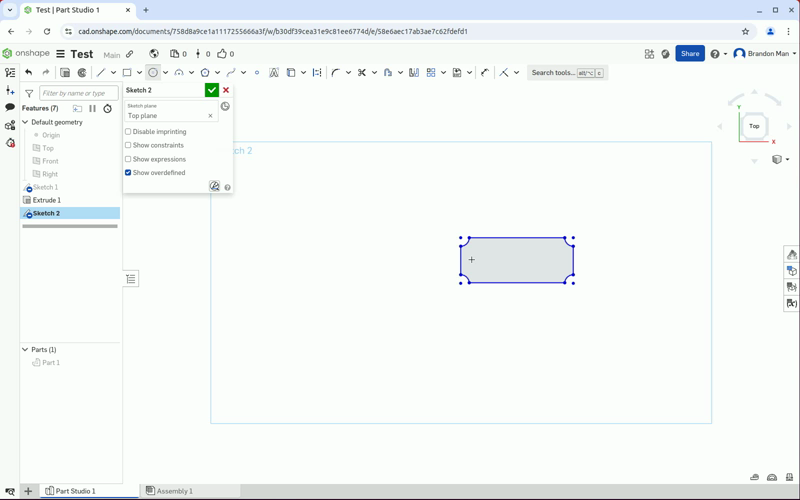
key_up(shift)
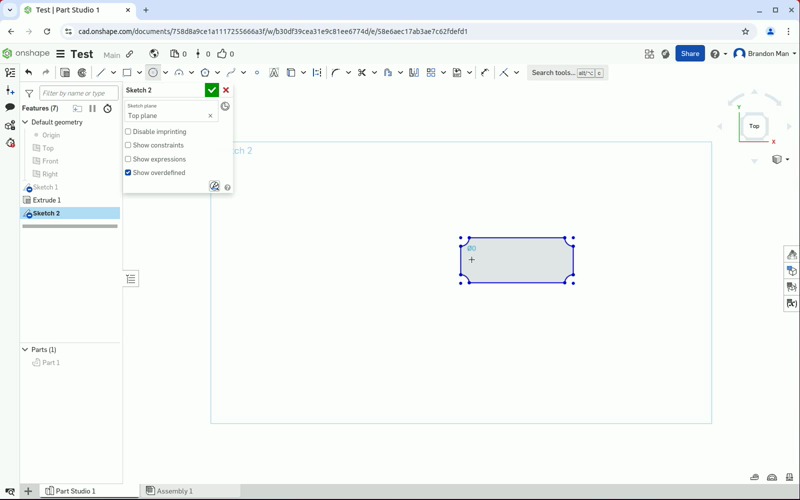
mouse_move(477, 259)
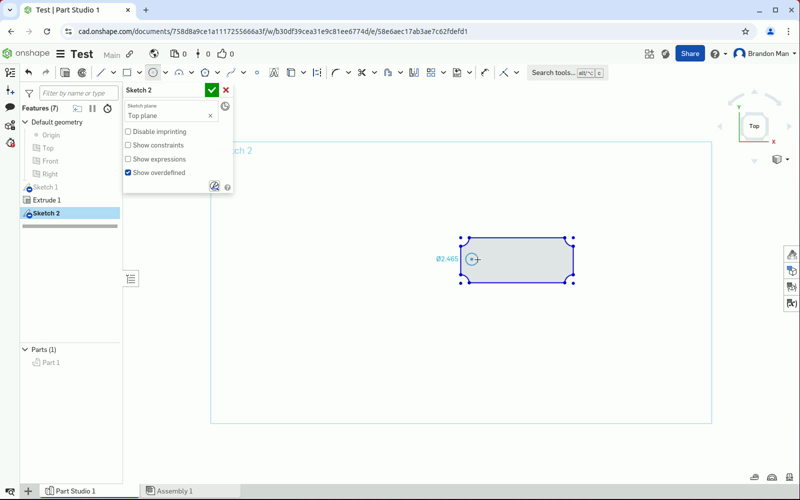
click(477, 259)
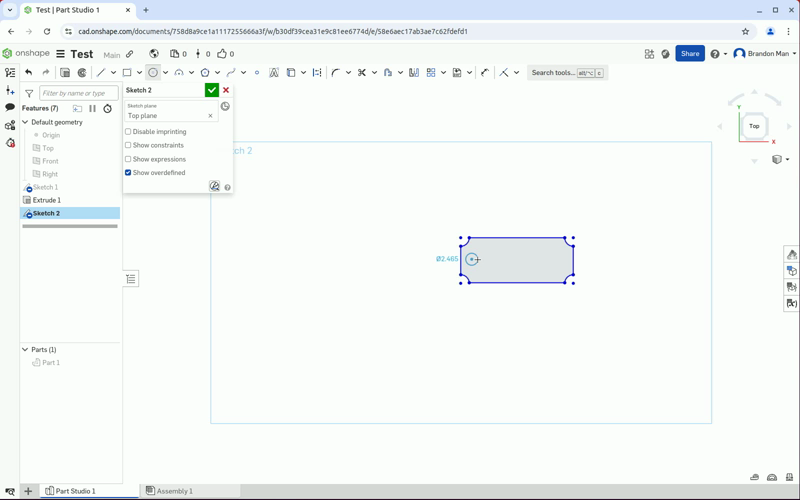
key(esc)
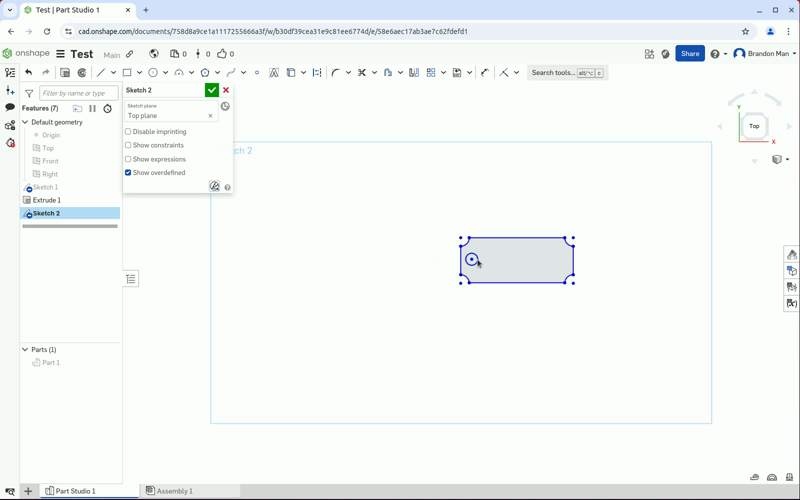
mouse_move(550, 262)
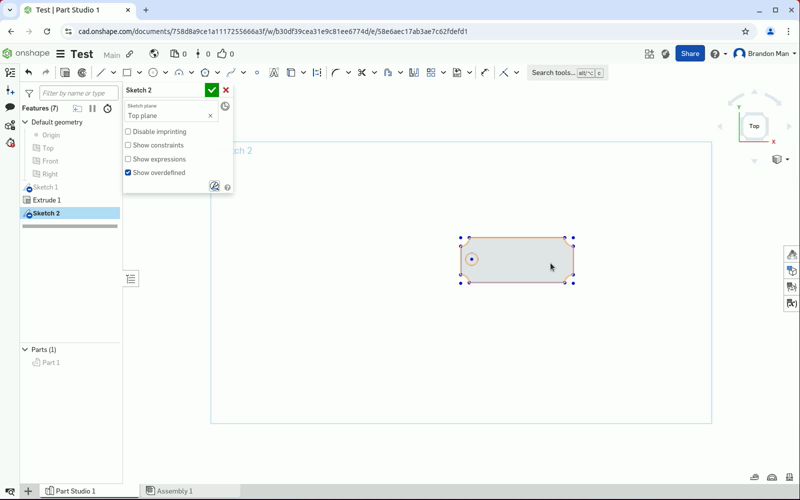
click(550, 262)
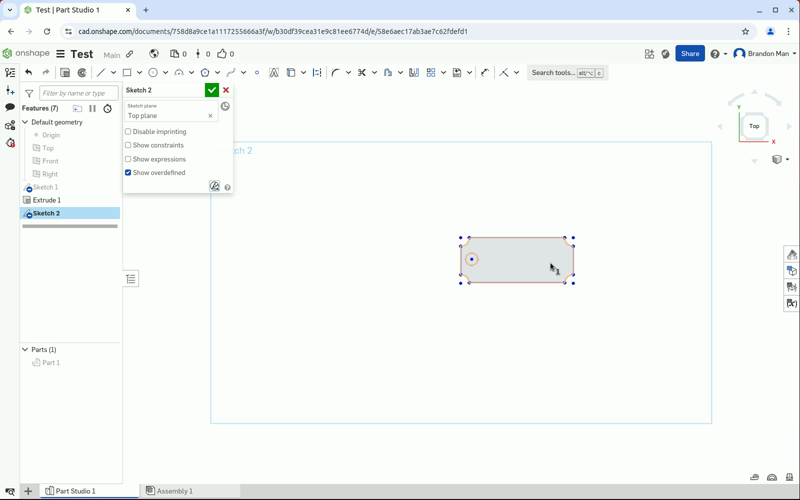
mouse_move(73, 352)
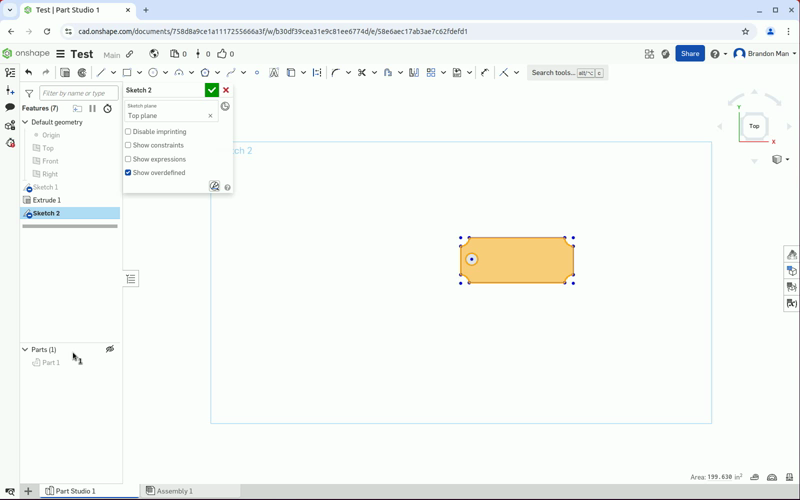
key(shift+y)
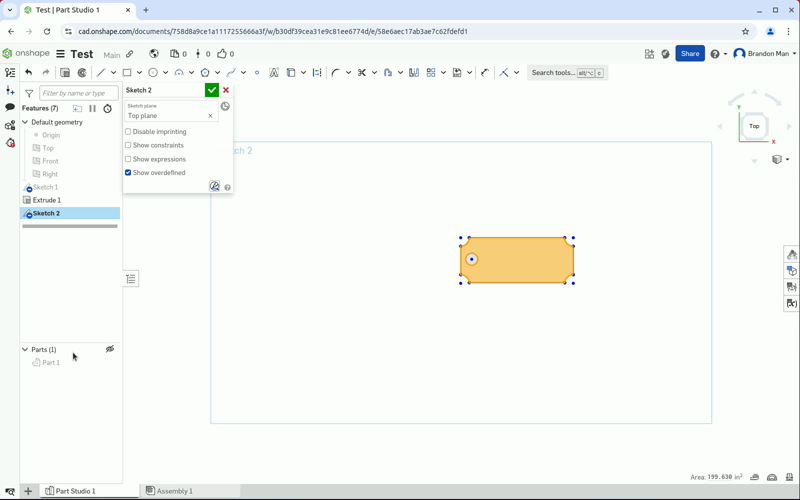
key(shift+e)
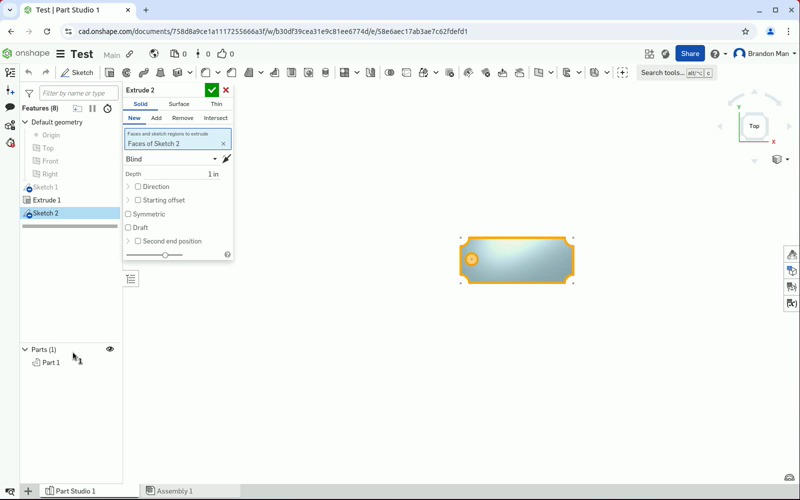
mouse_move(143, 106)
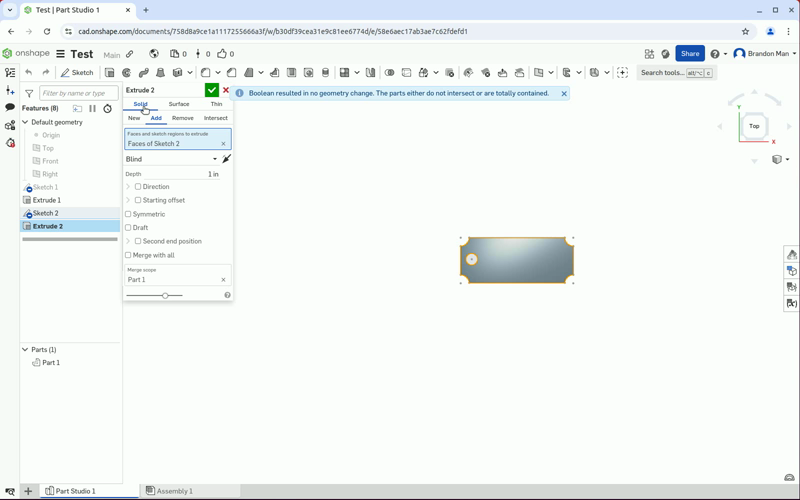
click(143, 106)
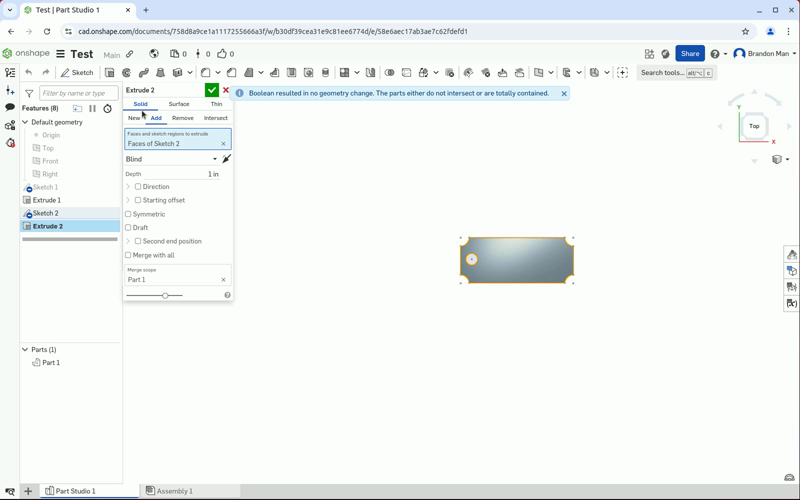
mouse_move(137, 120)
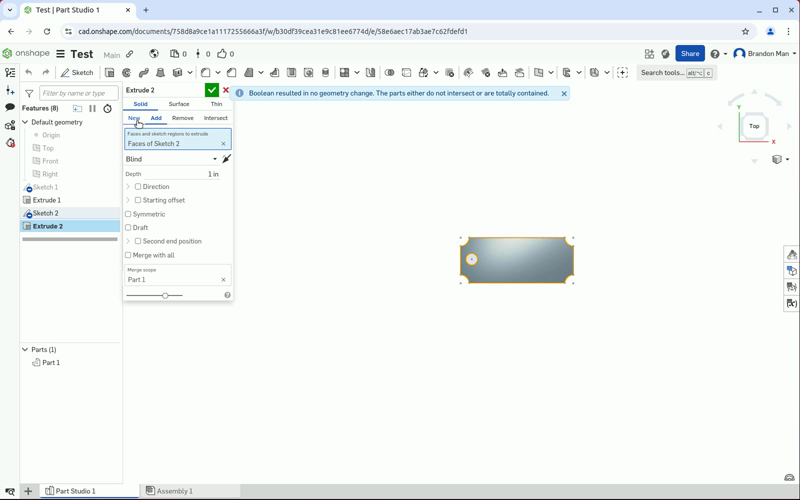
click(137, 120)
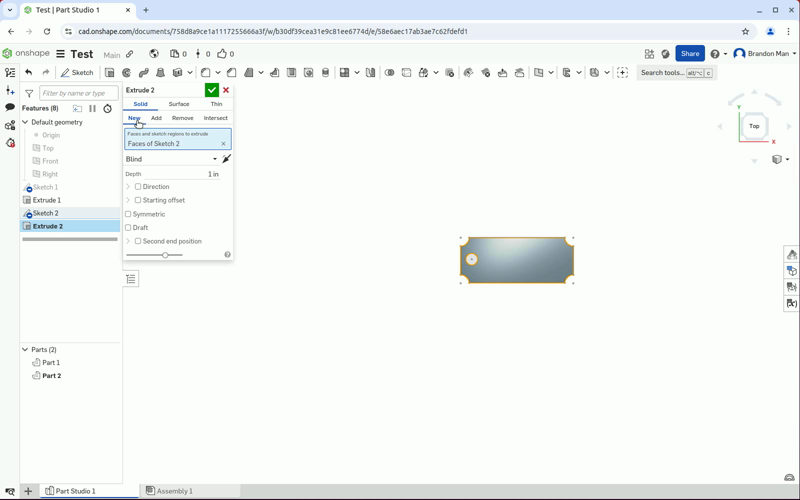
key(tab, 4)
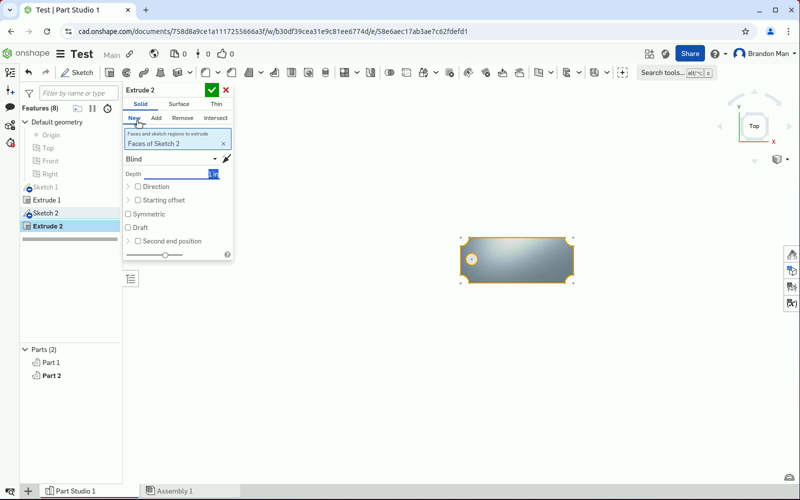
text(1.204)
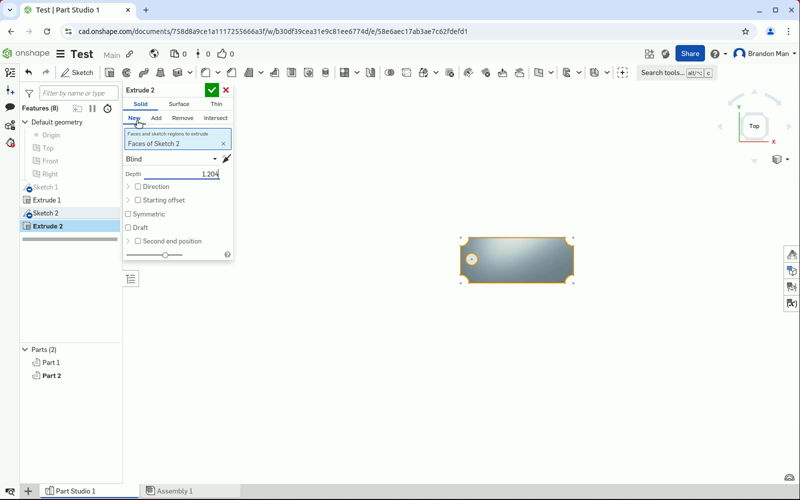
key(enter)
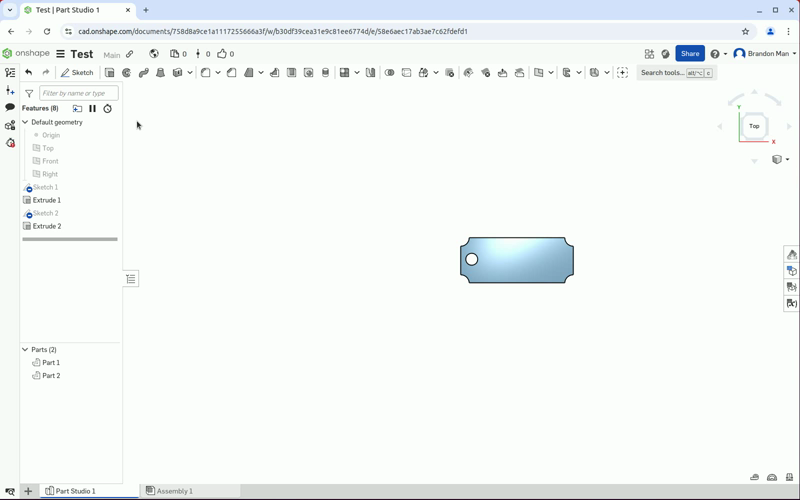
key(shift+h)
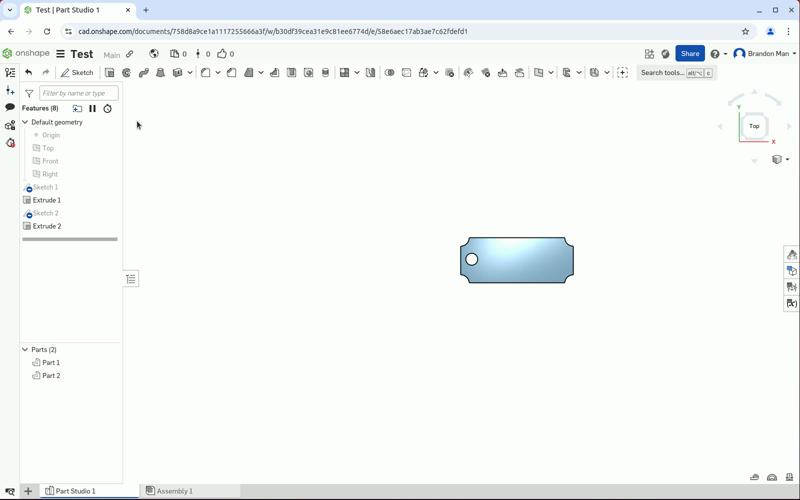
key(shift+h)
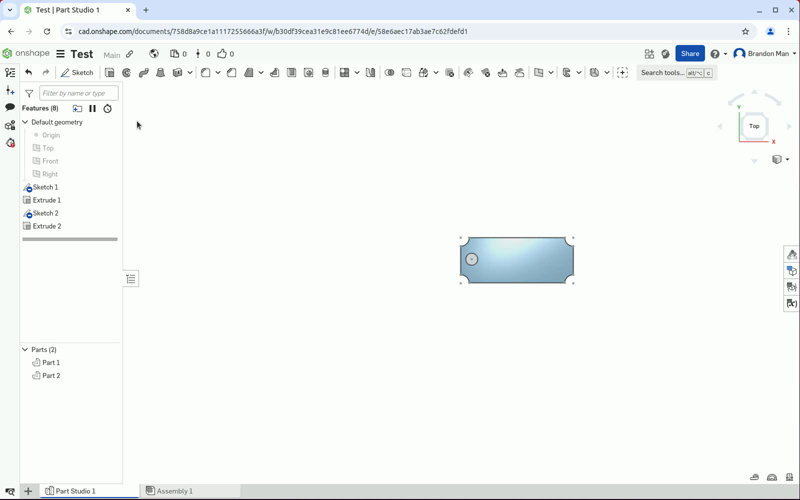
key(shift+7)
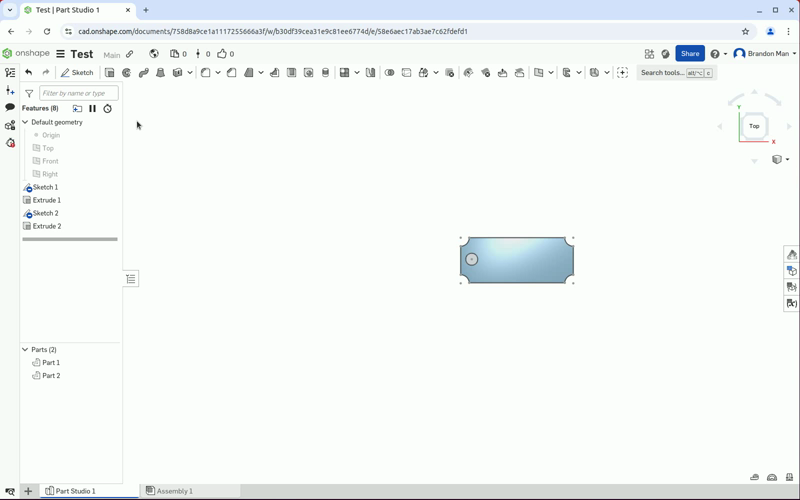
key(up, 3)
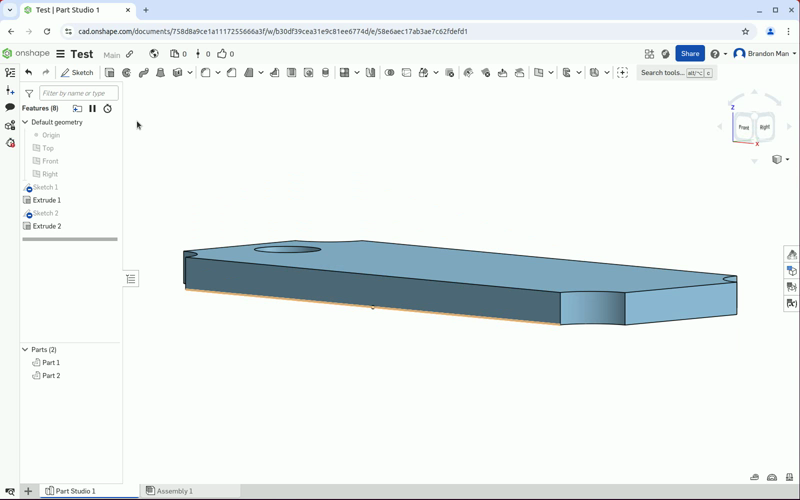
key(left, 3)
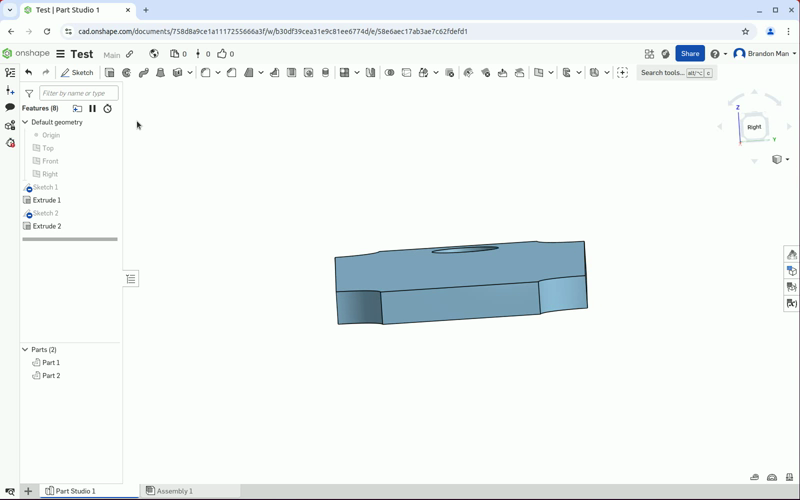
key(right, 3)
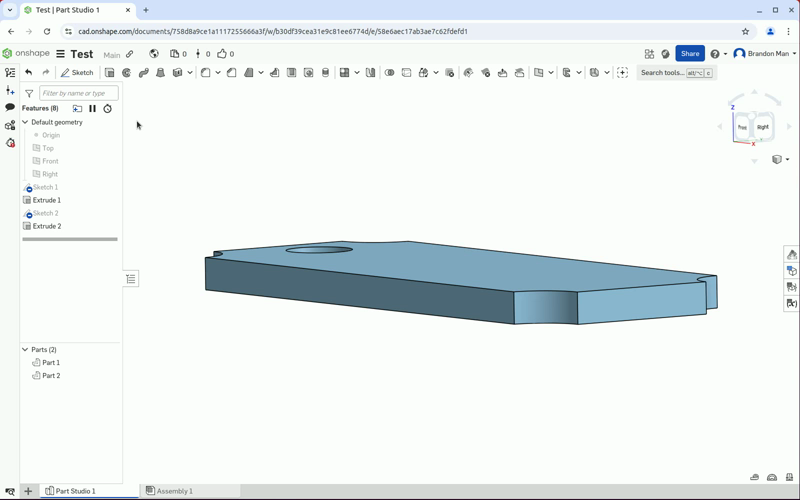
key(down, 3)
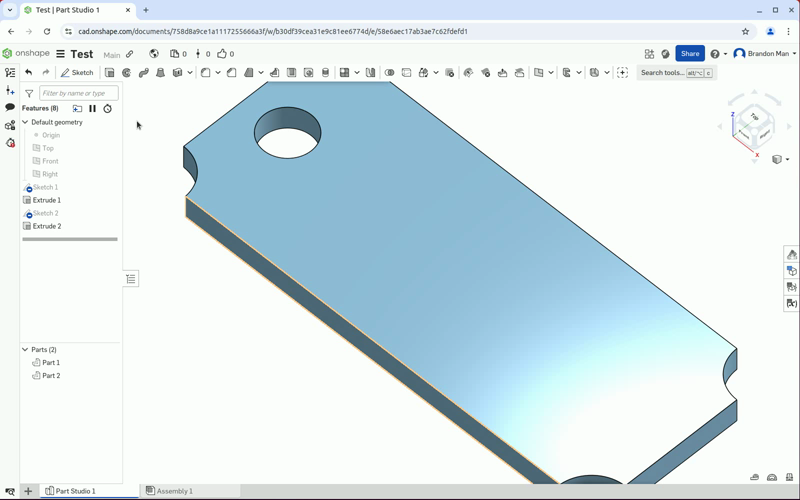
mouse_move(73, 189)
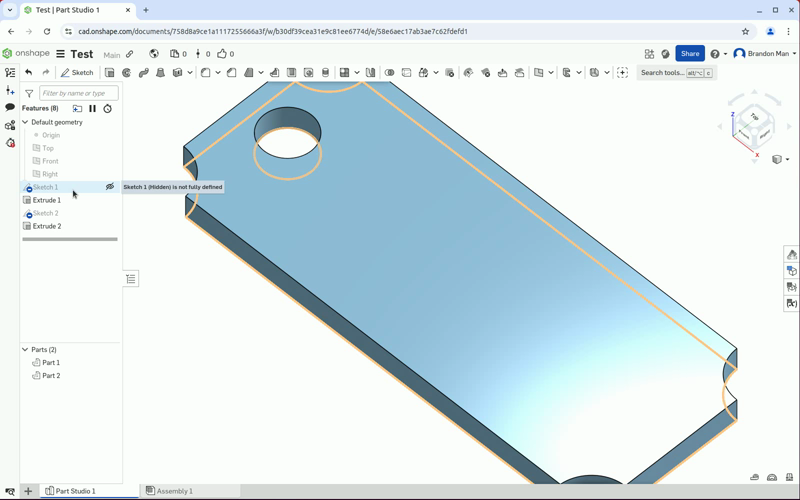
click(73, 189)